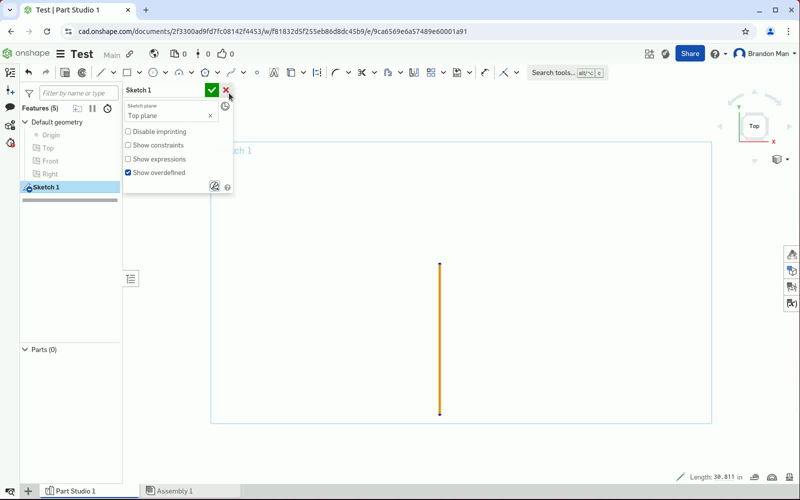
key(shift+h)
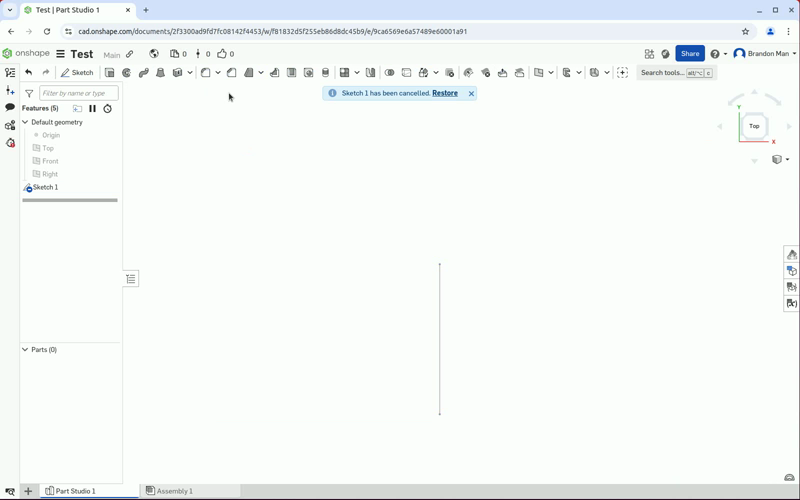
key(shift+s)
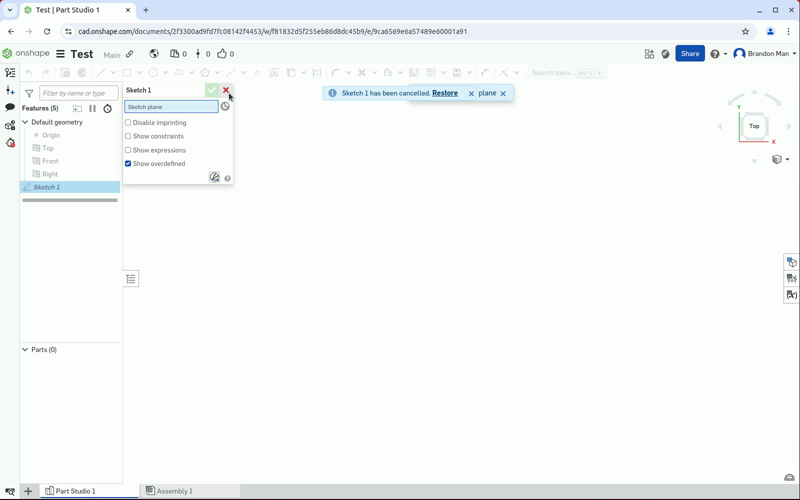
mouse_move(73, 150)
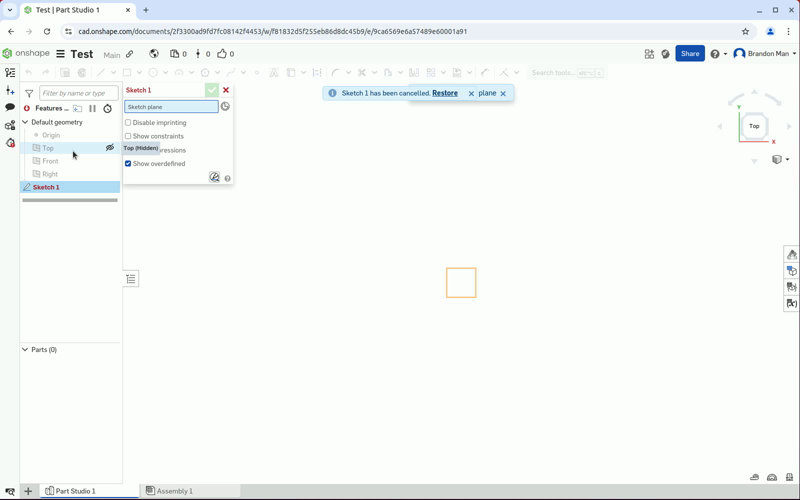
click(73, 150)
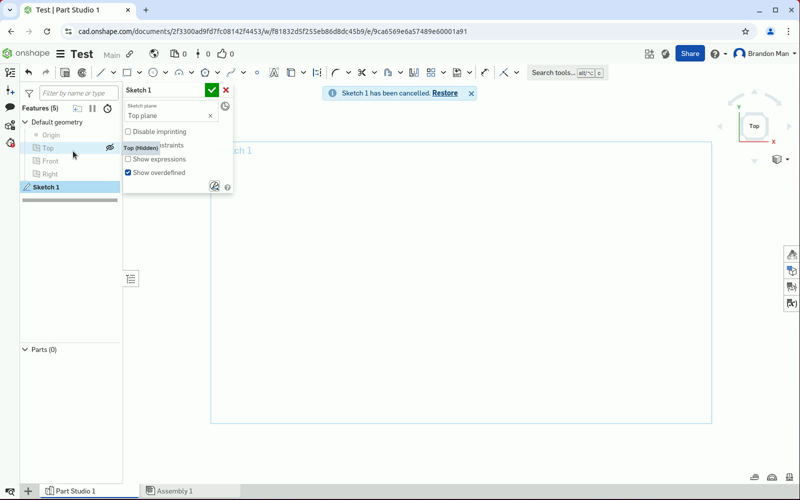
mouse_move(73, 352)
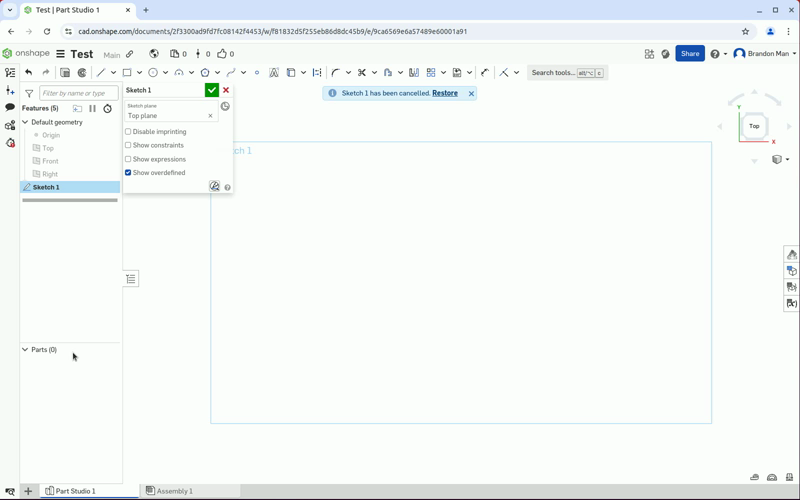
key(y)
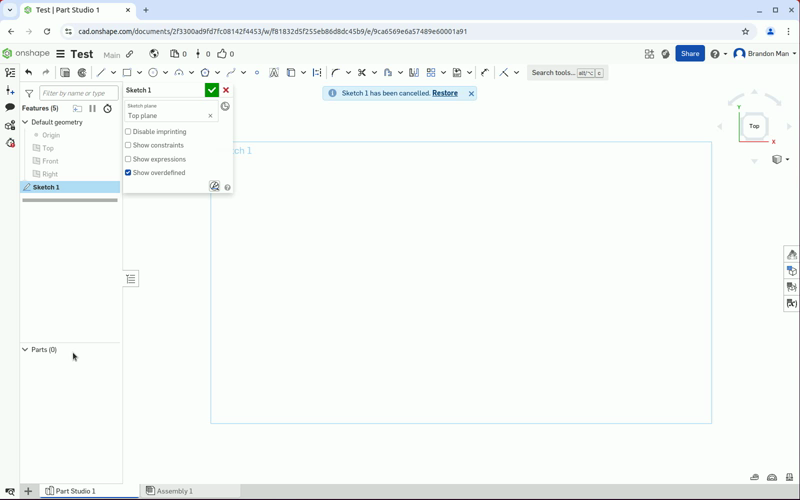
key(l)
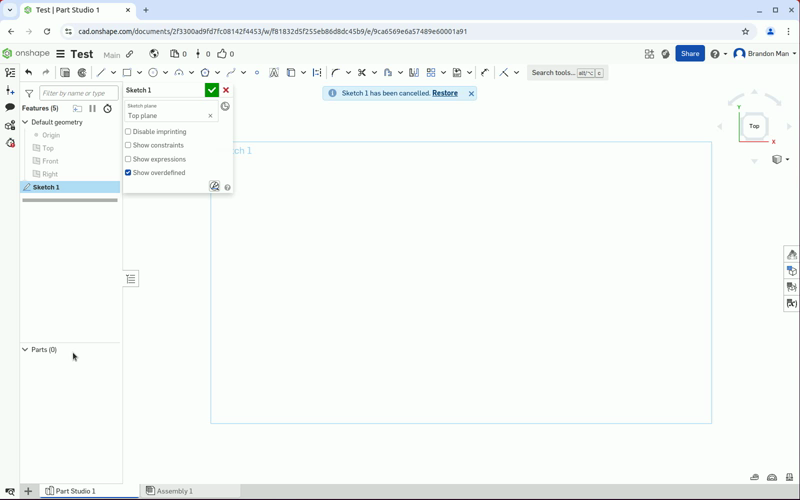
key_down(shift)
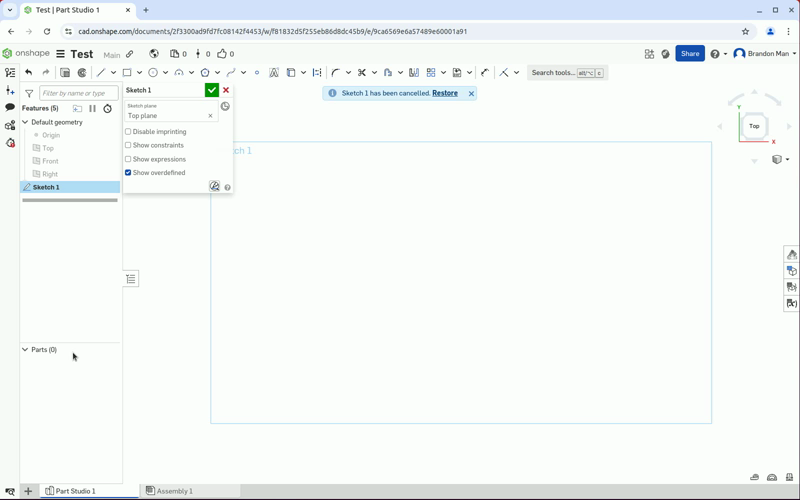
mouse_move(348, 282)
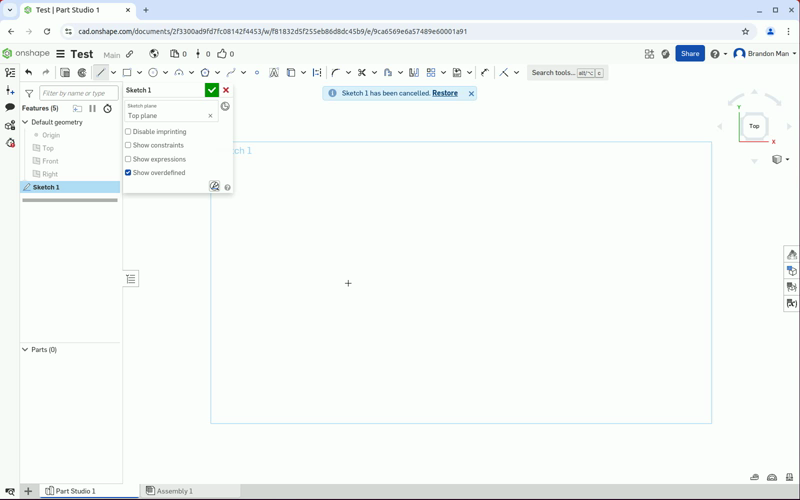
click(348, 282)
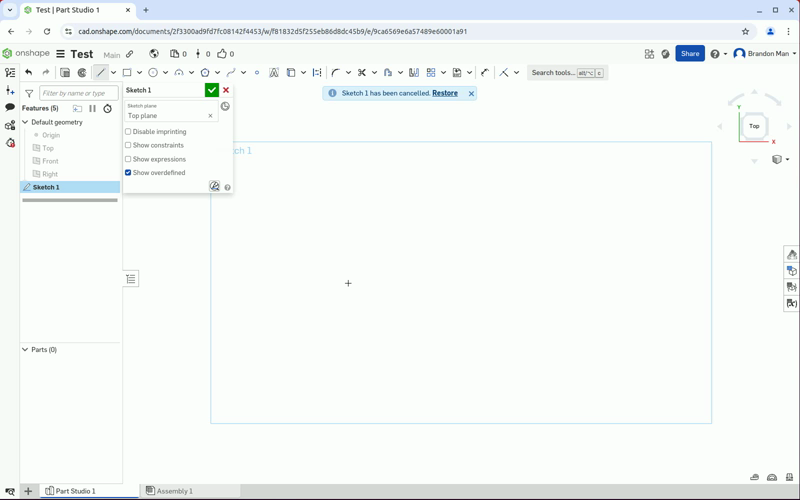
key_up(shift)
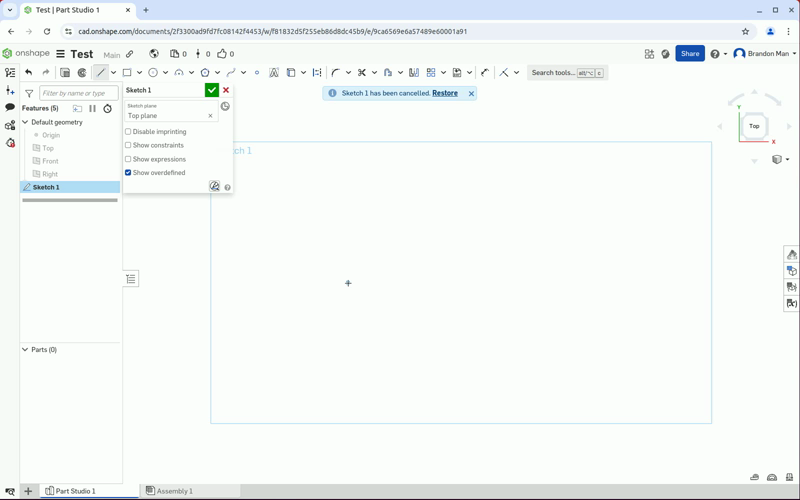
key_down(shift)
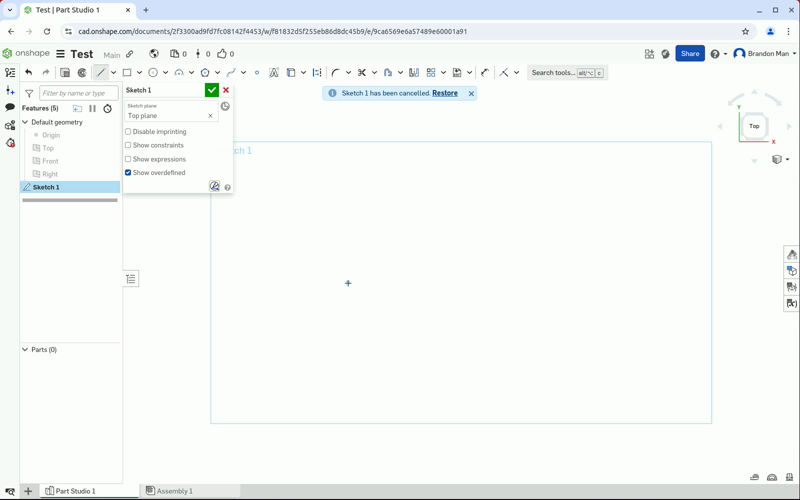
mouse_move(435, 282)
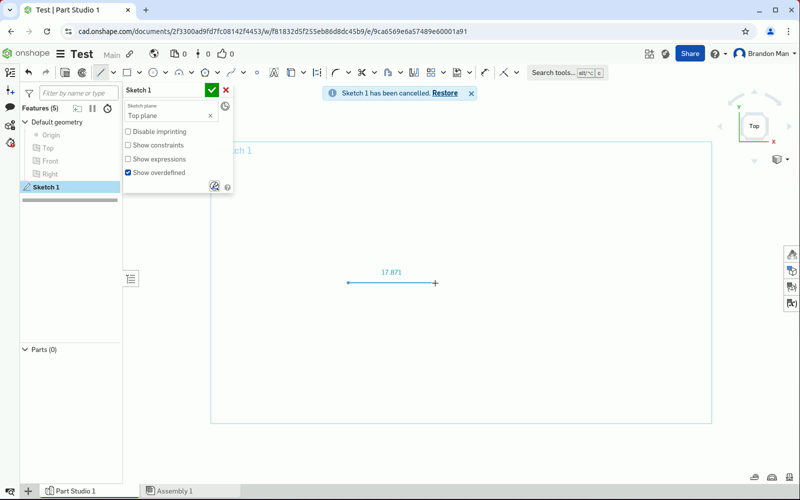
click(435, 282)
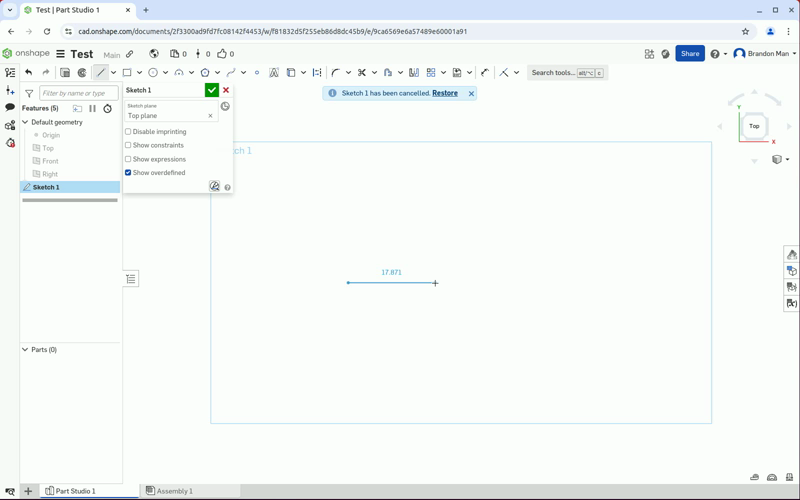
key_up(shift)
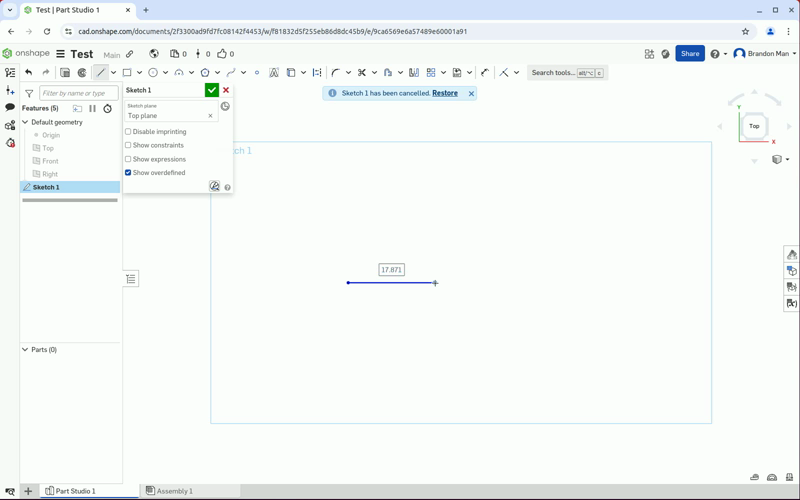
key_down(shift)
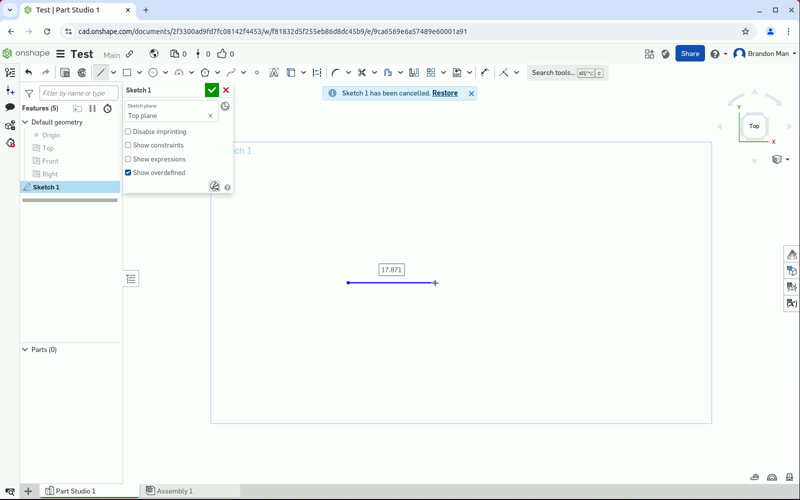
mouse_move(465, 282)
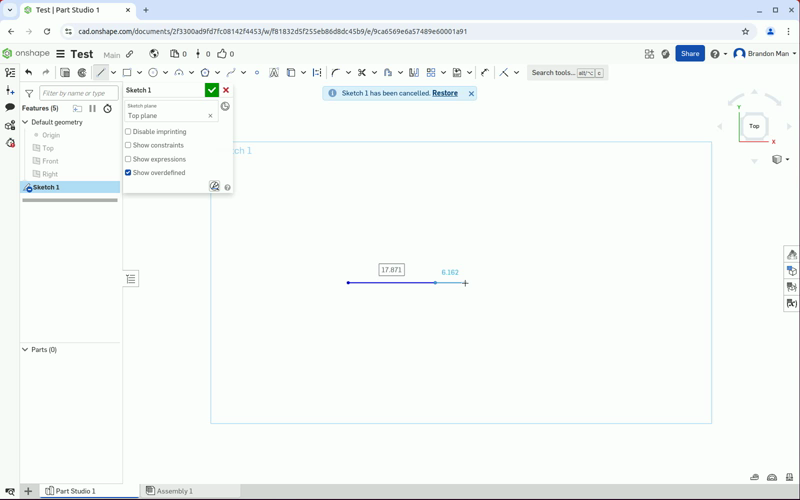
mouse_move(435, 249)
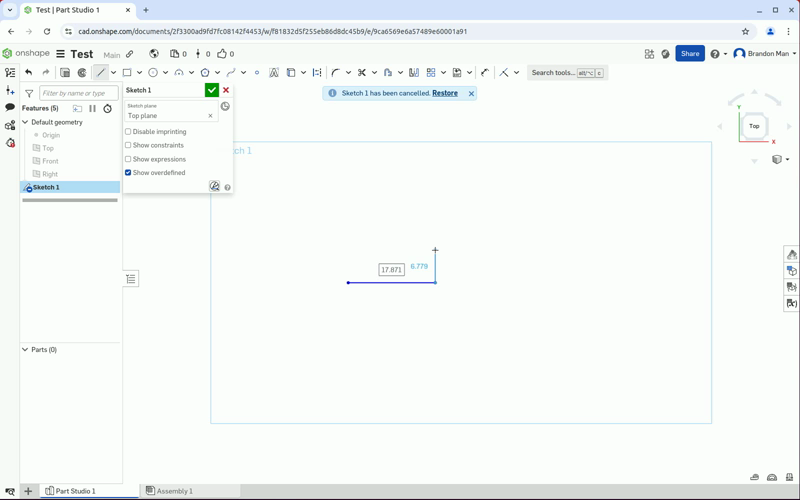
click(435, 249)
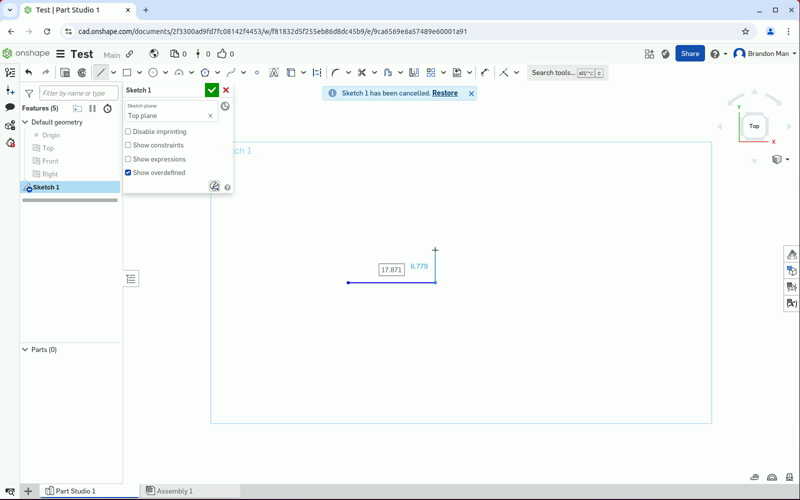
key_up(shift)
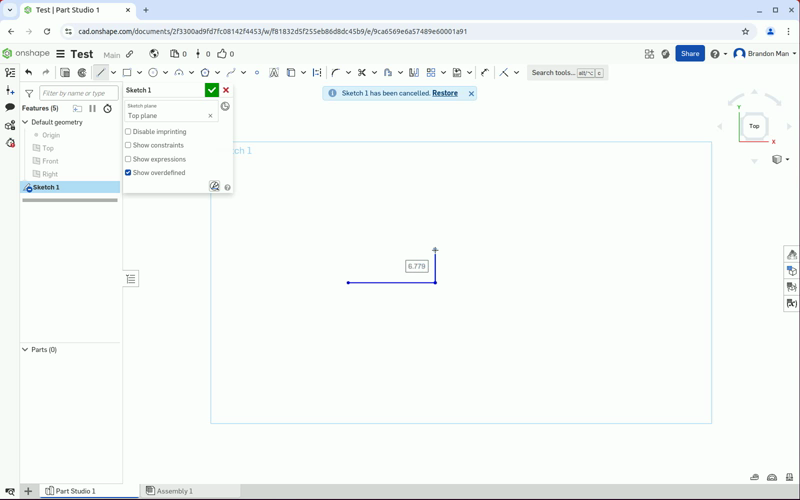
key_down(shift)
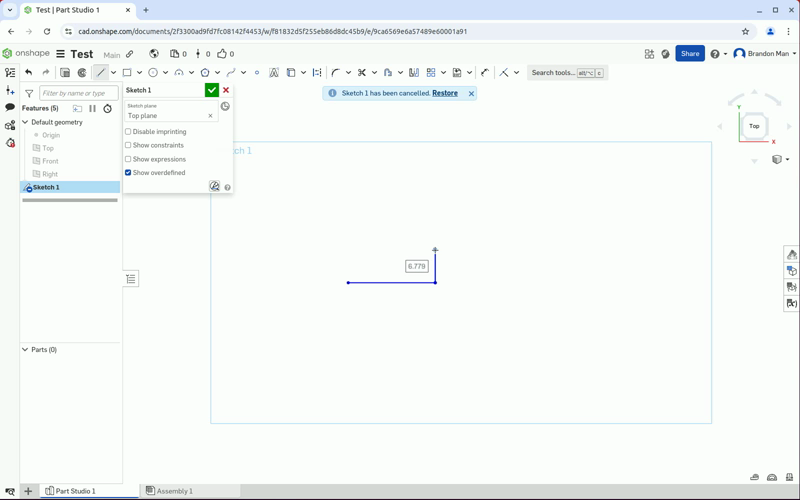
mouse_move(465, 249)
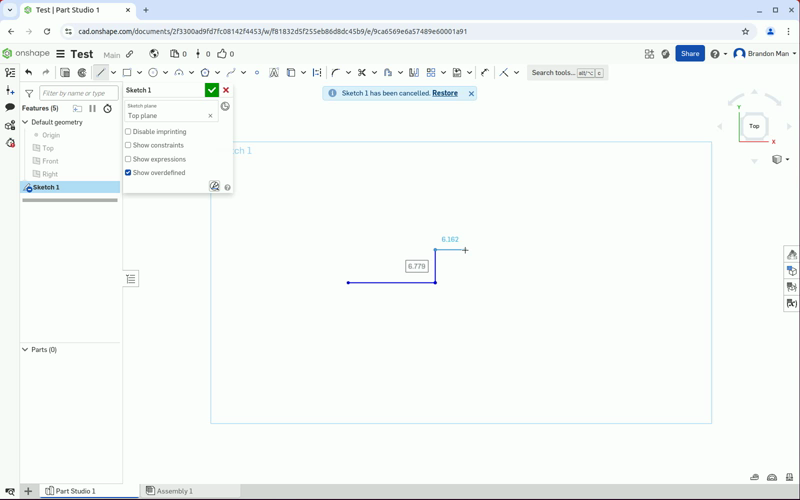
mouse_move(413, 249)
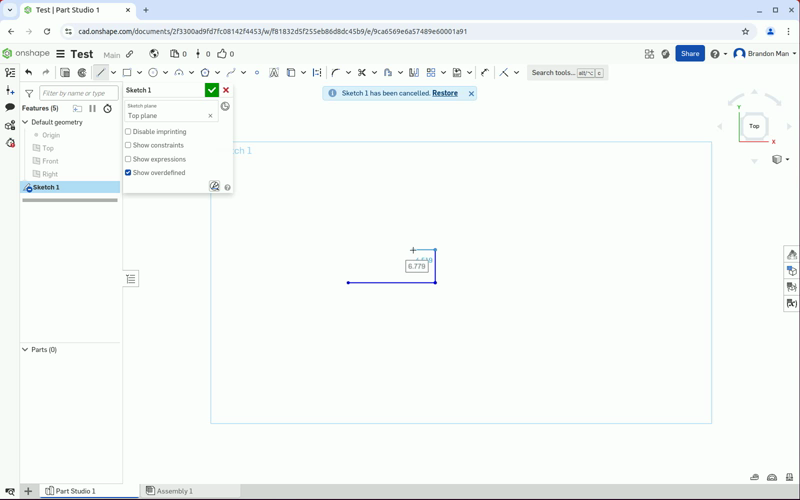
click(413, 249)
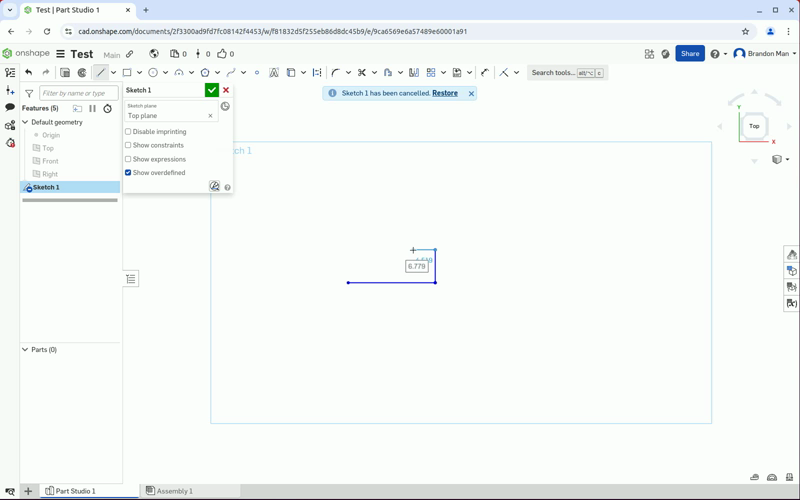
key_up(shift)
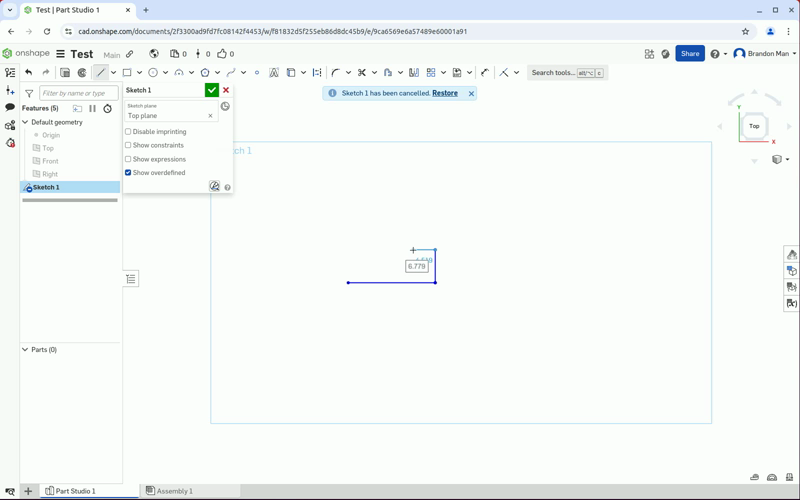
key_down(shift)
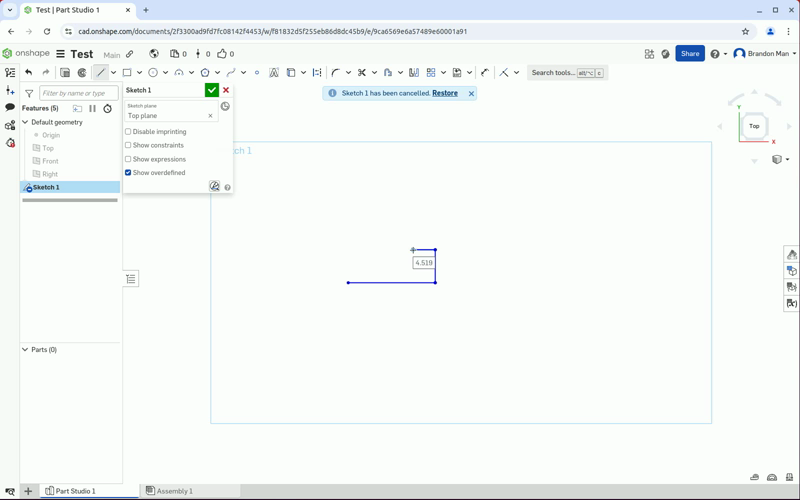
mouse_move(443, 249)
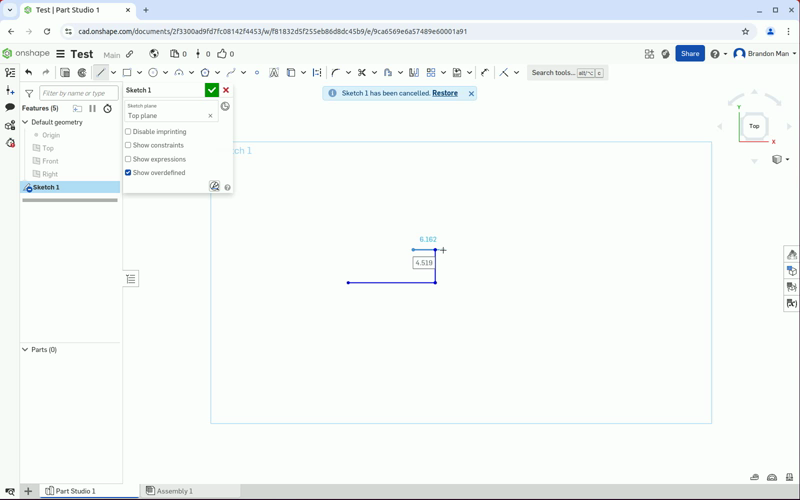
mouse_move(413, 217)
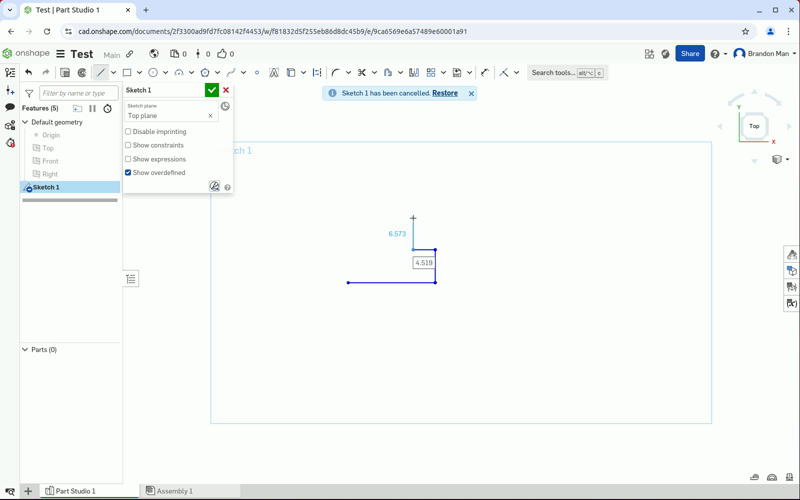
click(413, 217)
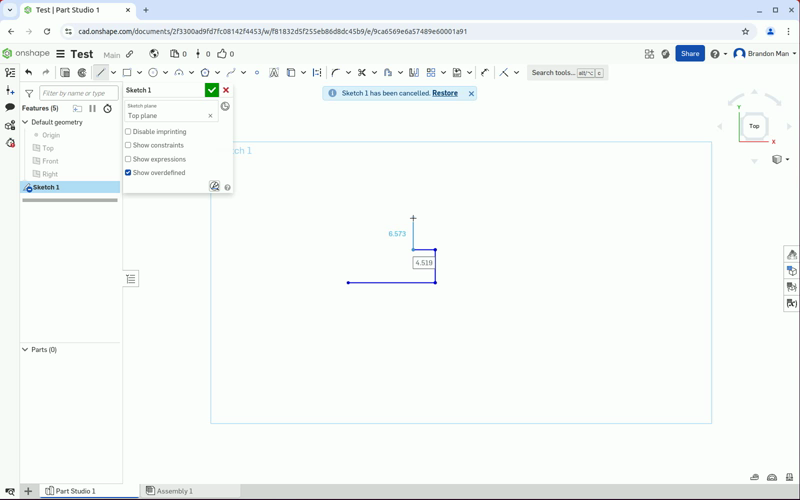
key_up(shift)
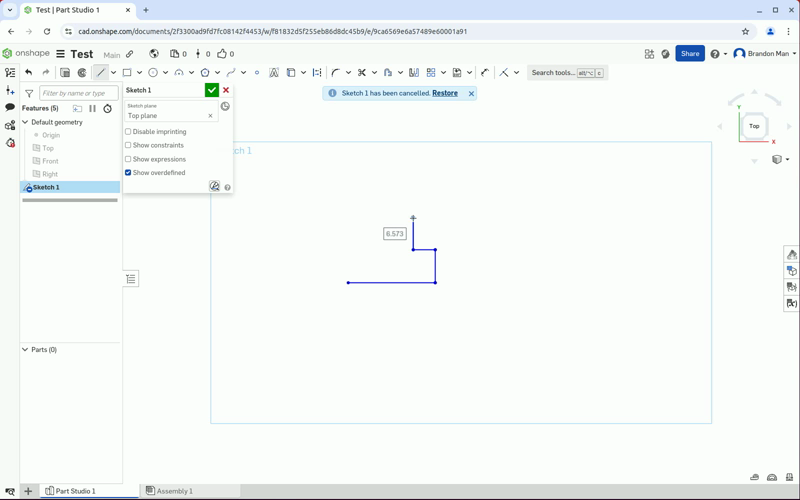
key_down(shift)
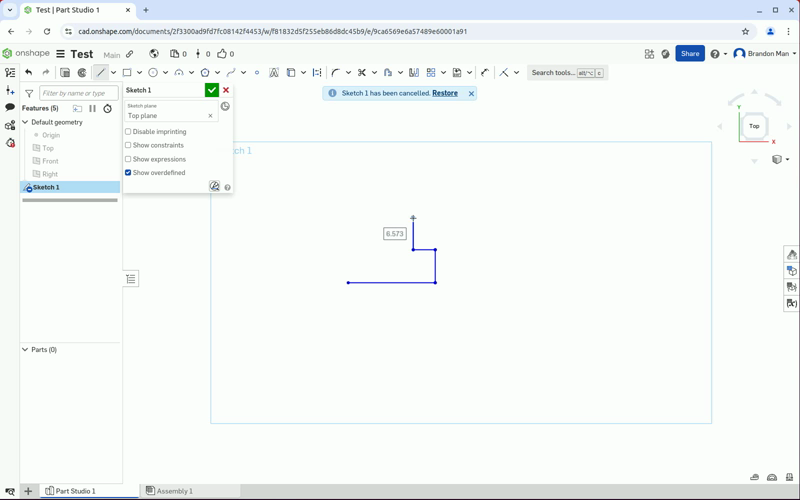
mouse_move(443, 217)
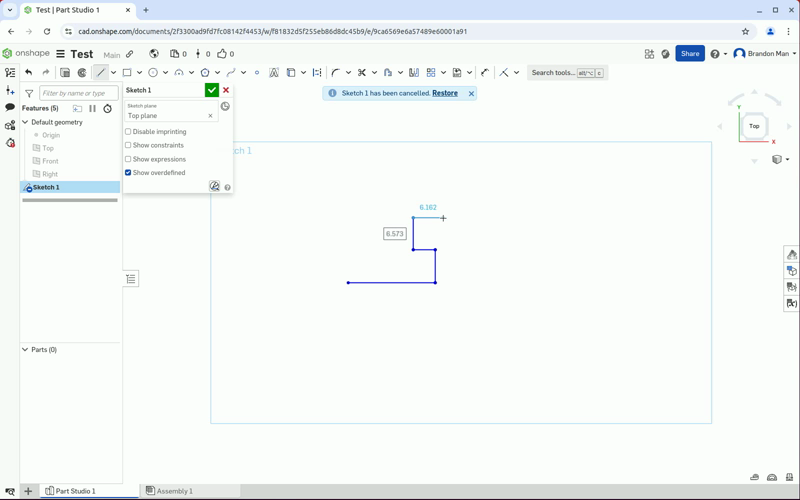
mouse_move(392, 217)
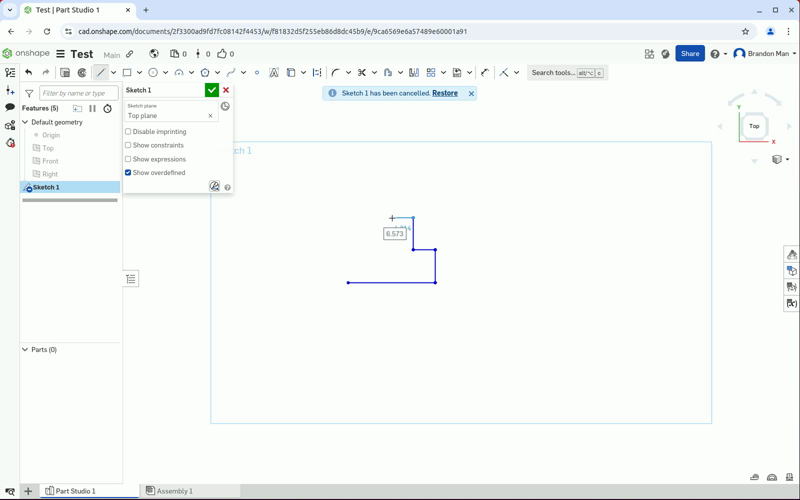
click(392, 217)
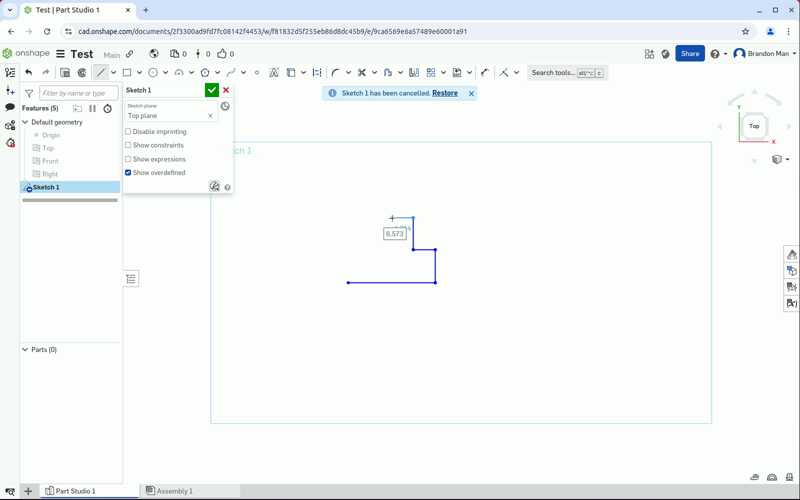
key_up(shift)
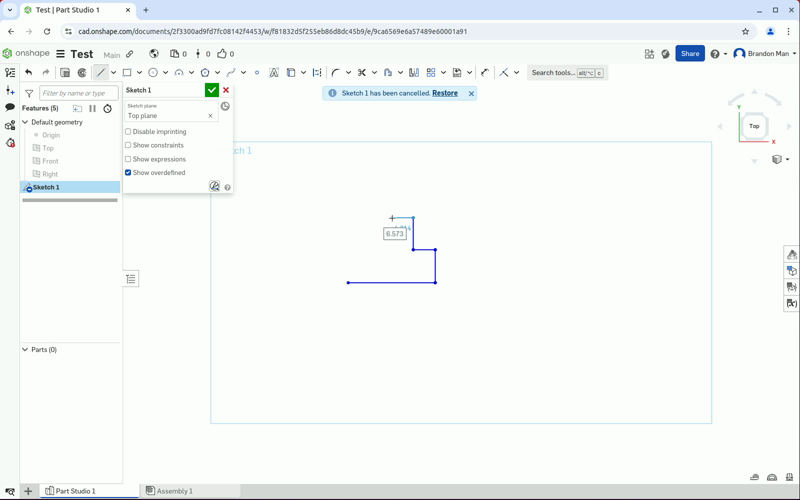
key_down(shift)
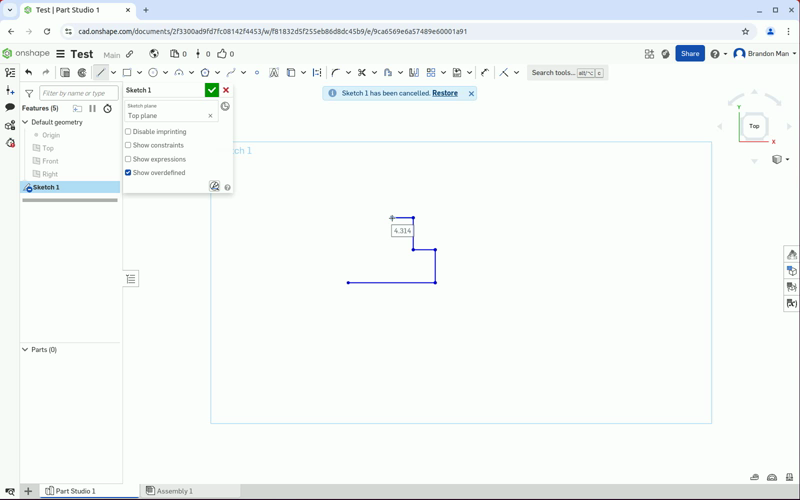
mouse_move(422, 217)
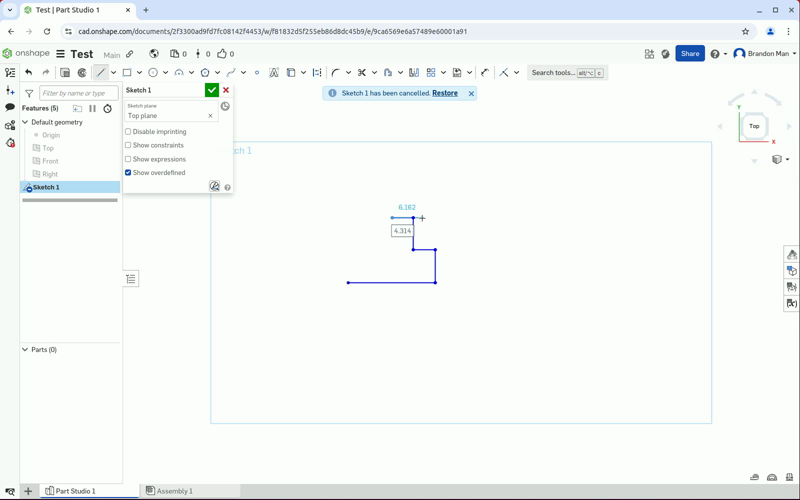
mouse_move(392, 249)
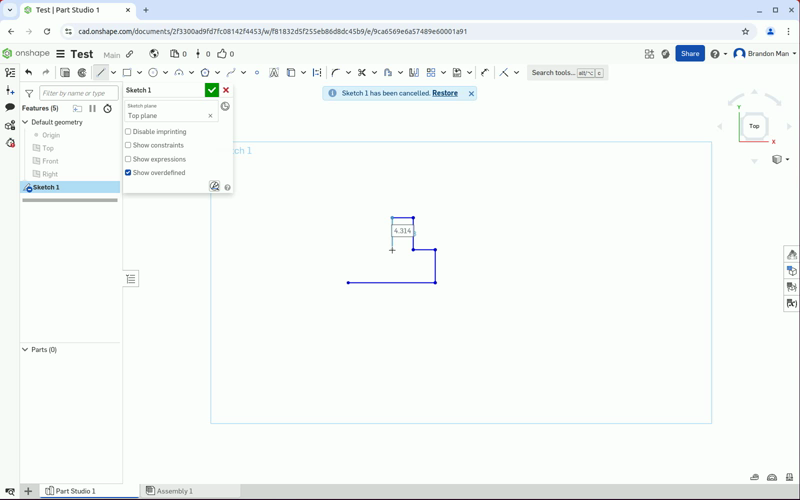
click(392, 249)
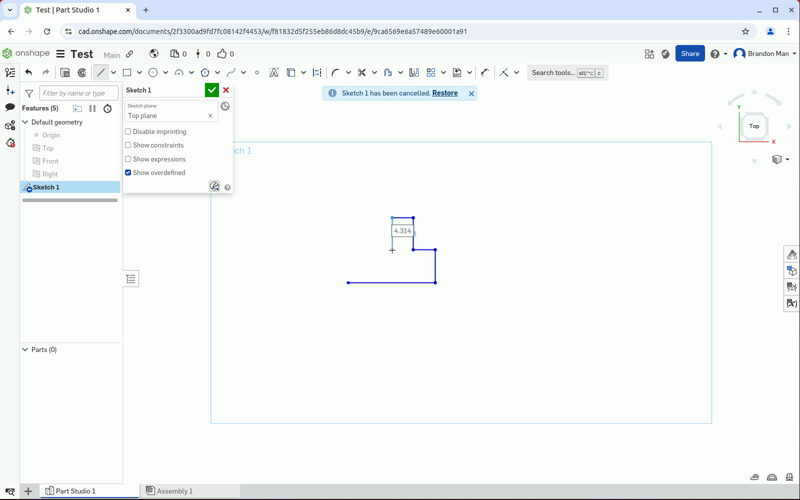
key_up(shift)
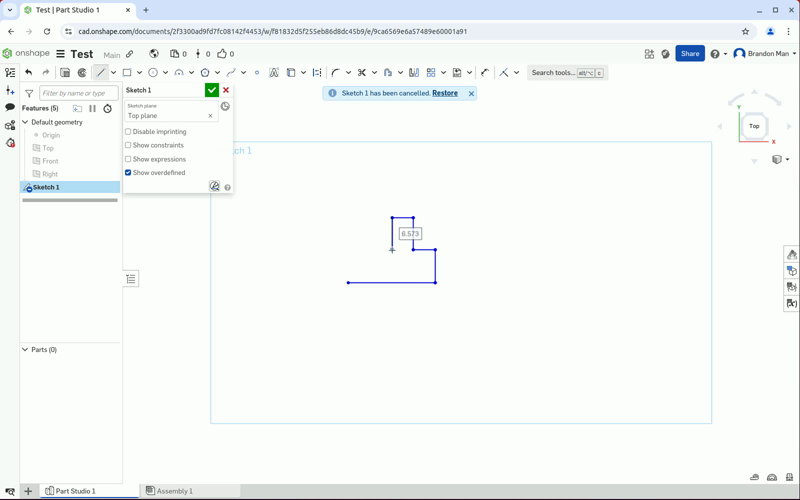
key_down(shift)
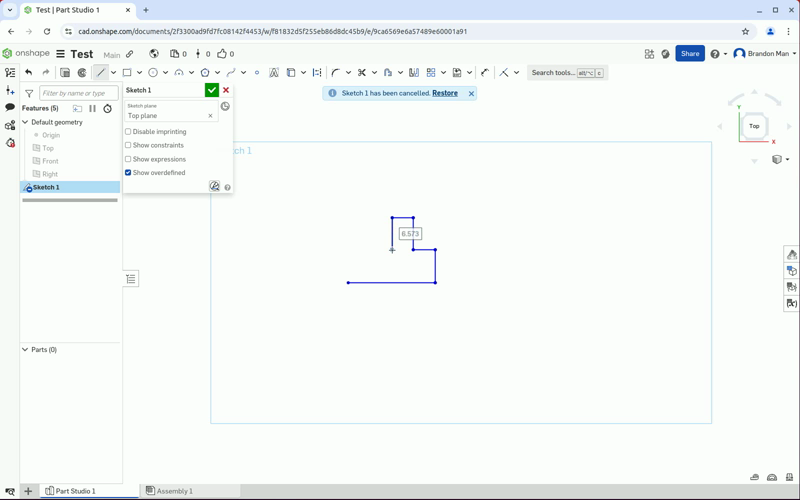
mouse_move(422, 249)
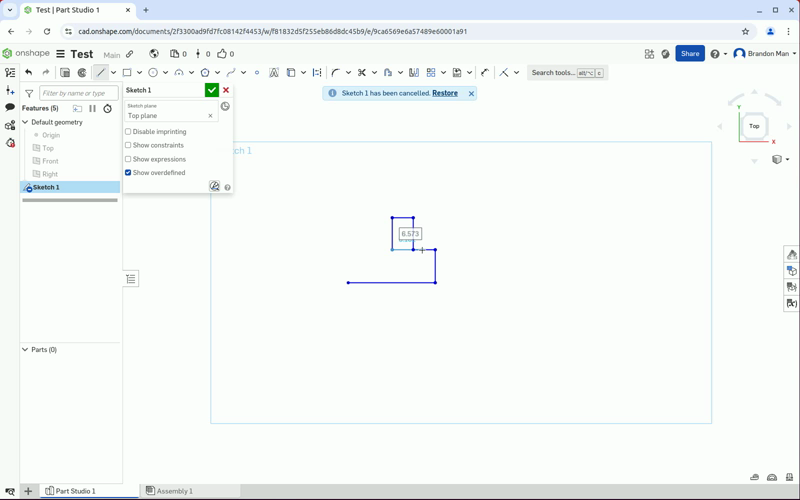
mouse_move(370, 249)
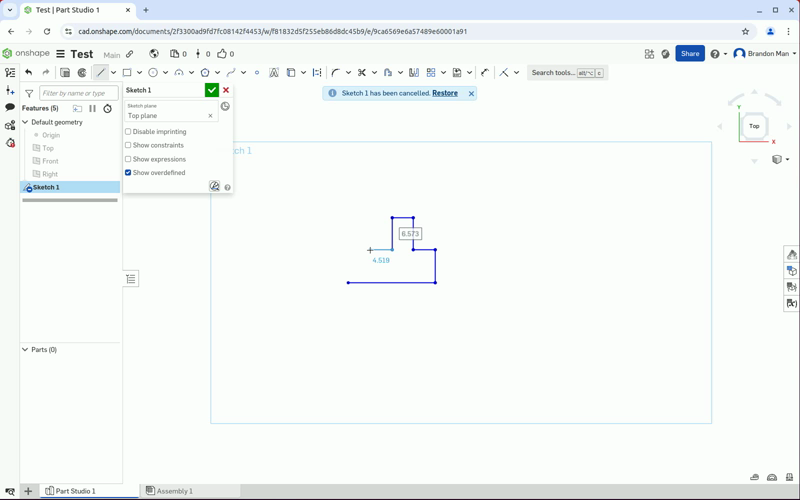
click(370, 249)
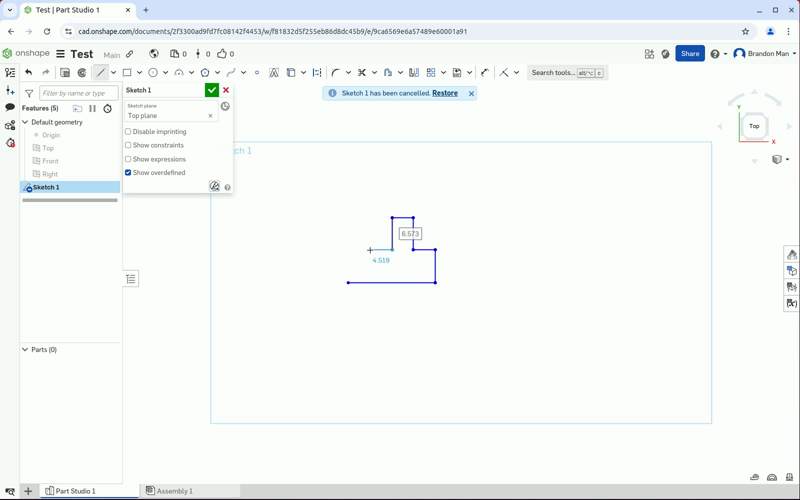
key_up(shift)
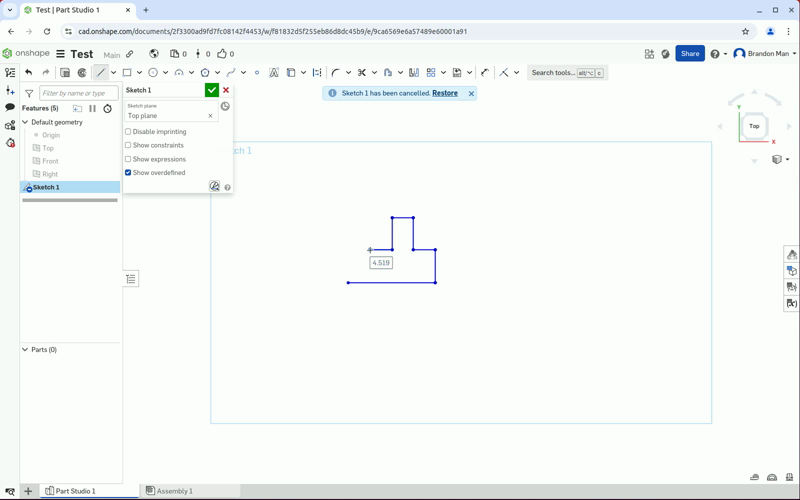
key_down(shift)
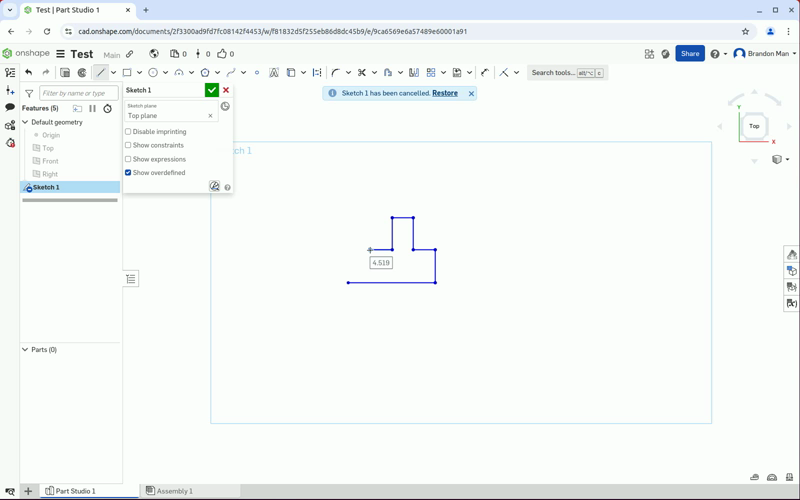
mouse_move(400, 249)
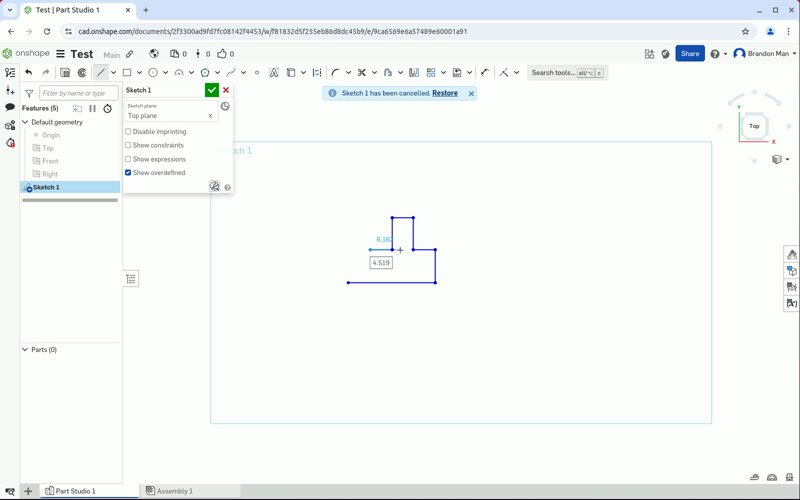
mouse_move(370, 207)
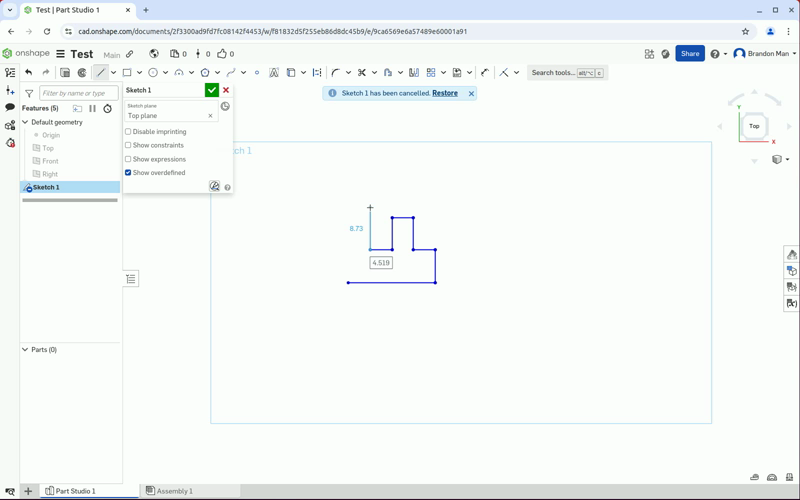
click(370, 207)
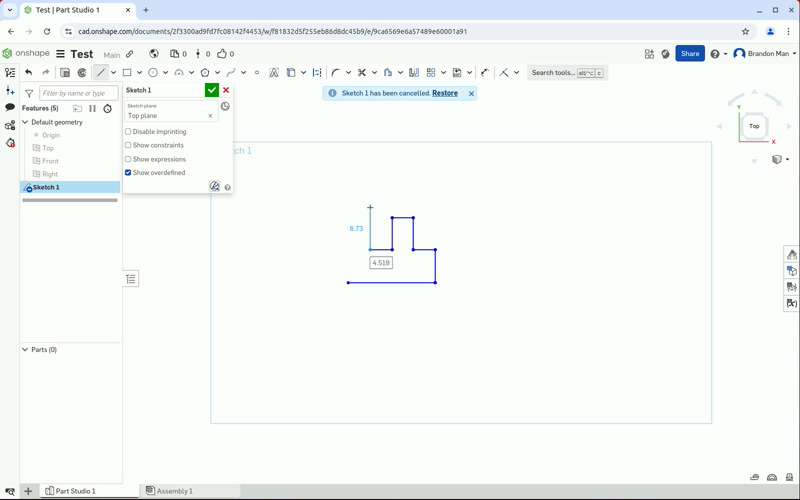
key_up(shift)
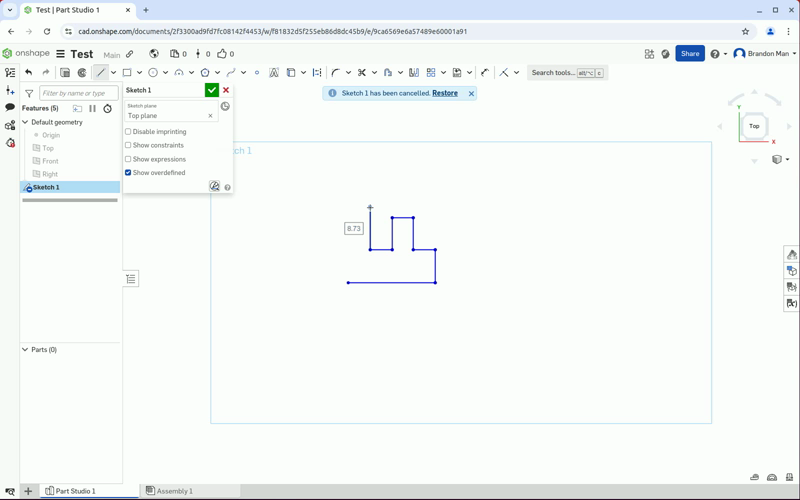
key_down(shift)
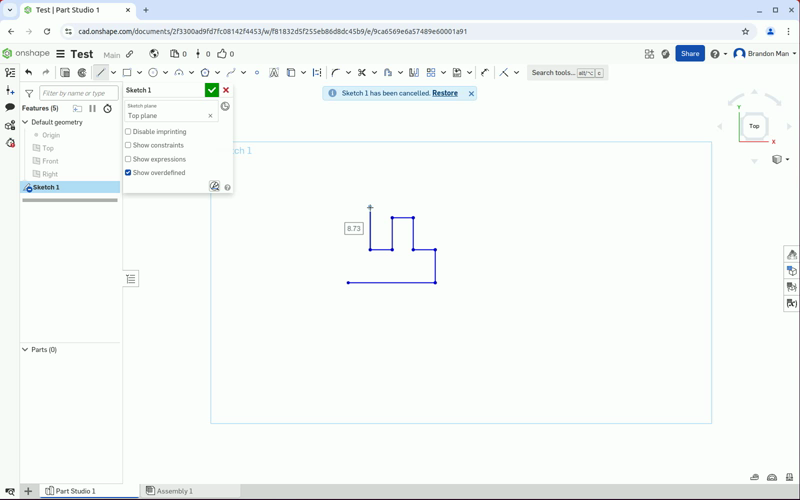
mouse_move(400, 207)
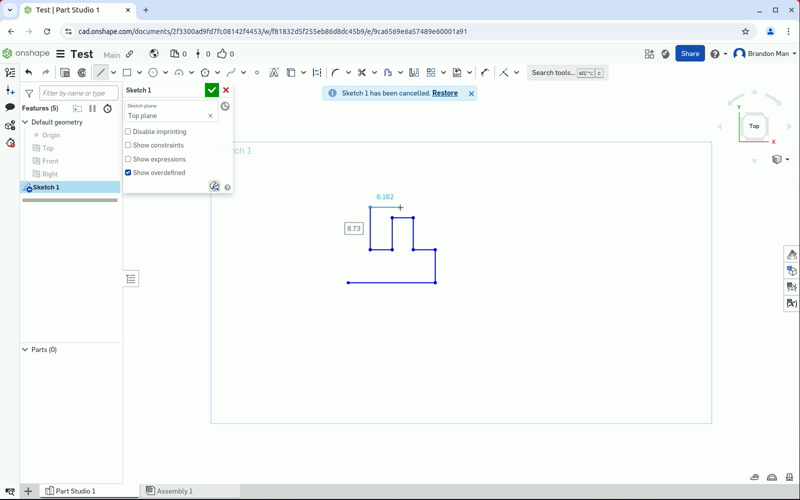
mouse_move(348, 207)
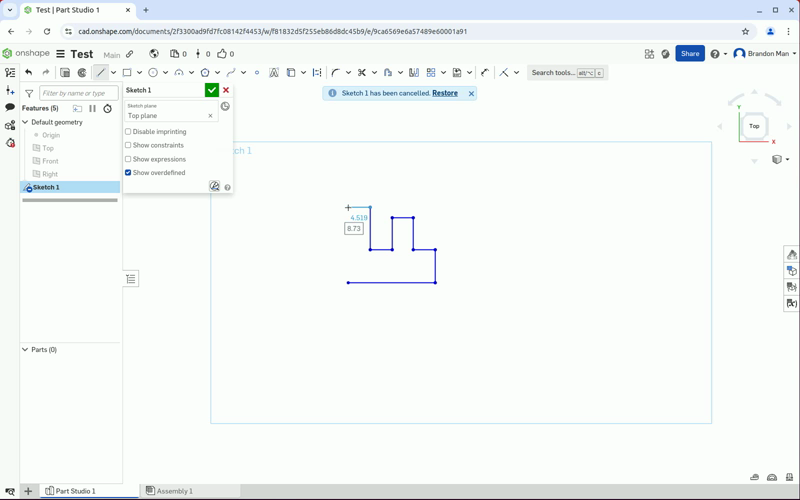
click(348, 207)
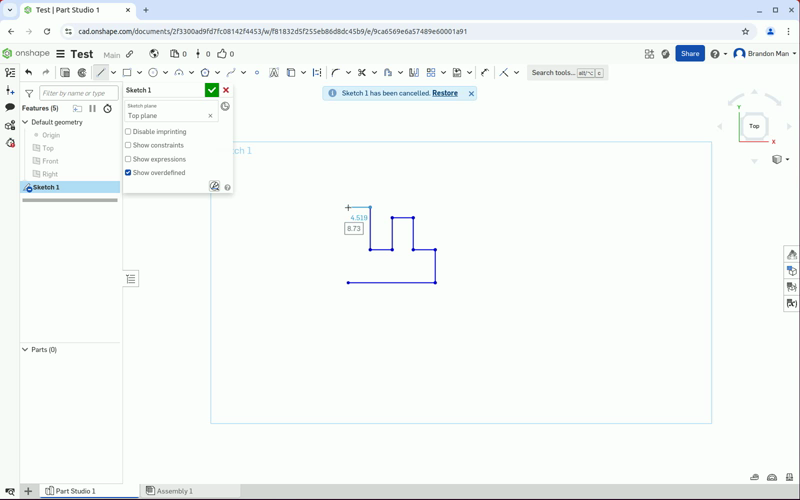
key_up(shift)
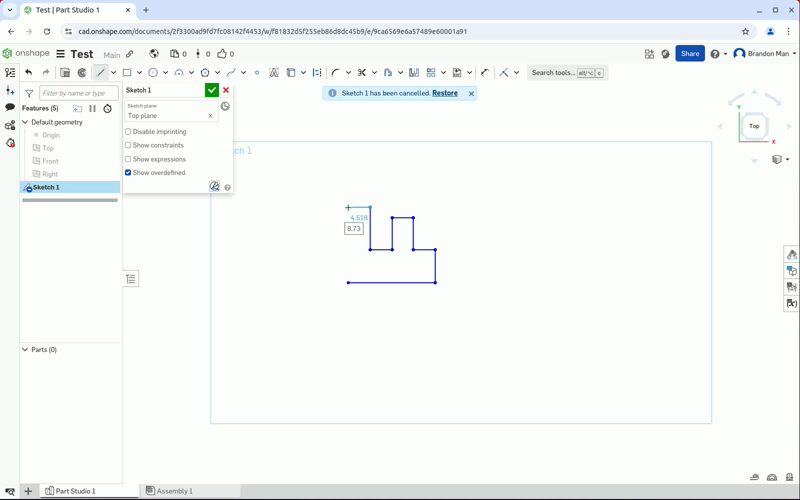
key_down(shift)
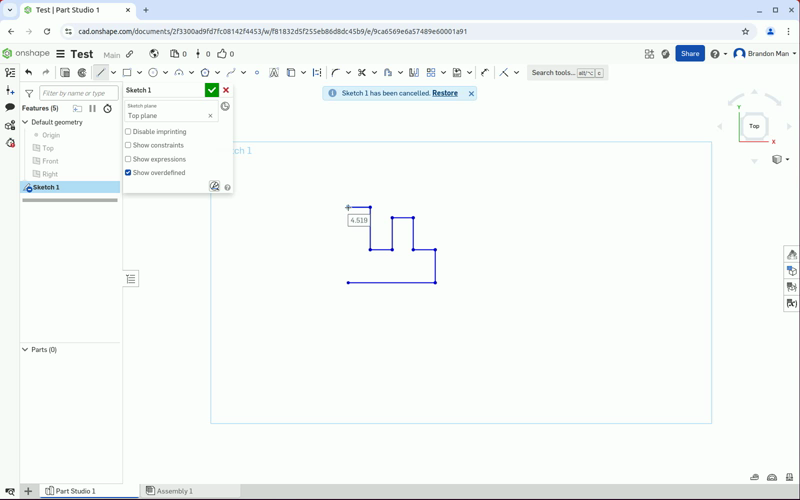
mouse_move(348, 282)
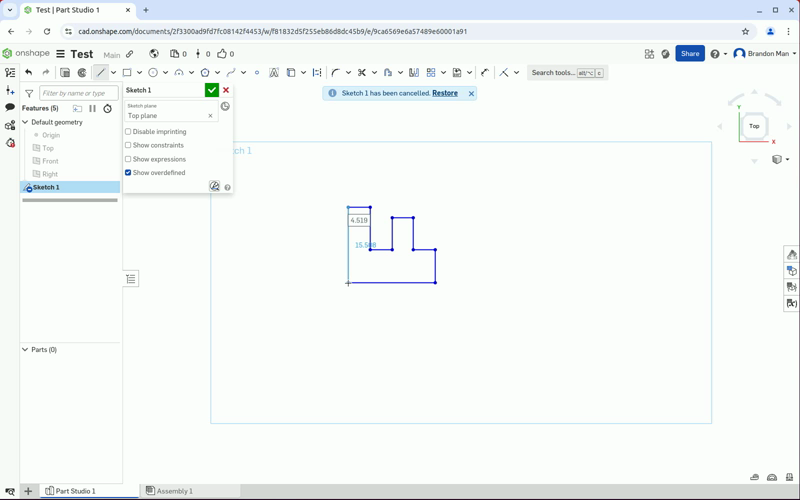
key_up(shift)
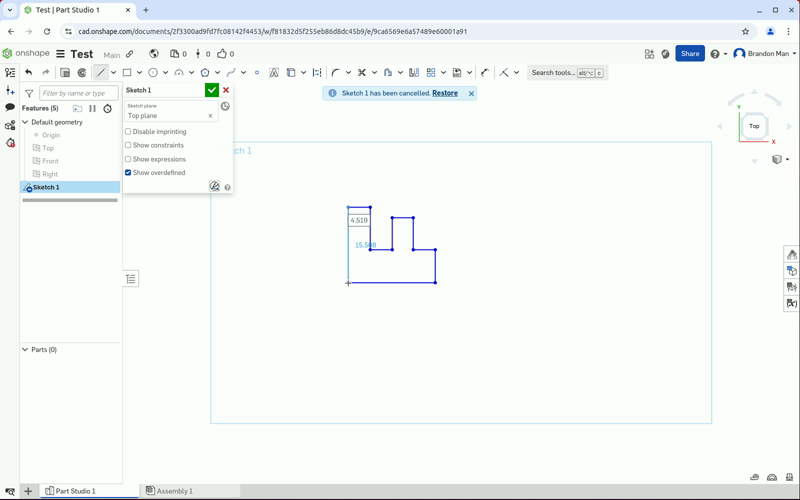
click(348, 282)
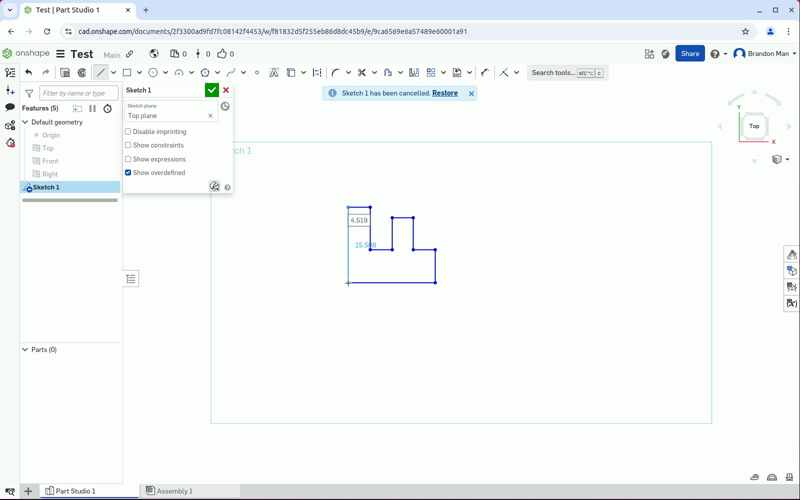
key(esc)
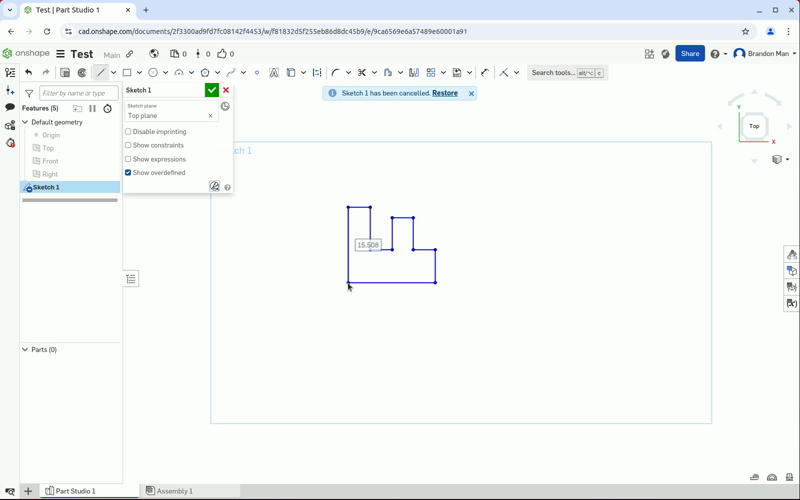
mouse_move(405, 235)
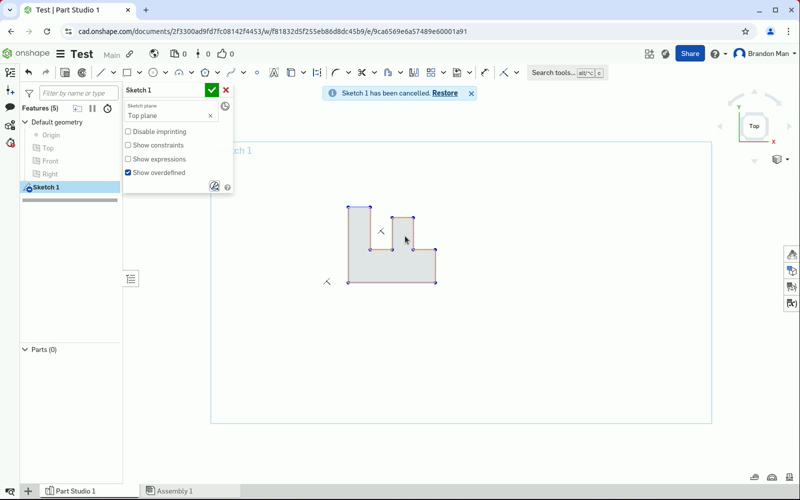
click(405, 235)
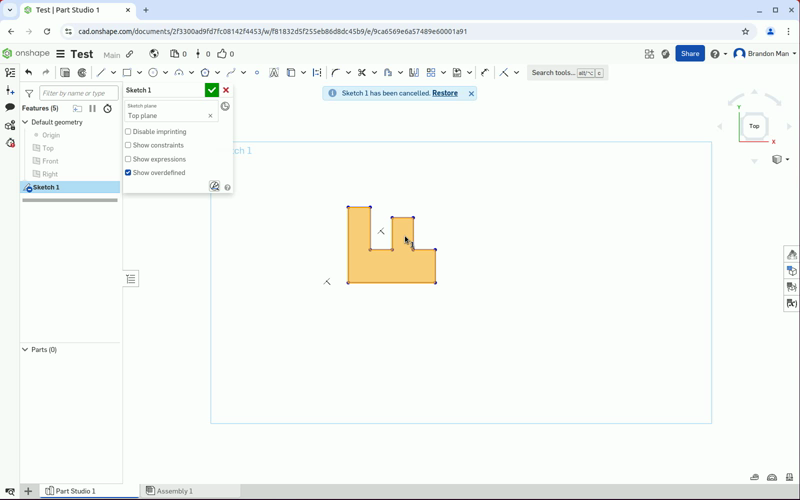
mouse_move(73, 352)
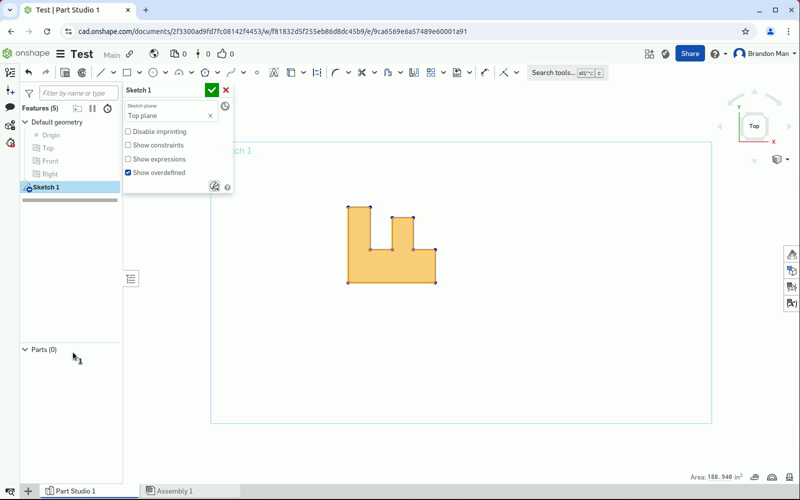
key(shift+y)
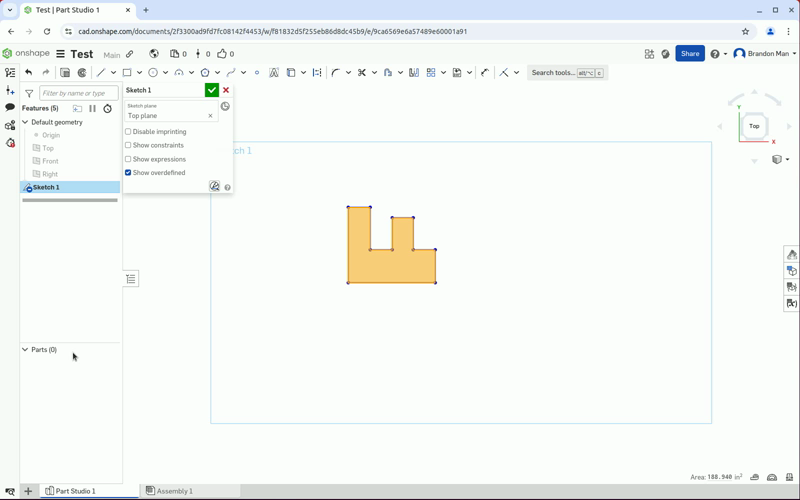
key(shift+e)
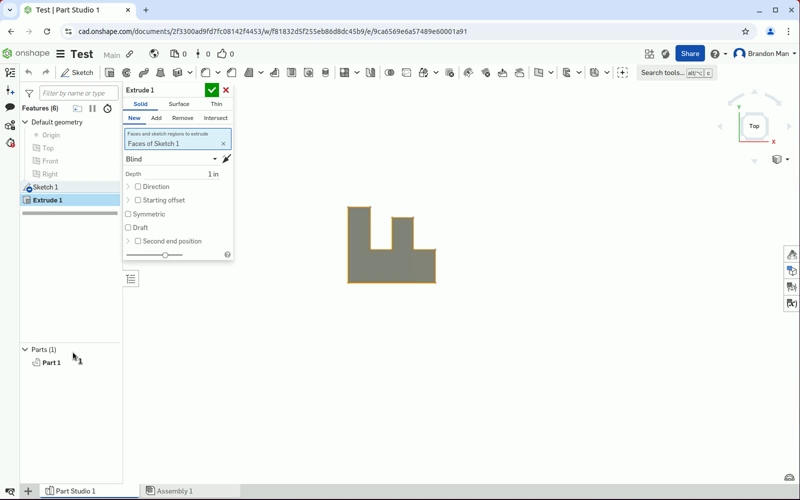
mouse_move(143, 106)
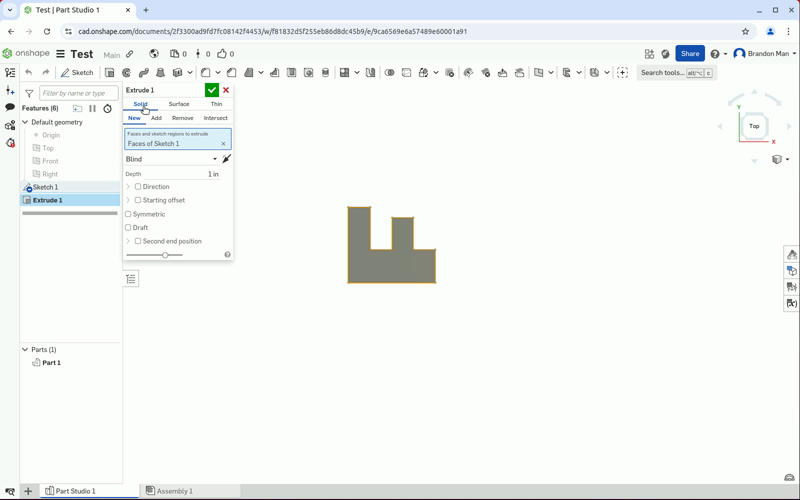
click(143, 106)
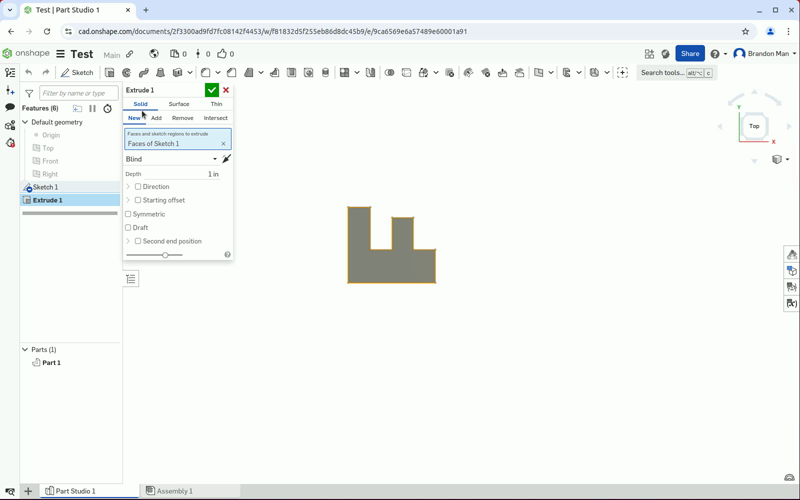
mouse_move(137, 120)
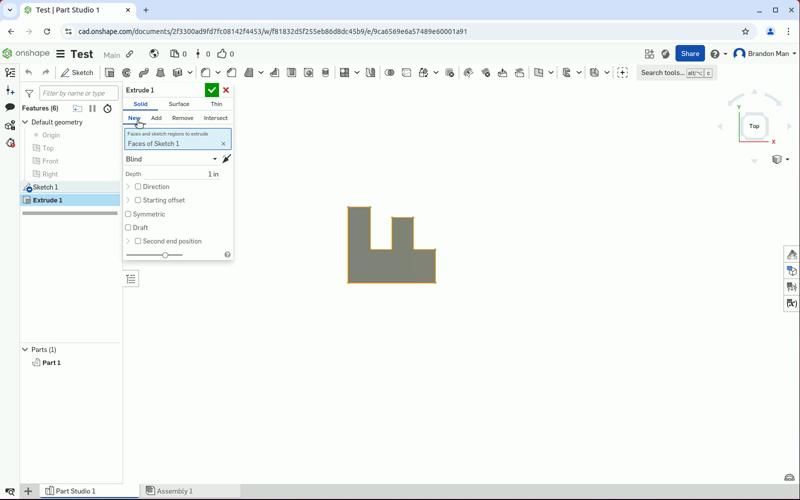
click(137, 120)
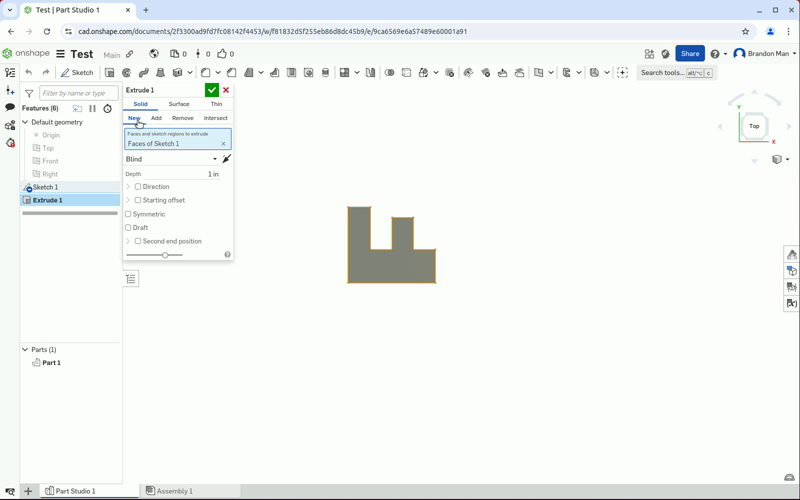
key(tab, 4)
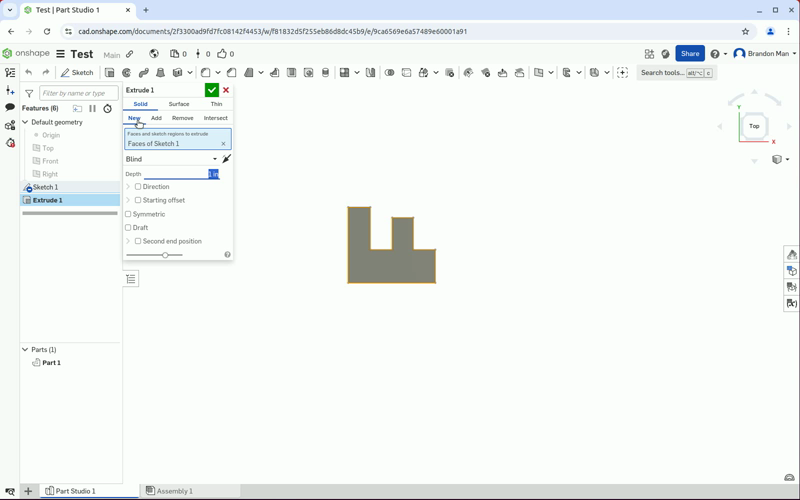
text(13.961)
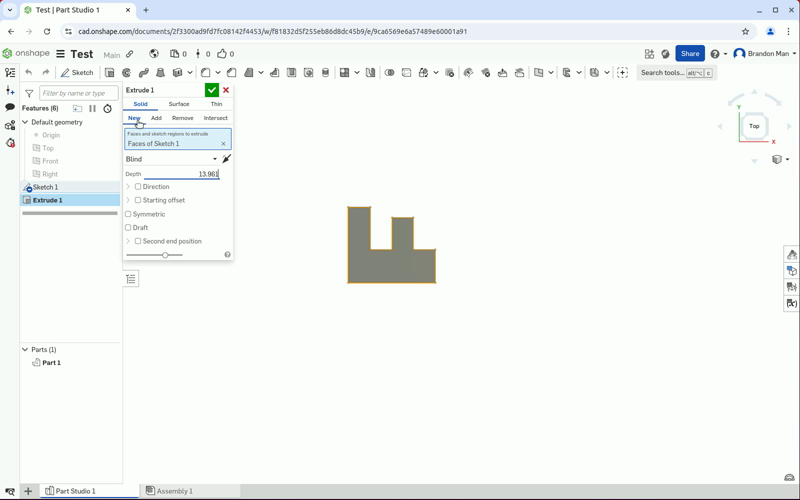
key(enter)
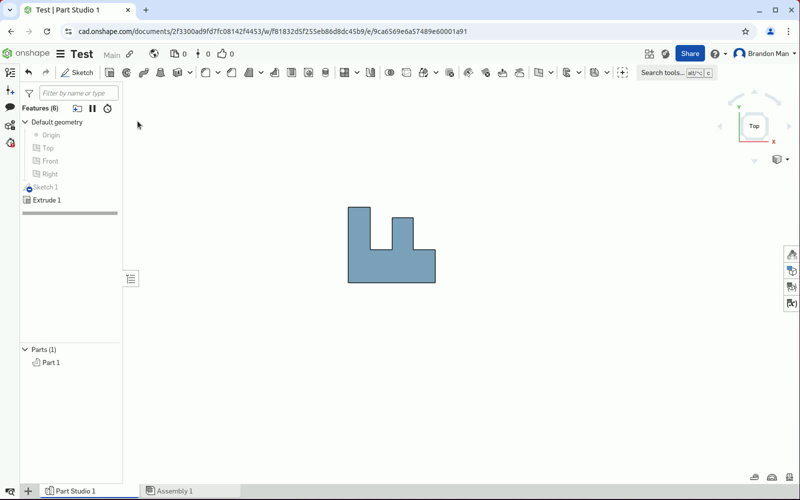
key(shift+h)
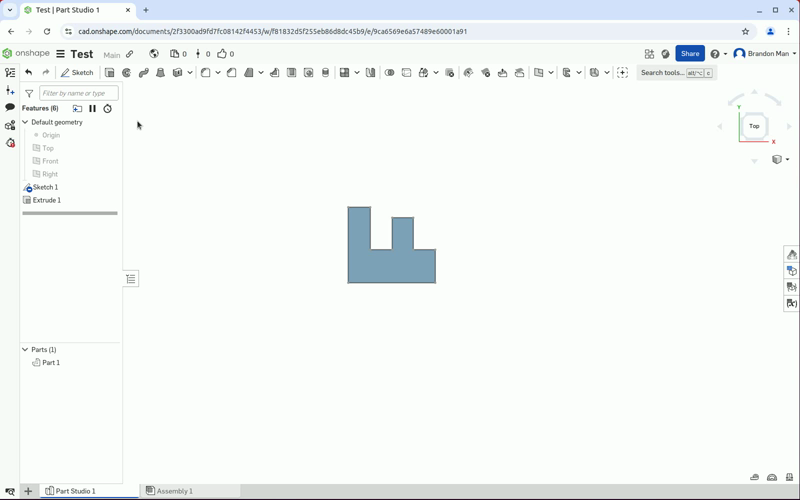
key(shift+h)
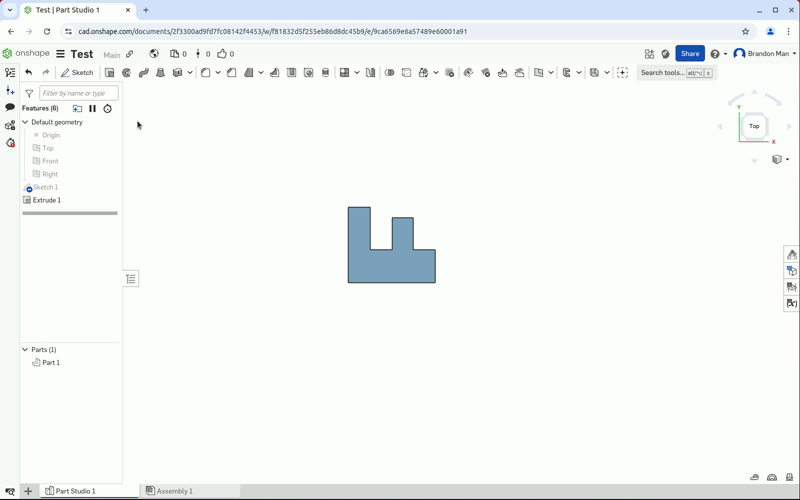
mouse_move(73, 189)
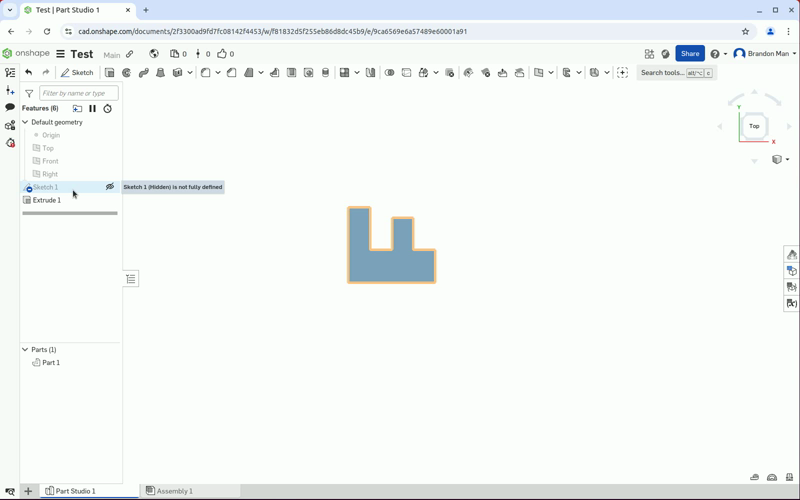
click(73, 189)
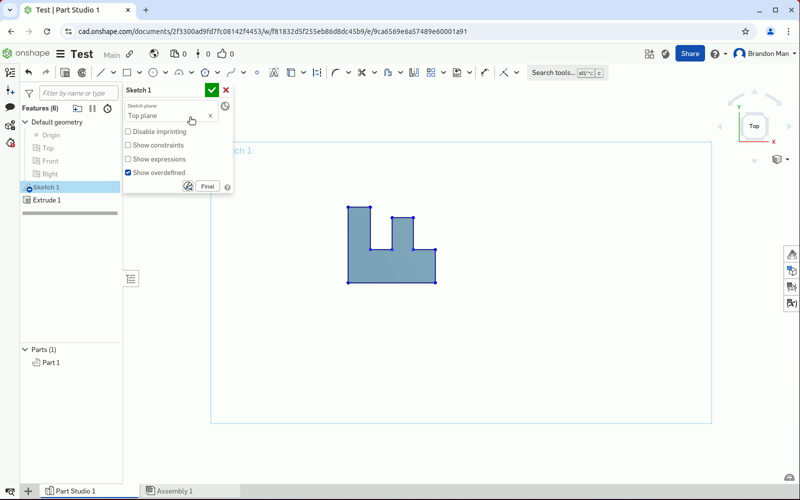
mouse_move(229, 92)
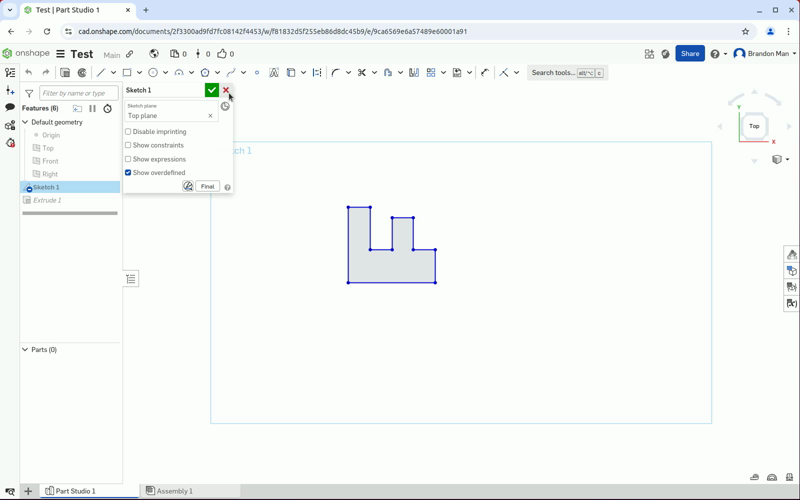
click(229, 92)
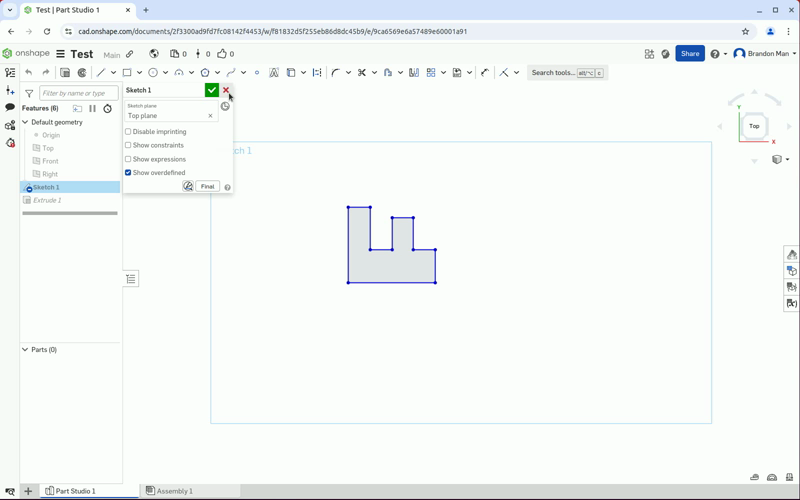
key(shift+s)
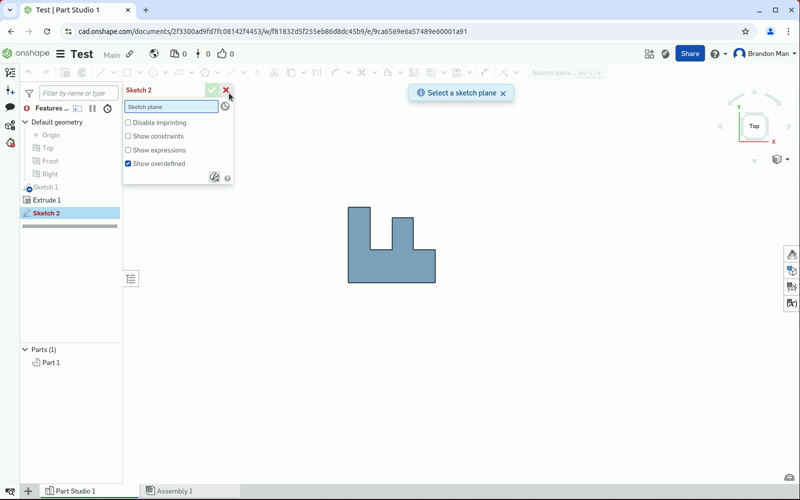
mouse_move(73, 150)
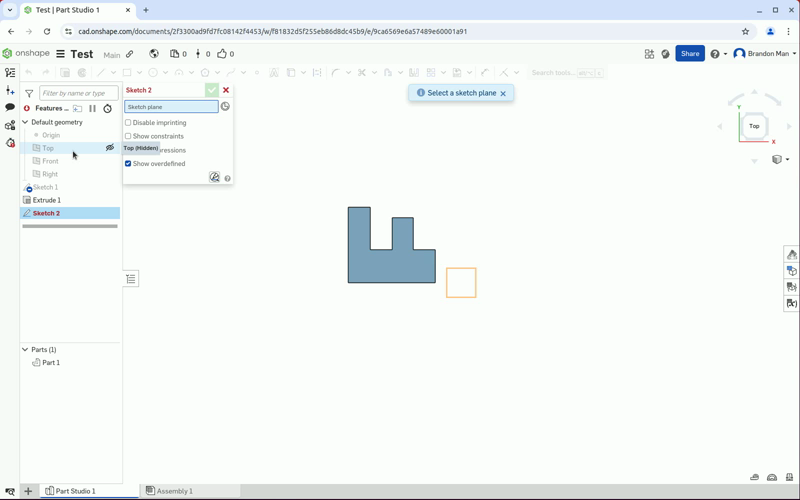
click(73, 150)
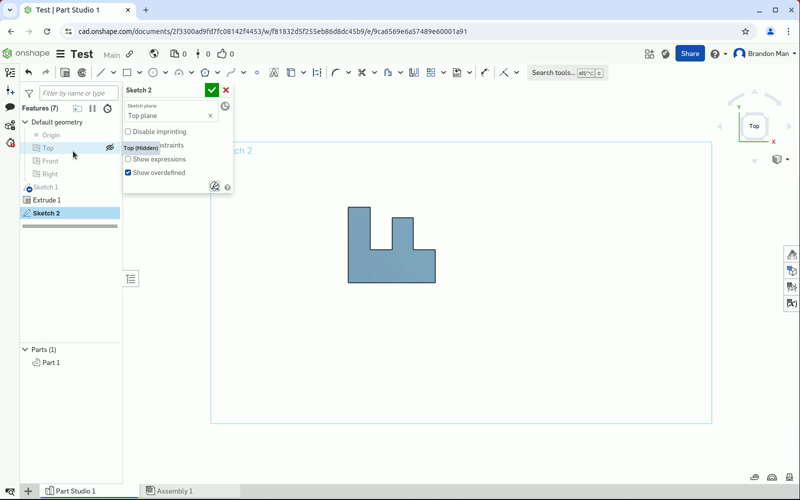
mouse_move(73, 352)
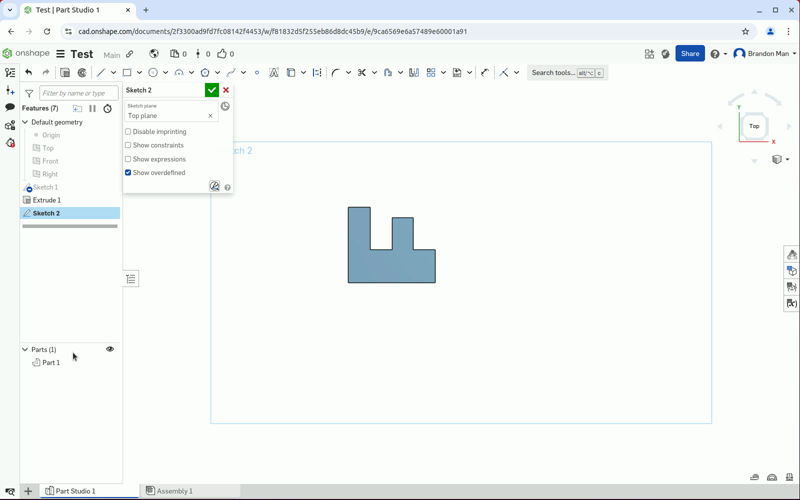
key(y)
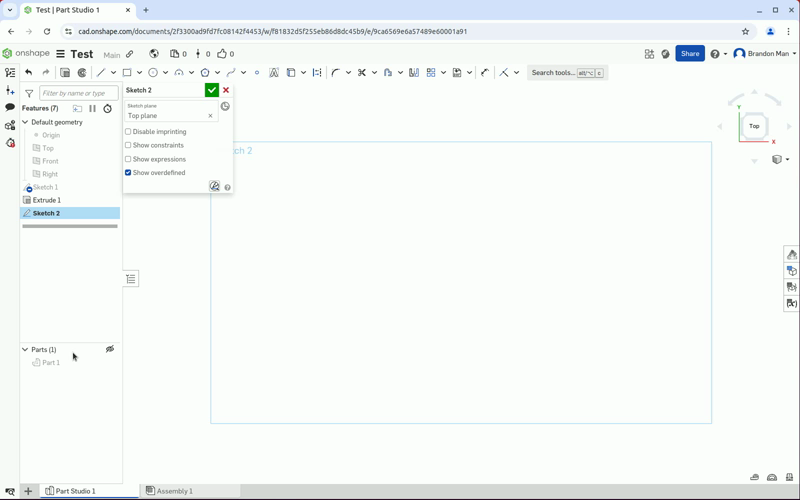
key(l)
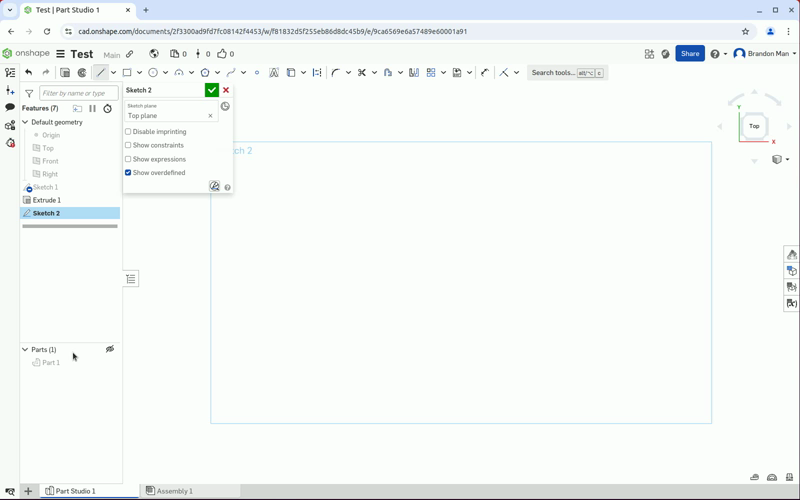
key_down(shift)
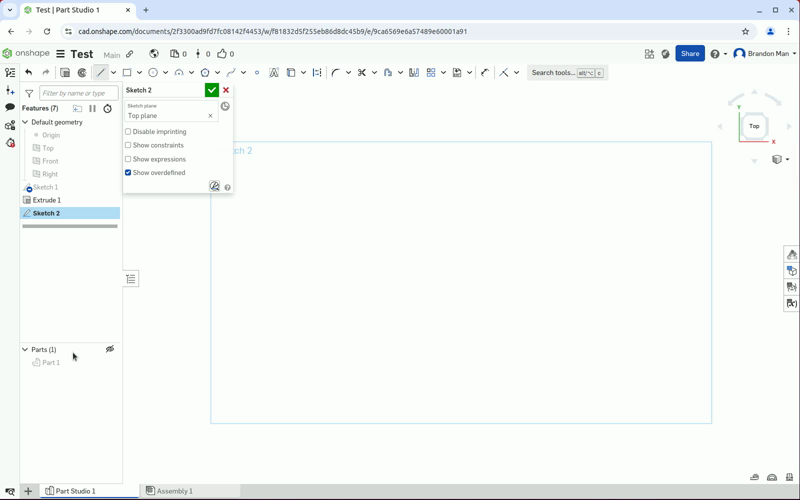
mouse_move(370, 250)
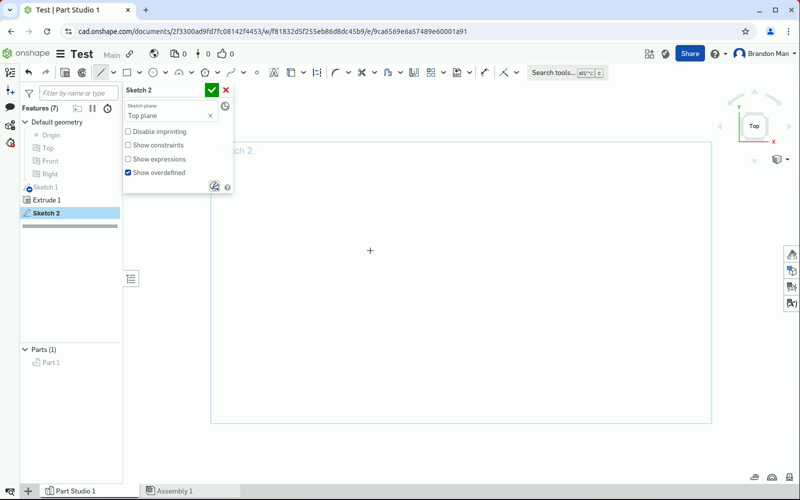
click(370, 250)
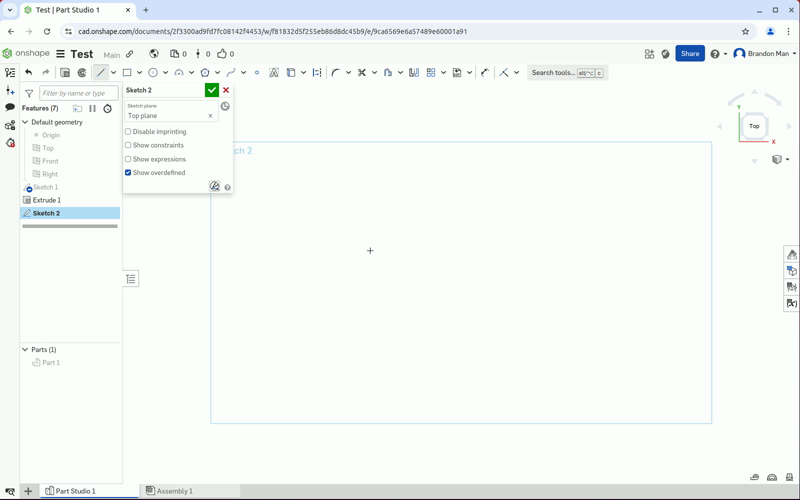
key_up(shift)
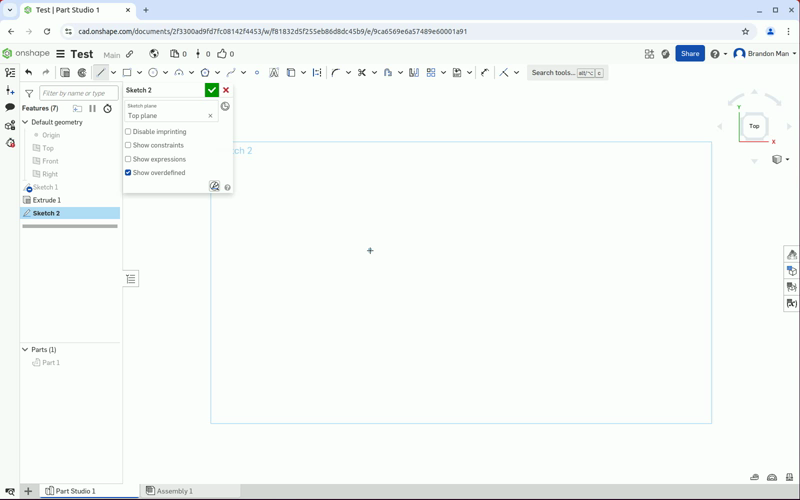
key_down(shift)
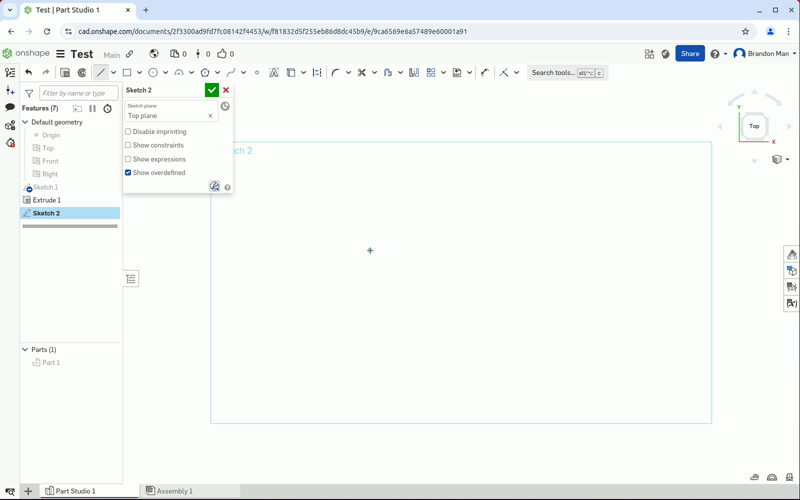
mouse_move(400, 250)
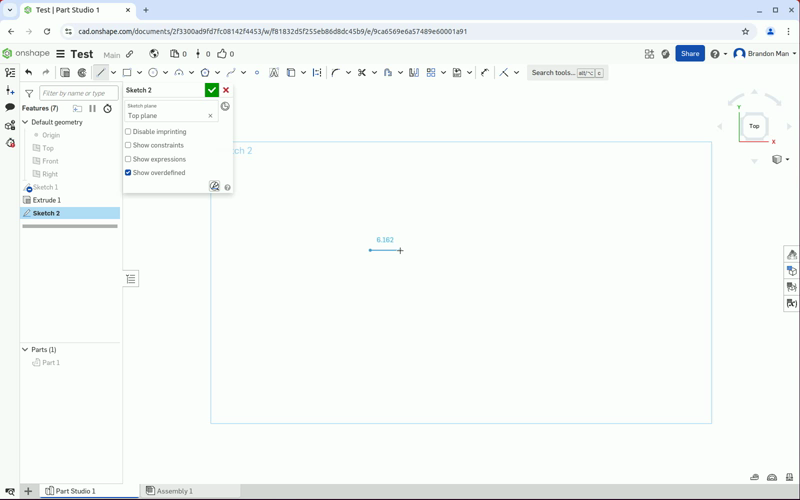
mouse_move(392, 250)
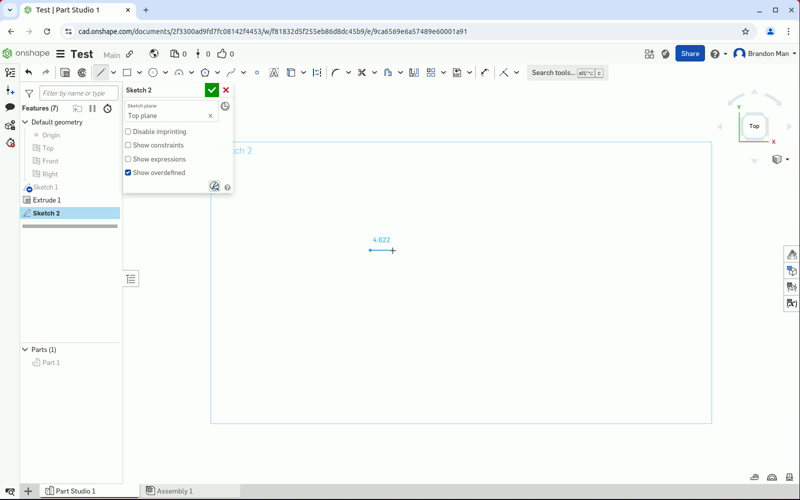
click(392, 250)
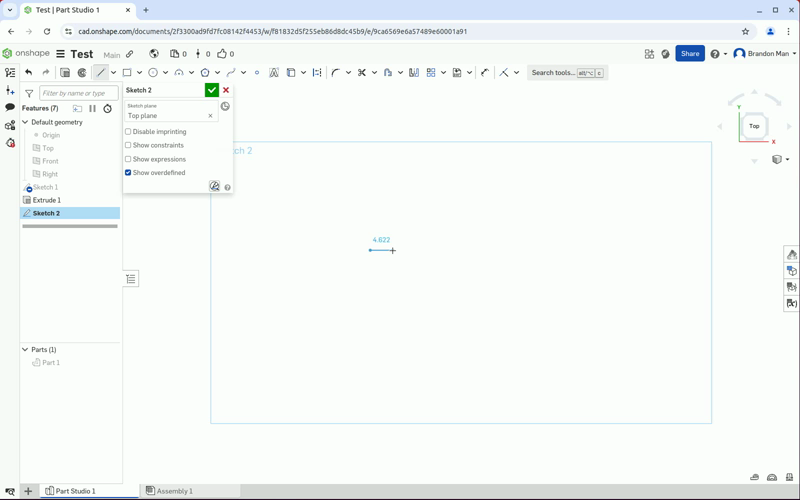
key_up(shift)
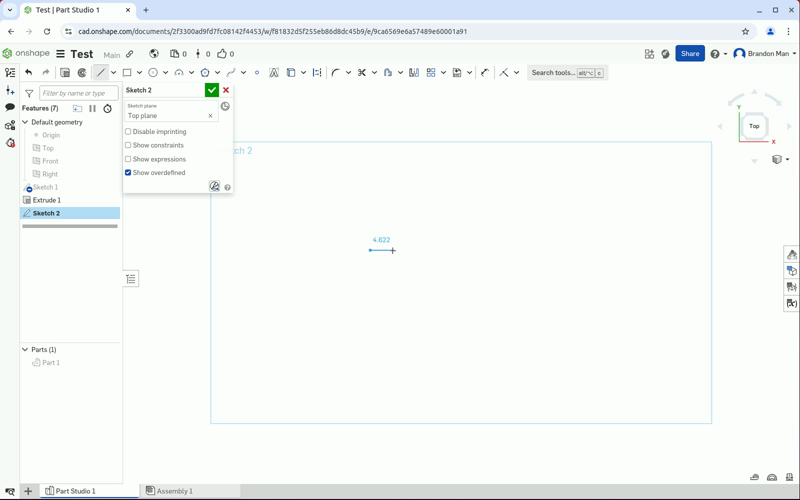
key_down(shift)
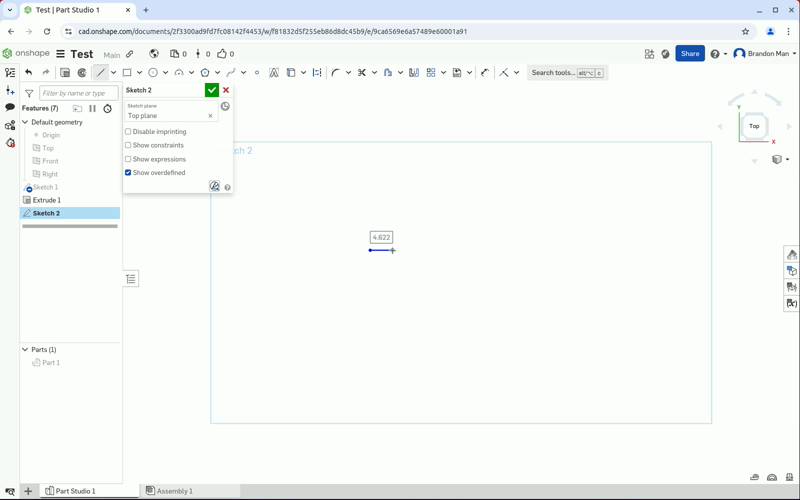
mouse_move(422, 250)
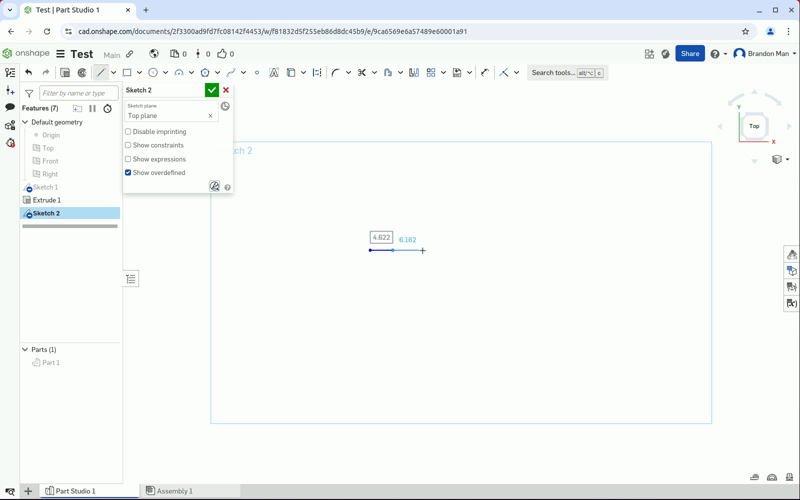
mouse_move(392, 217)
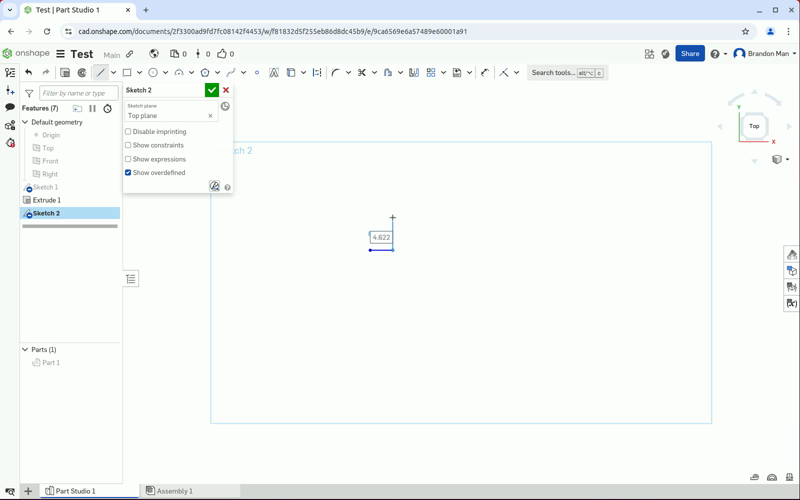
click(392, 217)
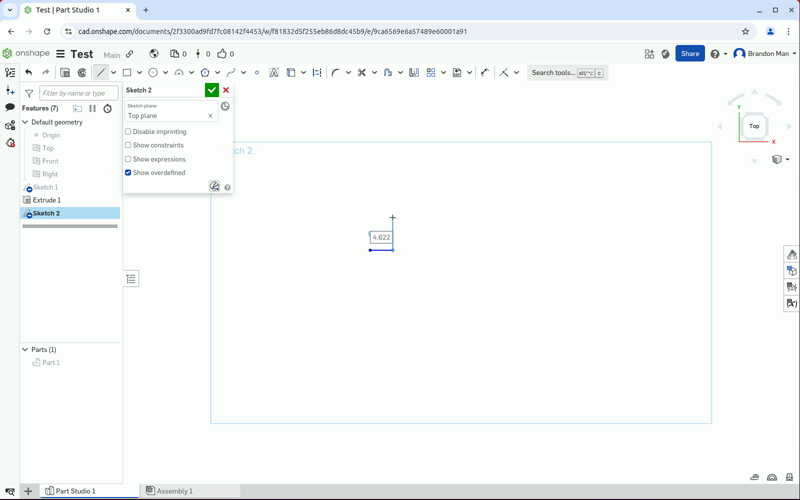
key_up(shift)
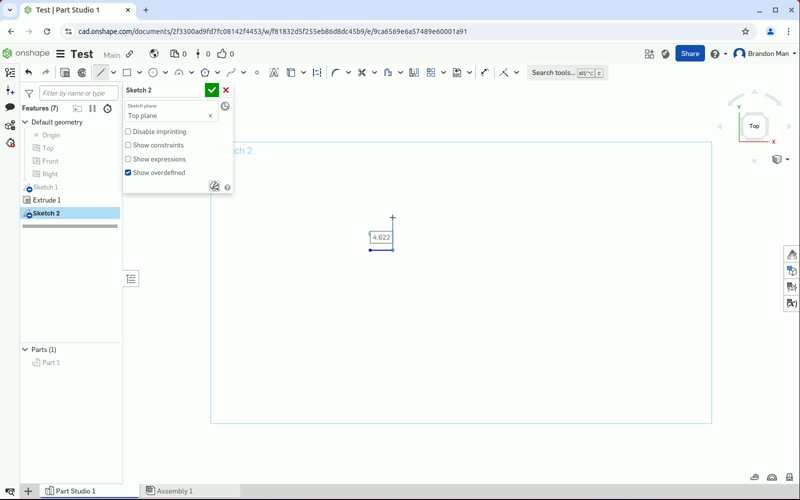
key_down(shift)
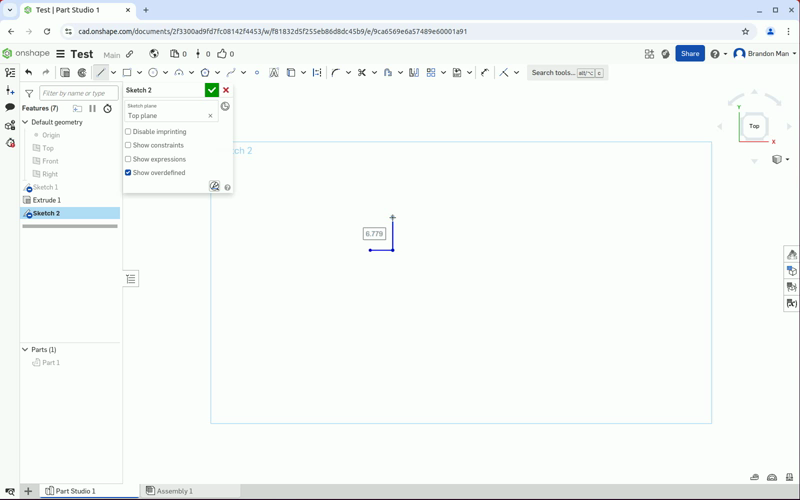
mouse_move(422, 217)
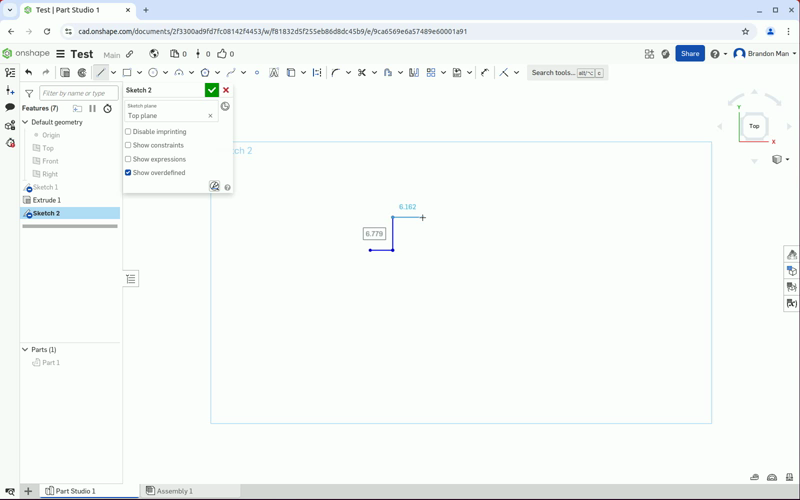
mouse_move(392, 206)
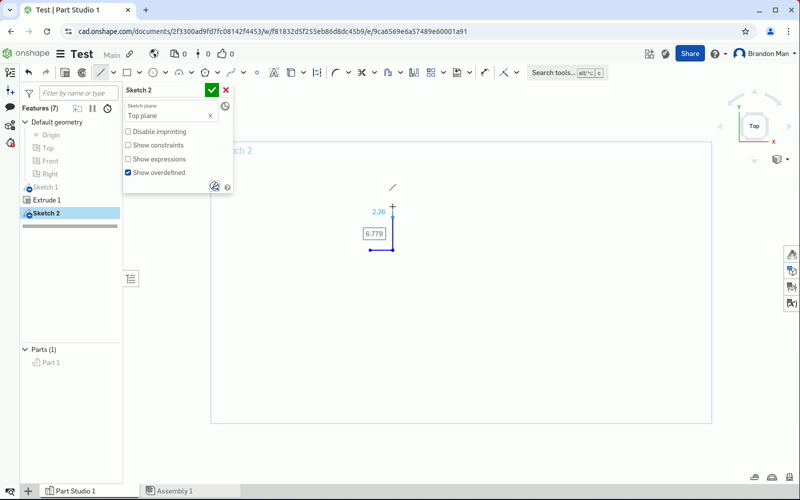
click(392, 206)
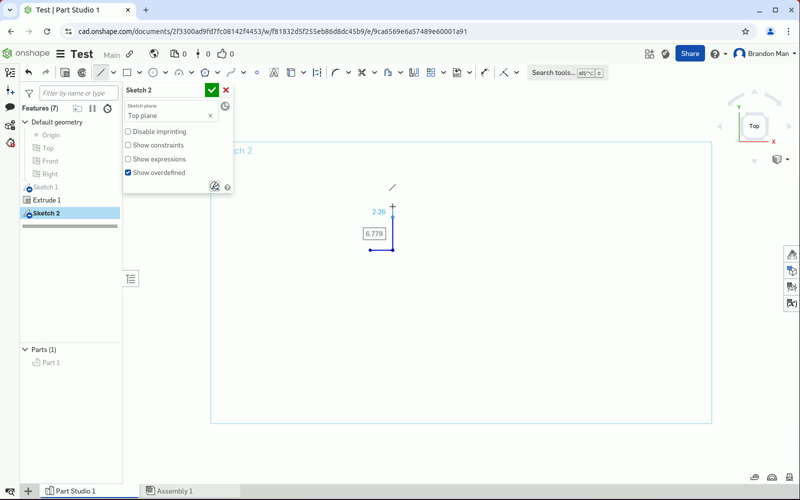
key_up(shift)
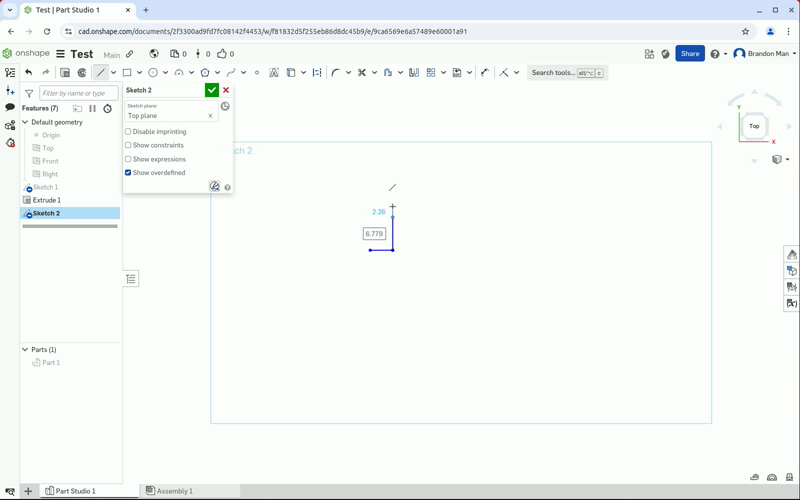
key_down(shift)
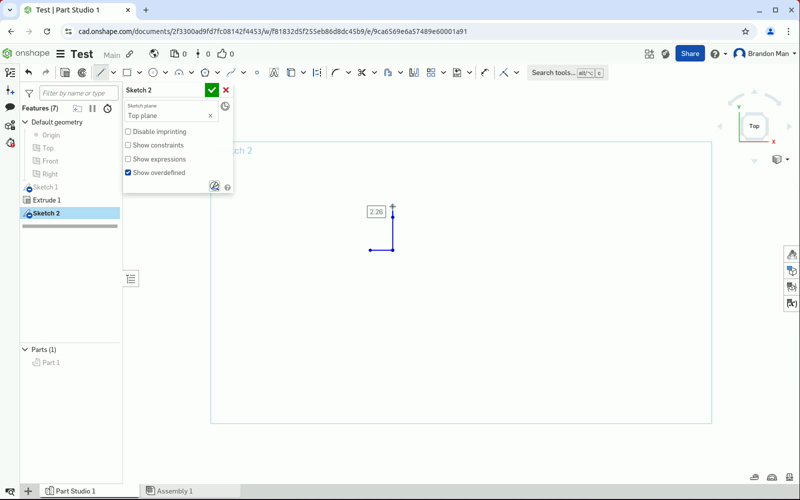
mouse_move(422, 206)
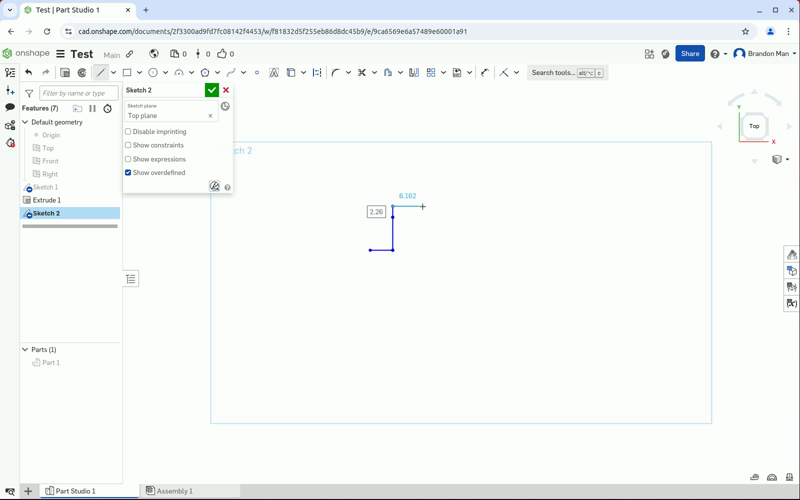
mouse_move(370, 206)
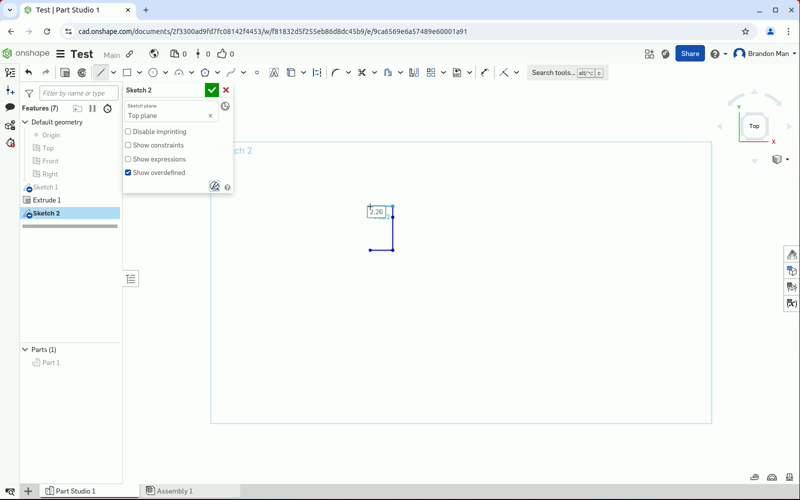
click(370, 206)
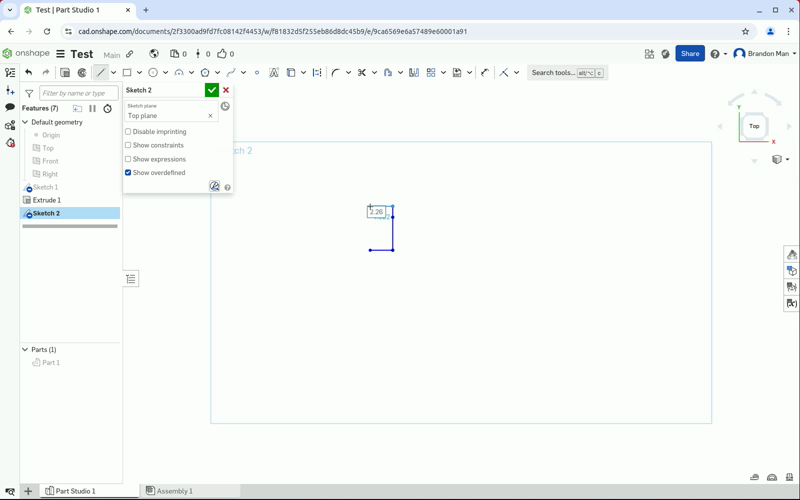
key_up(shift)
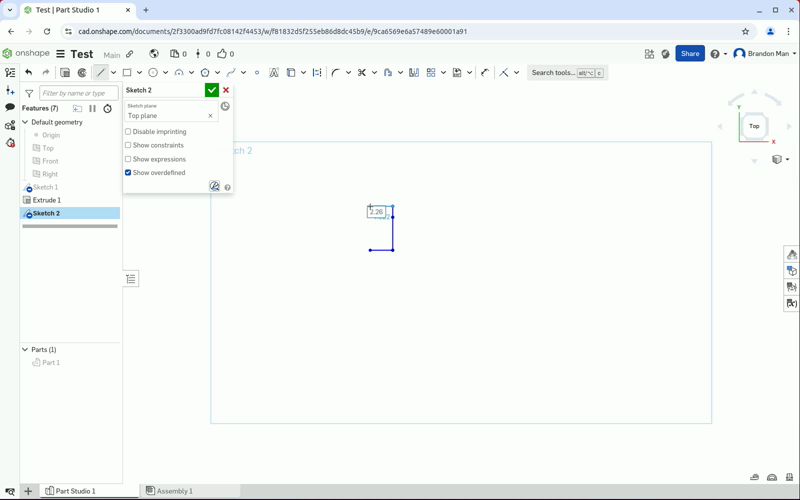
mouse_move(400, 206)
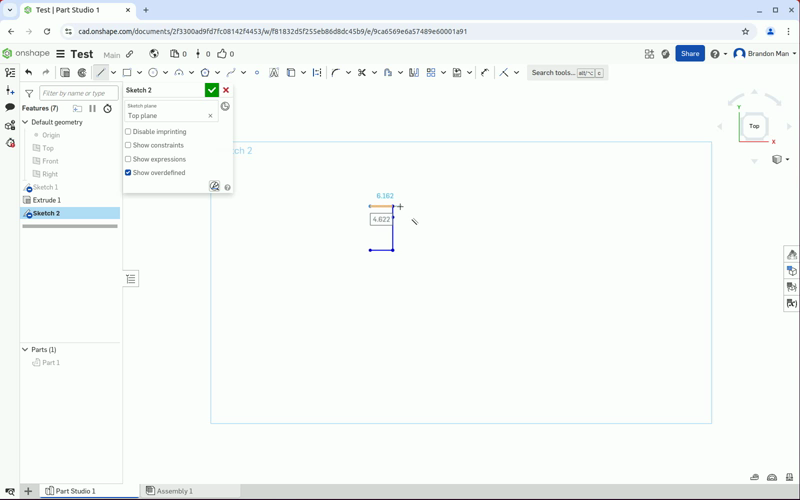
key_down(shift)
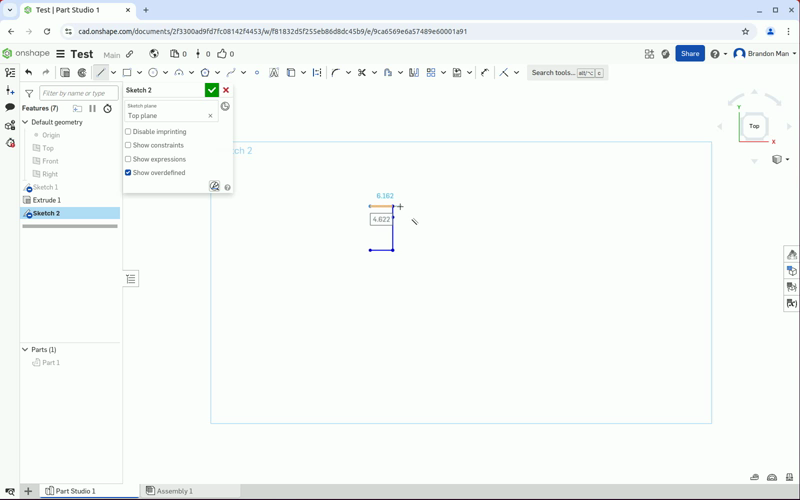
mouse_move(370, 250)
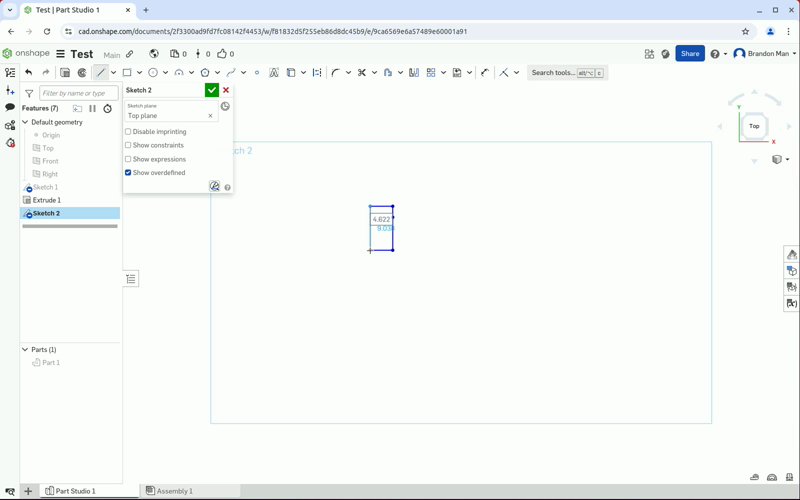
key_up(shift)
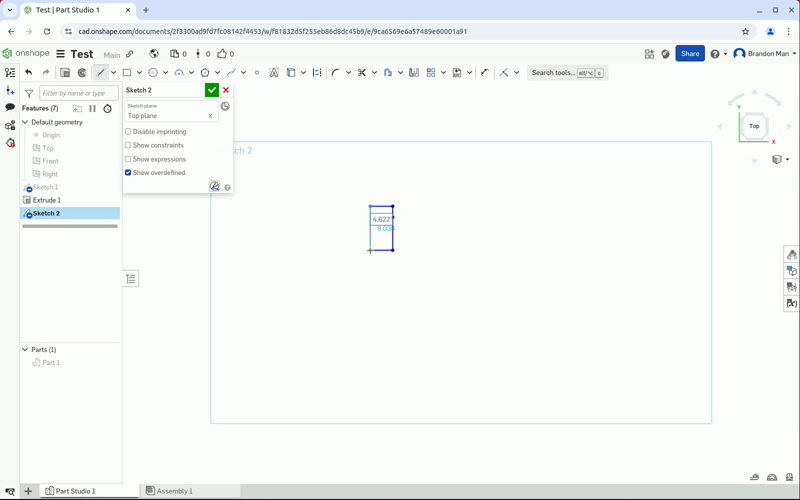
click(370, 250)
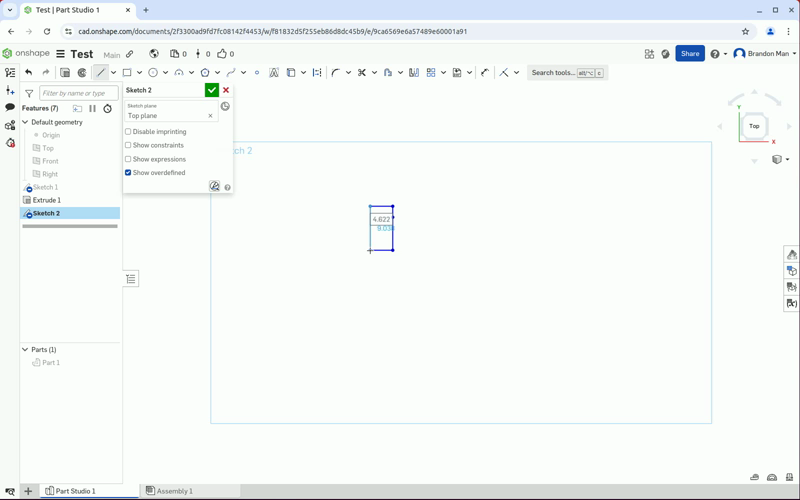
key(esc)
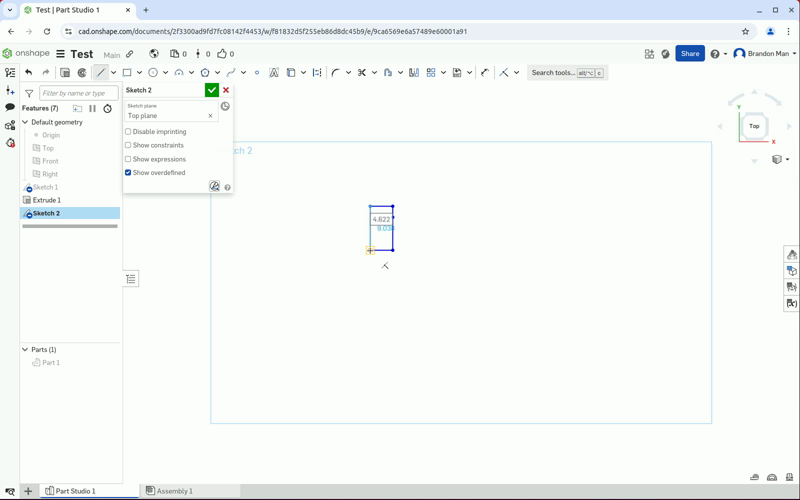
mouse_move(374, 246)
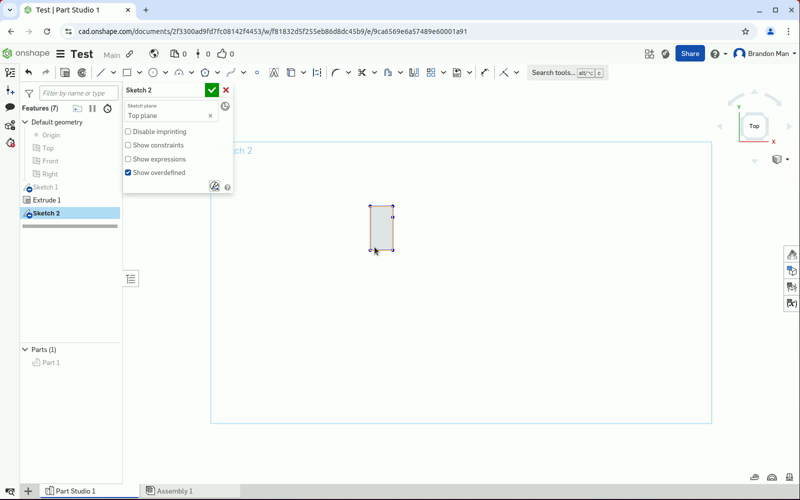
scroll(6)
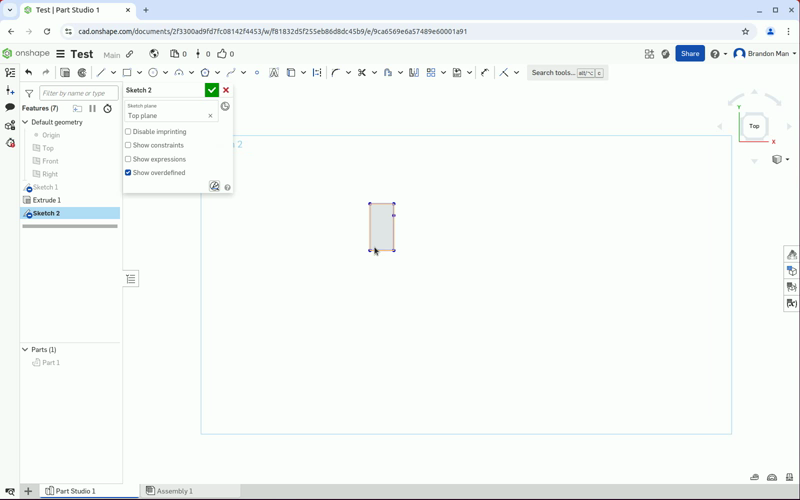
scroll(6)
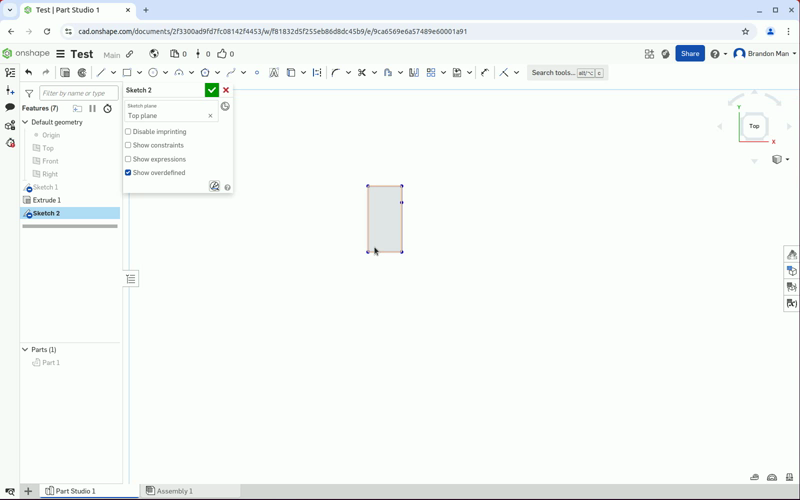
scroll(6)
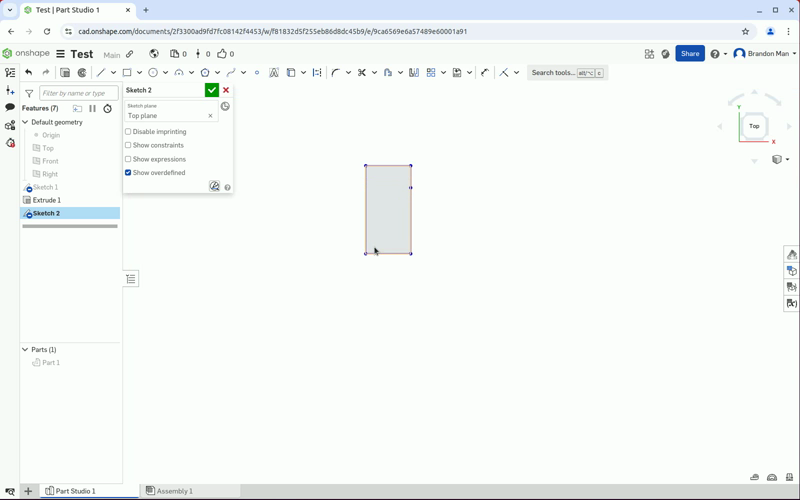
scroll(6)
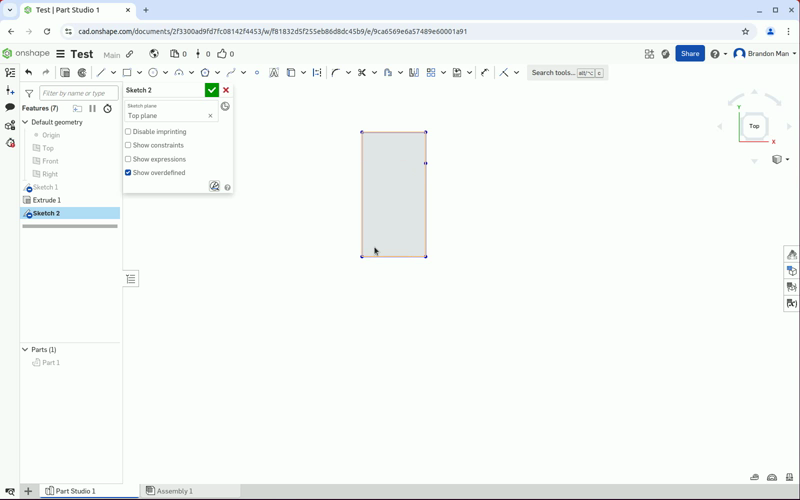
scroll(6)
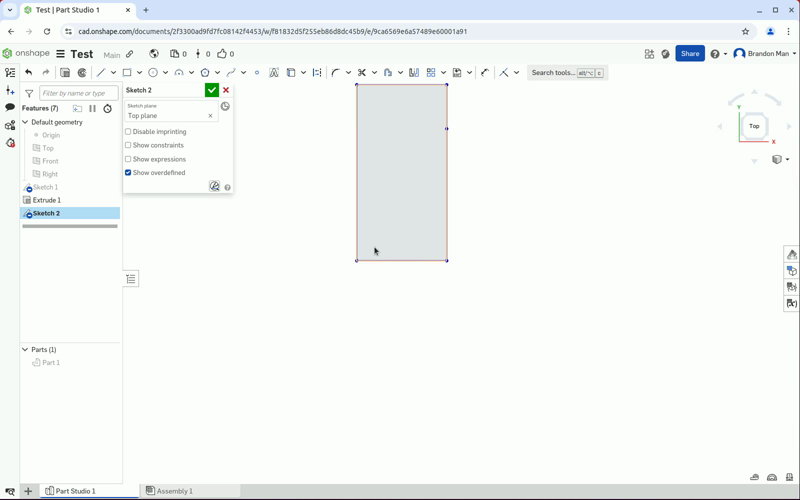
scroll(6)
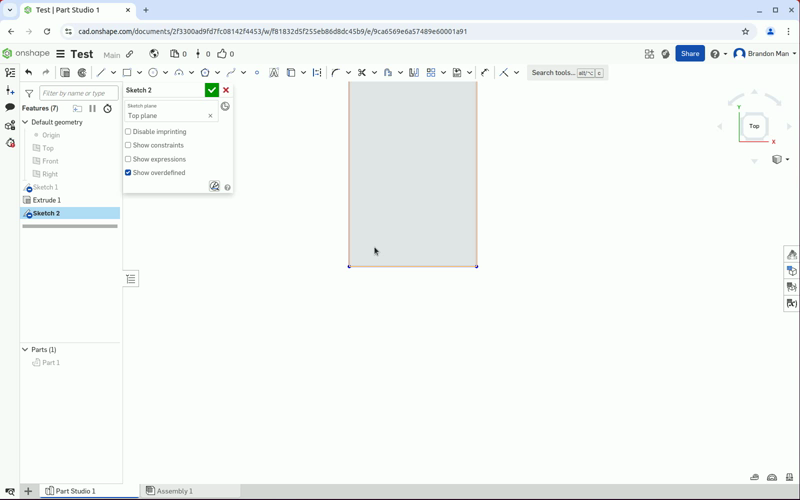
scroll(6)
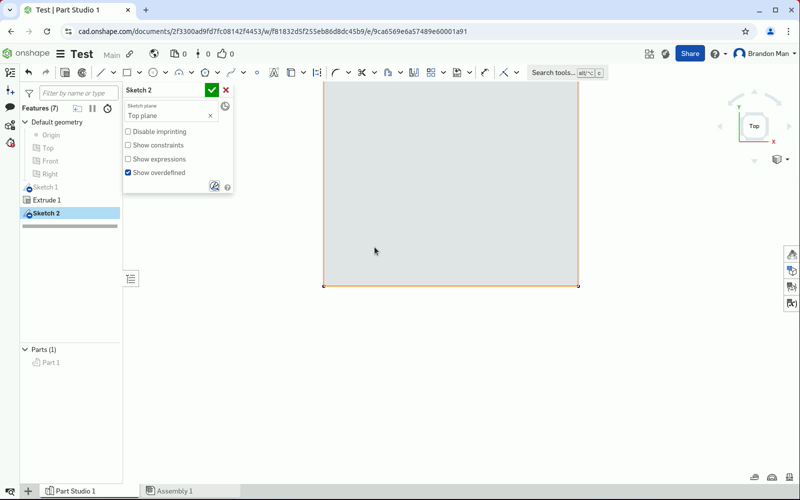
click(374, 246)
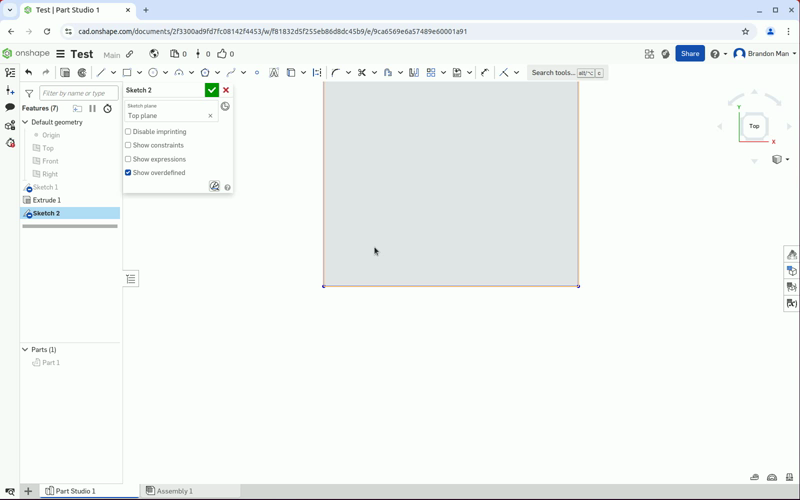
scroll(-6)
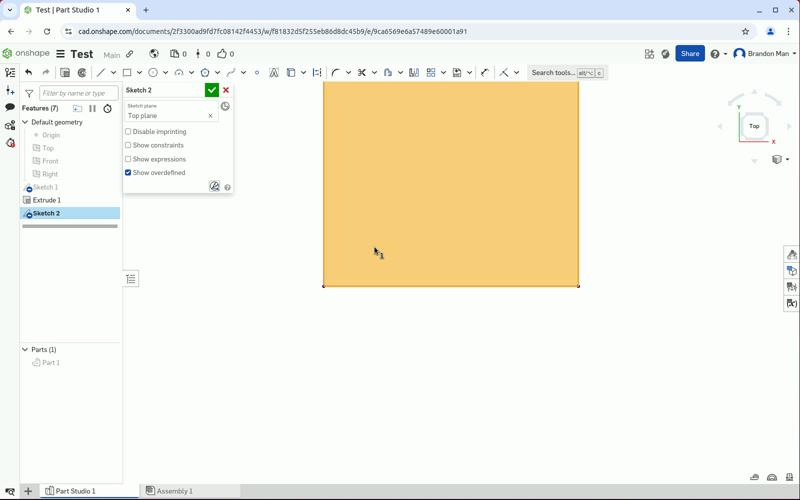
scroll(-6)
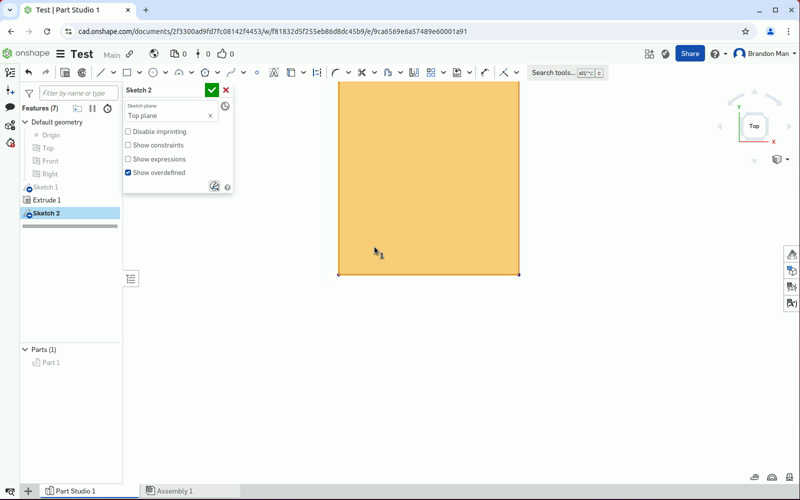
scroll(-6)
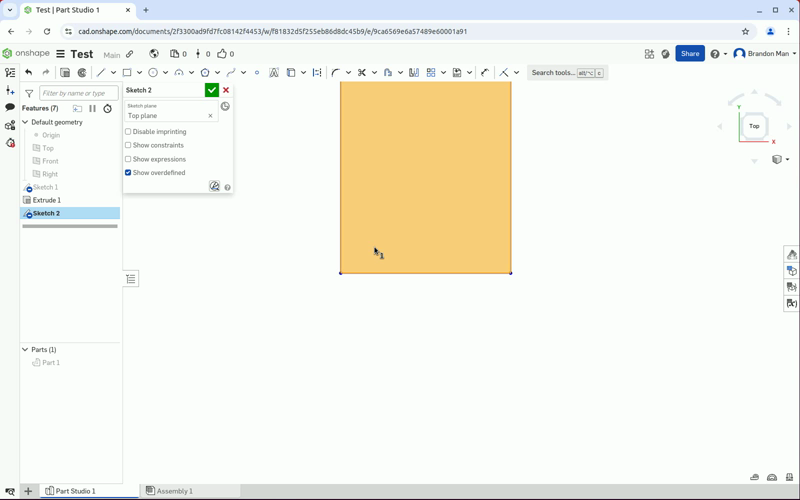
scroll(-6)
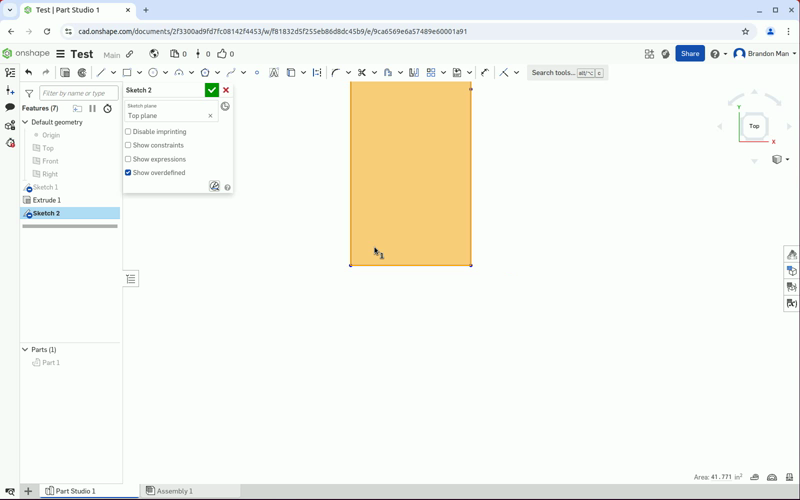
scroll(-6)
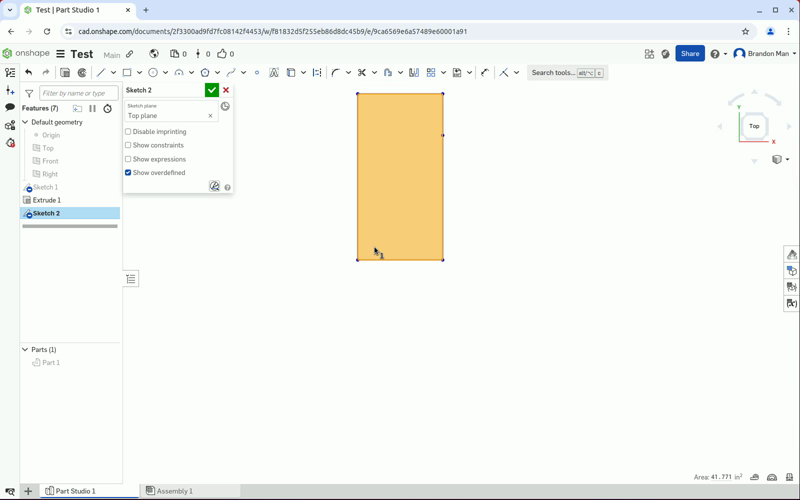
scroll(-6)
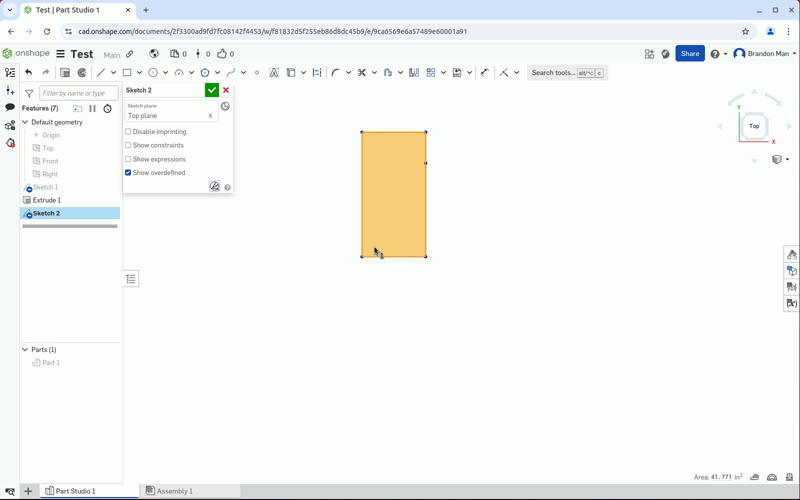
scroll(-6)
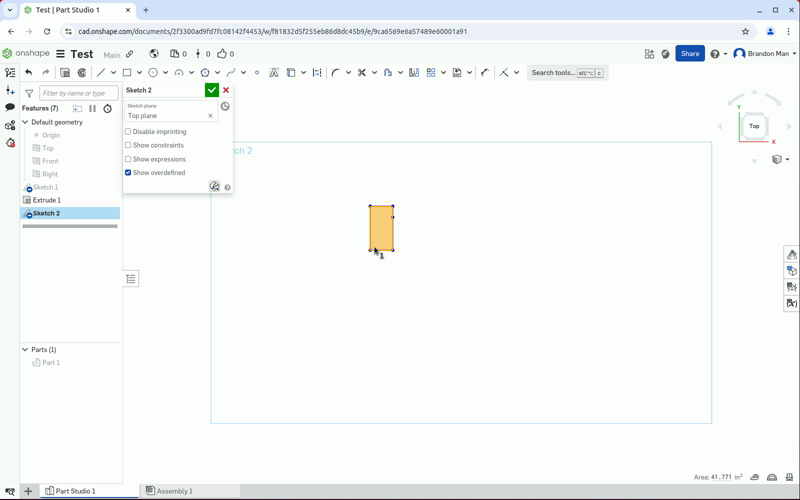
mouse_move(73, 352)
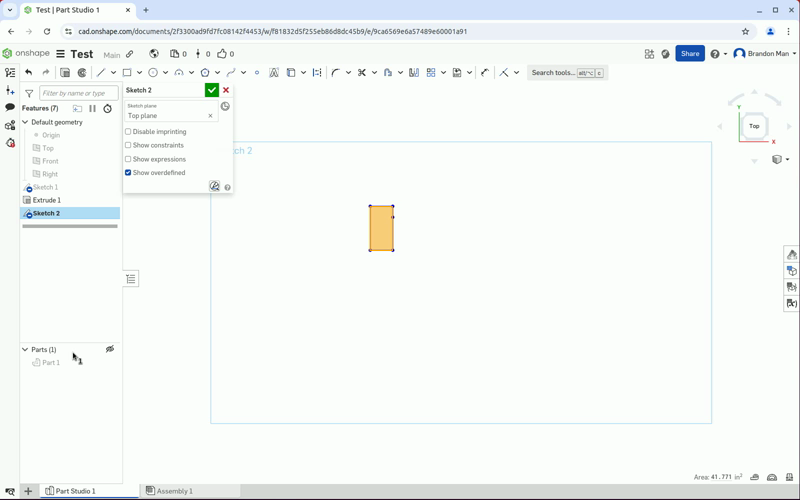
key(shift+y)
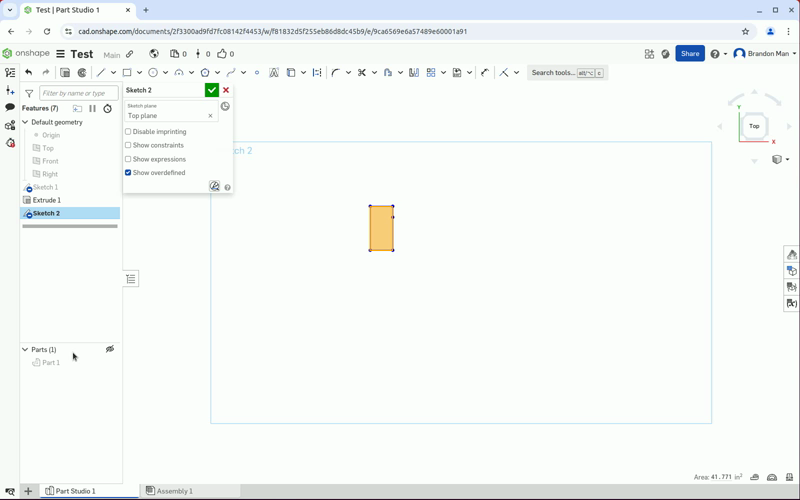
key(shift+e)
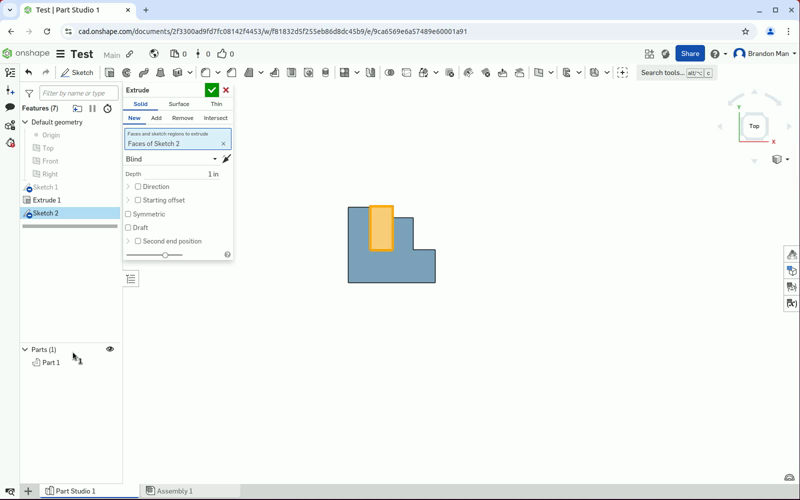
mouse_move(143, 106)
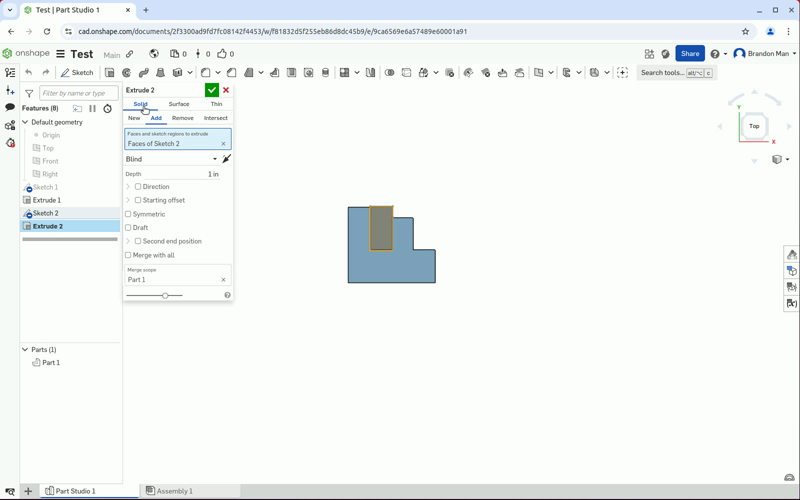
click(143, 106)
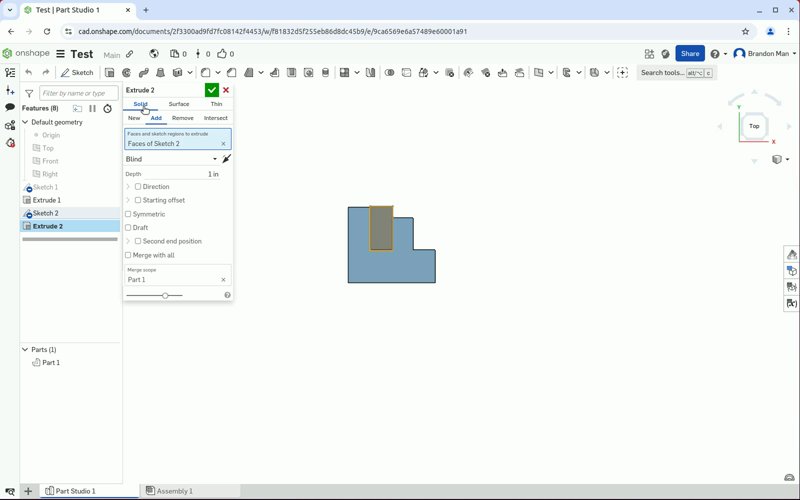
mouse_move(137, 120)
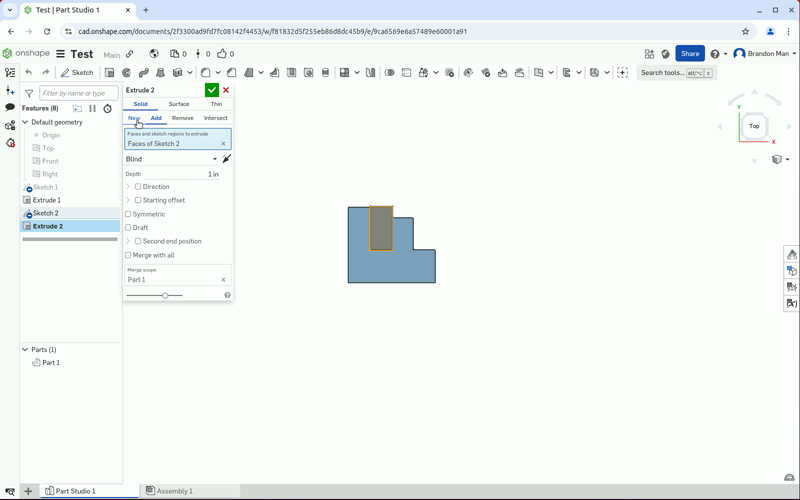
click(137, 120)
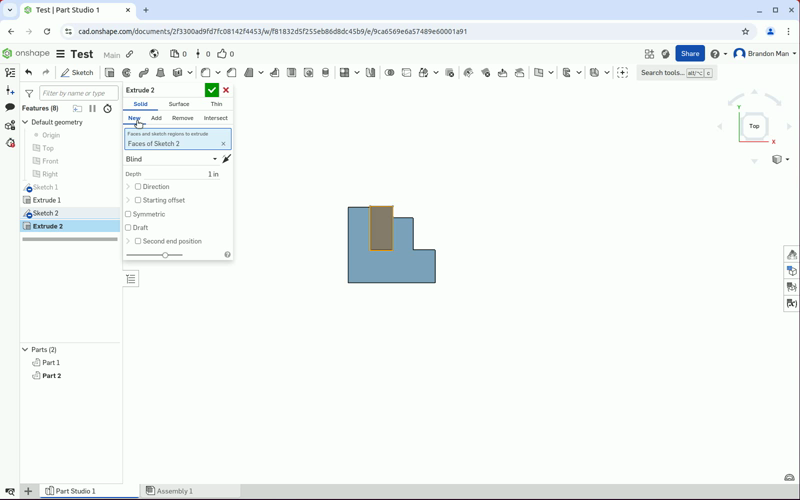
key(tab, 4)
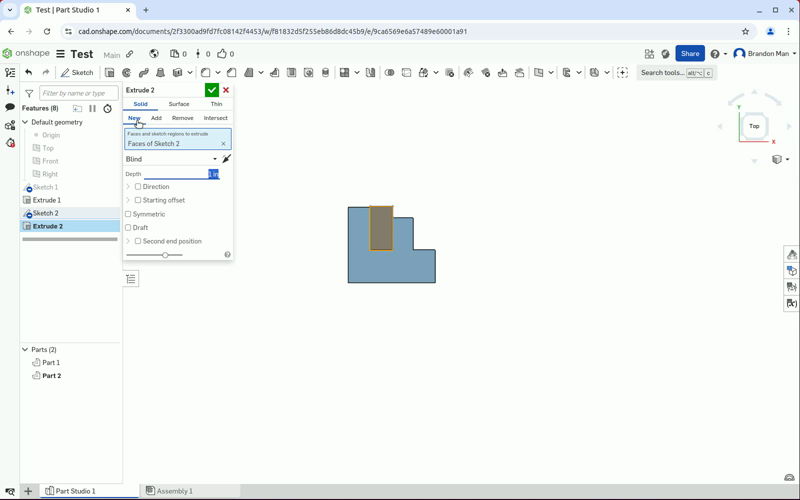
text(11.073)
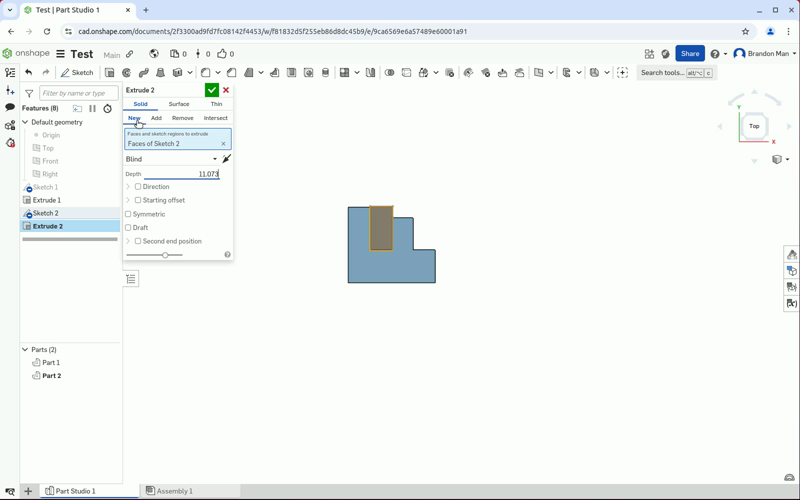
key(enter)
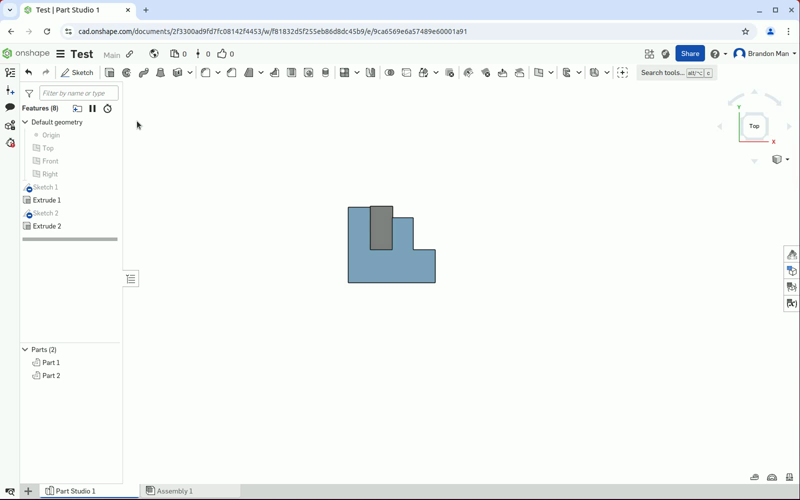
key(shift+h)
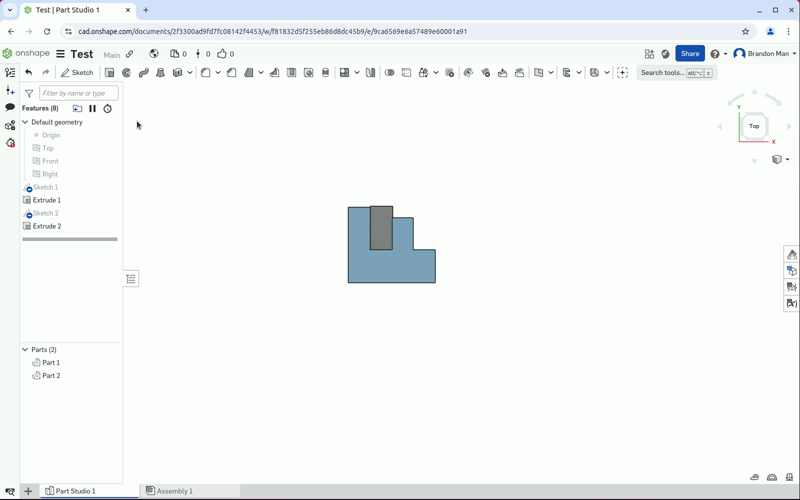
key(shift+h)
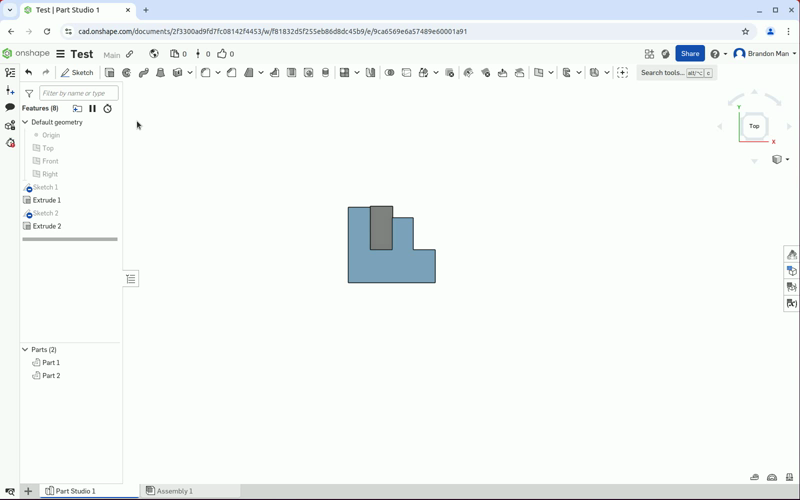
mouse_move(73, 189)
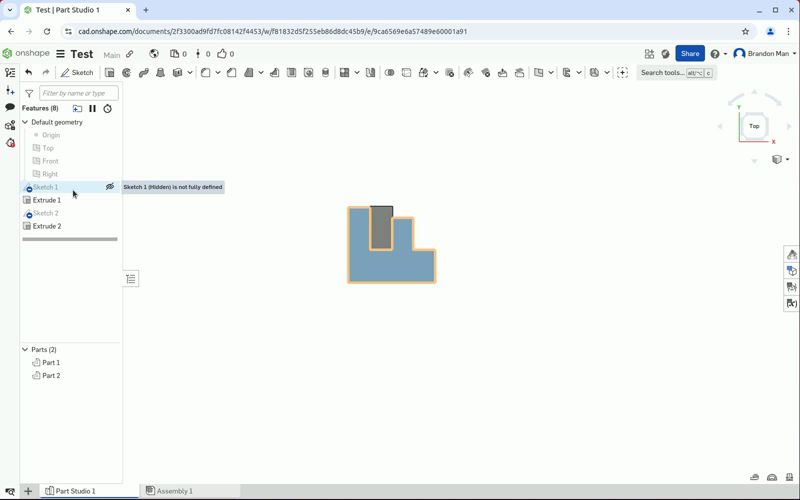
click(73, 189)
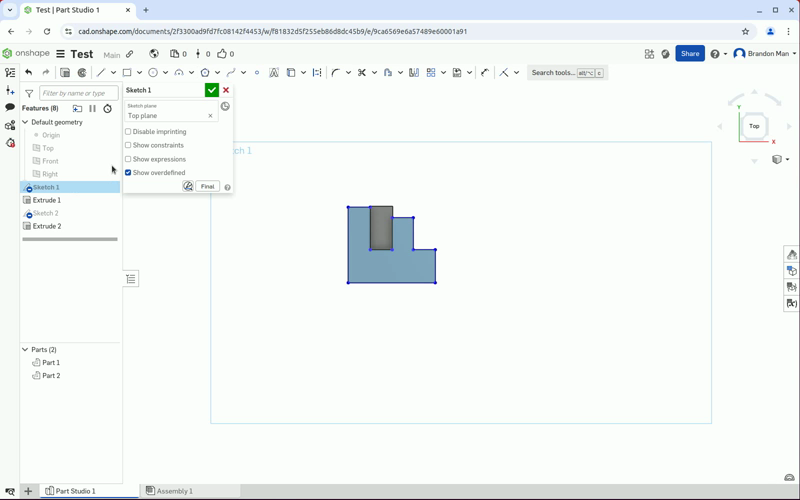
mouse_move(229, 92)
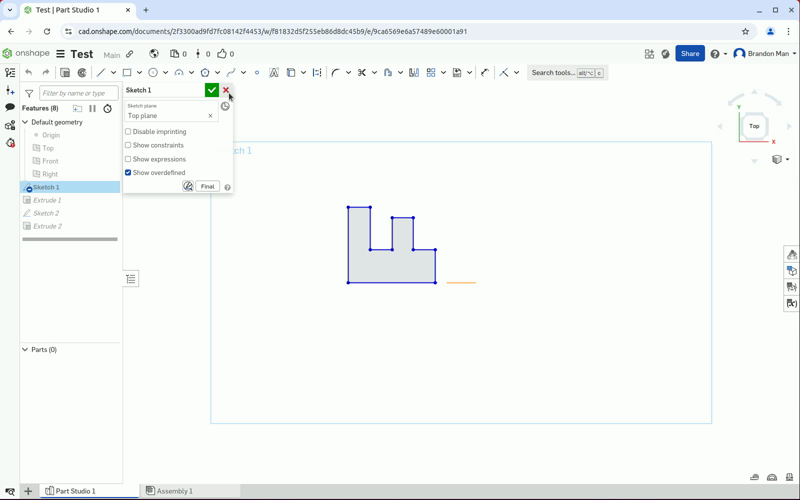
click(229, 92)
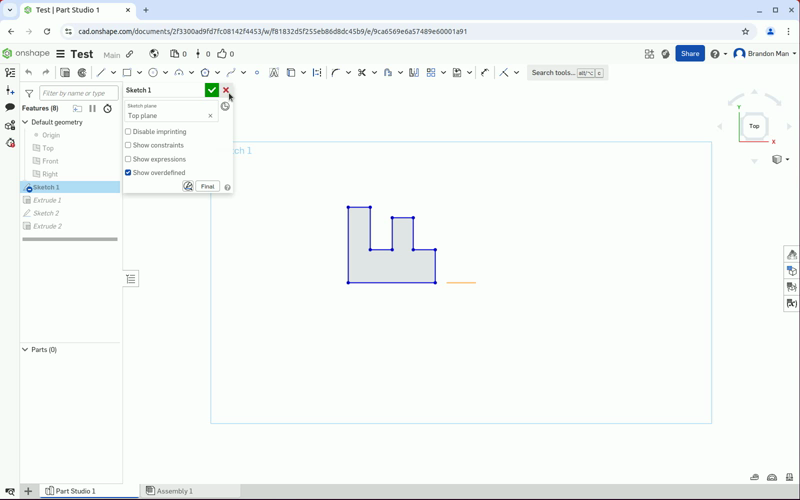
key(shift+s)
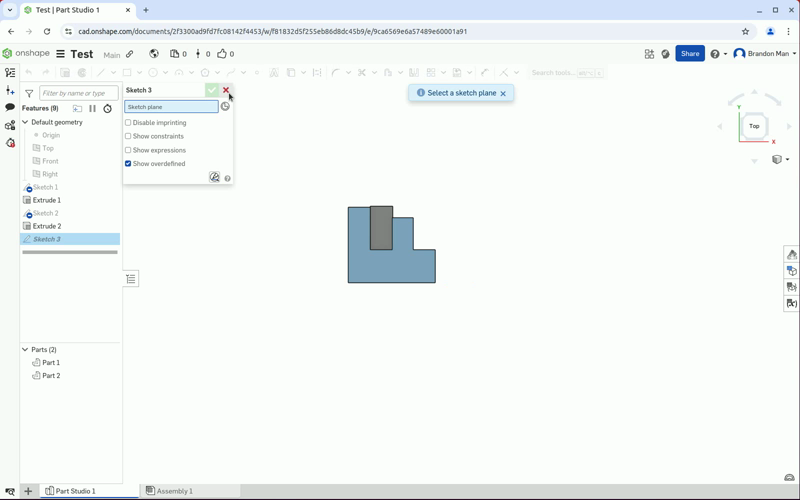
mouse_move(73, 150)
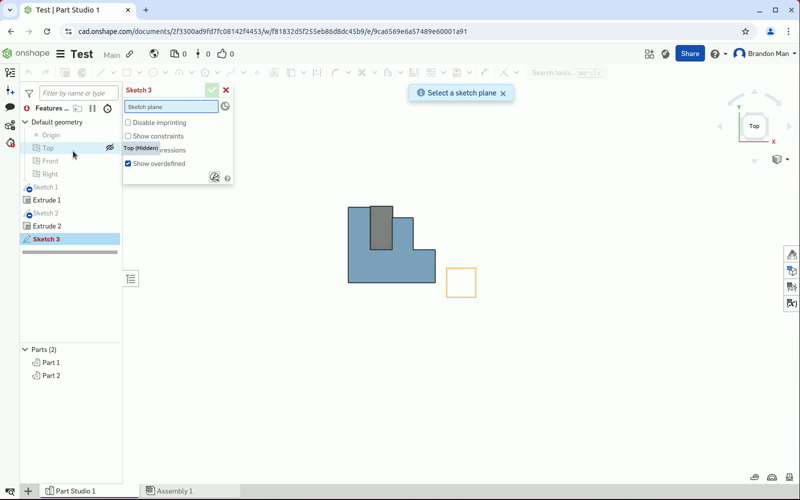
click(73, 150)
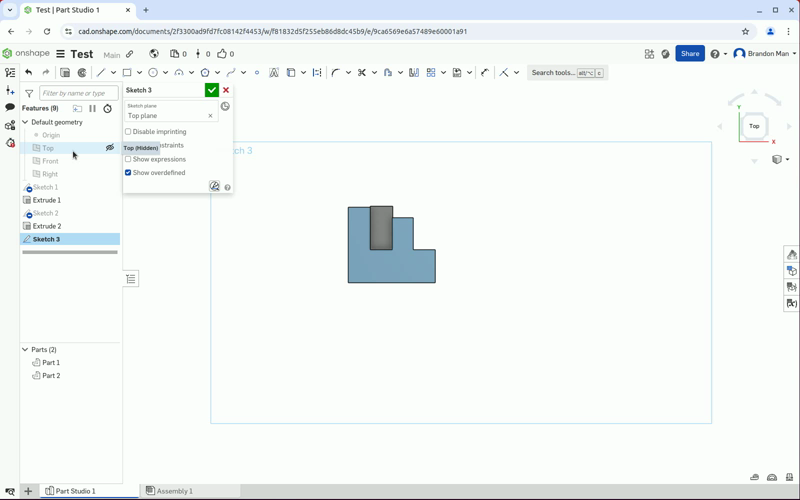
mouse_move(73, 352)
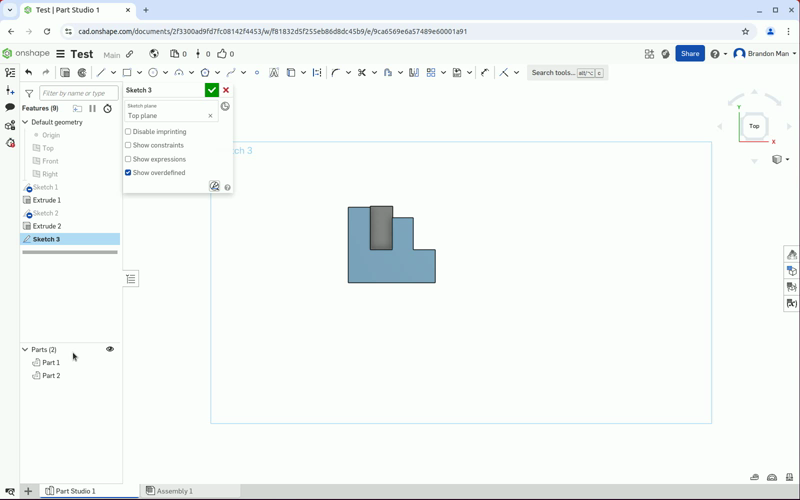
key(y)
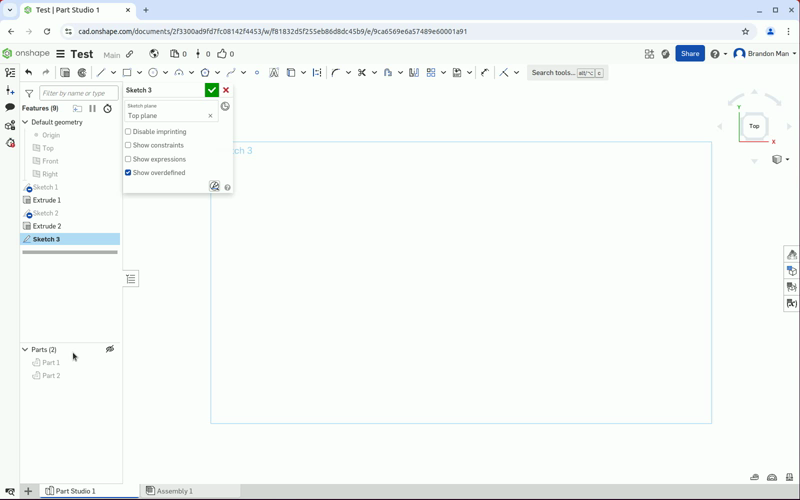
key(l)
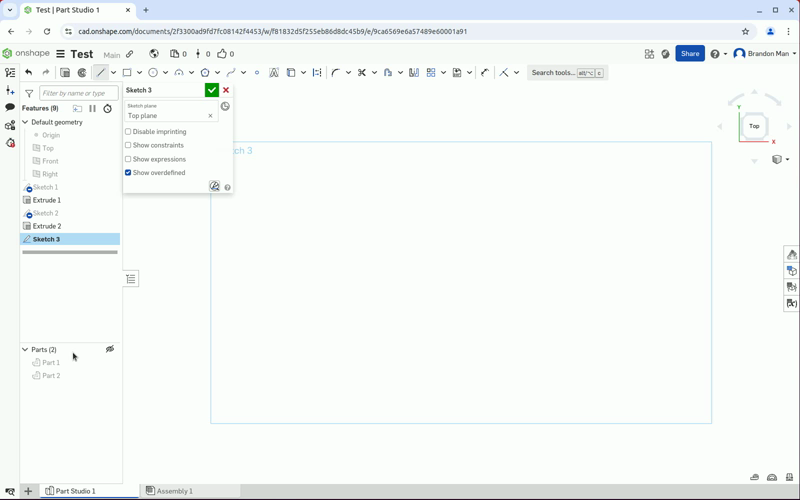
key_down(shift)
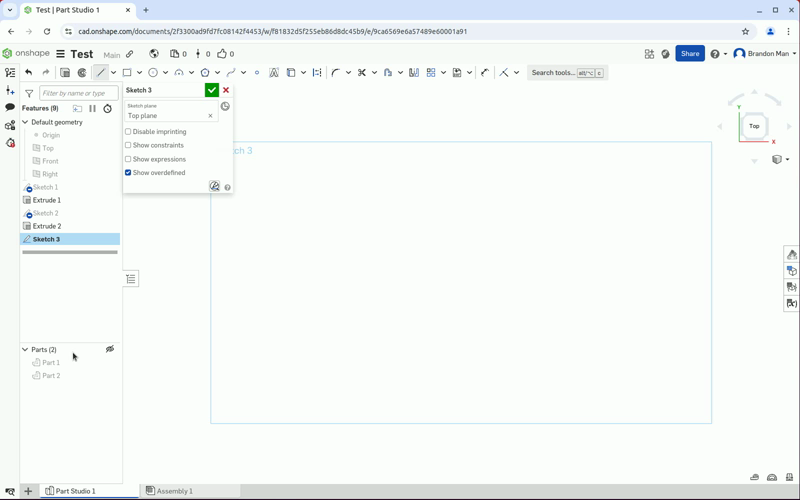
mouse_move(348, 206)
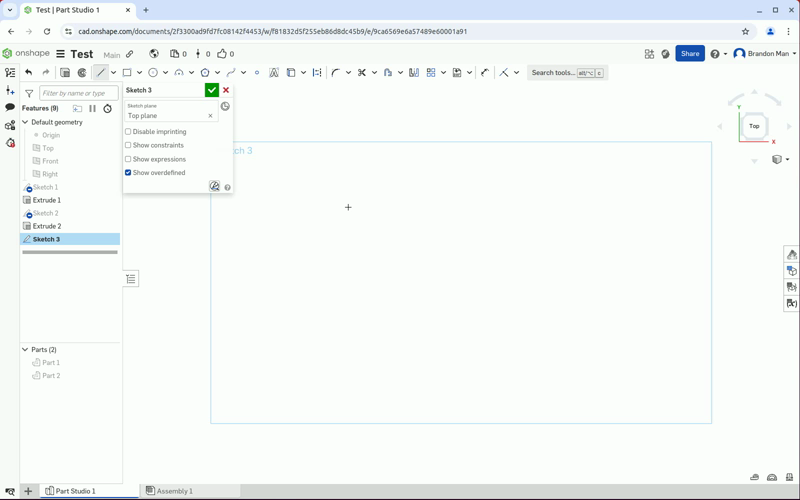
click(348, 206)
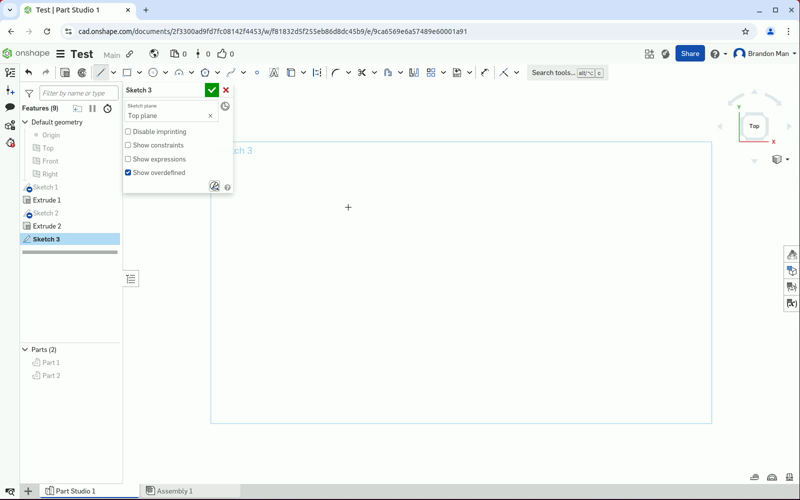
key_up(shift)
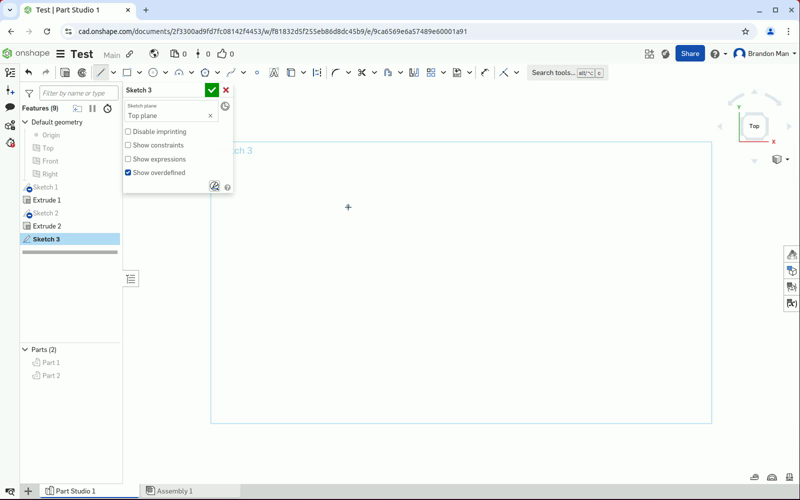
key_down(shift)
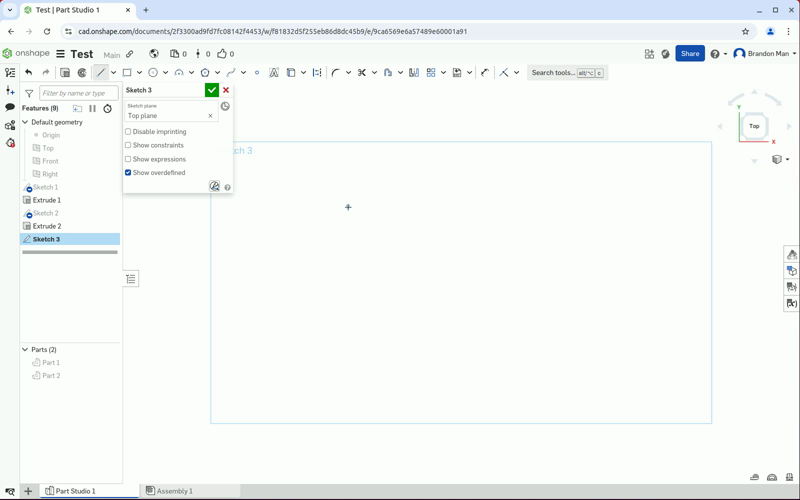
mouse_move(378, 206)
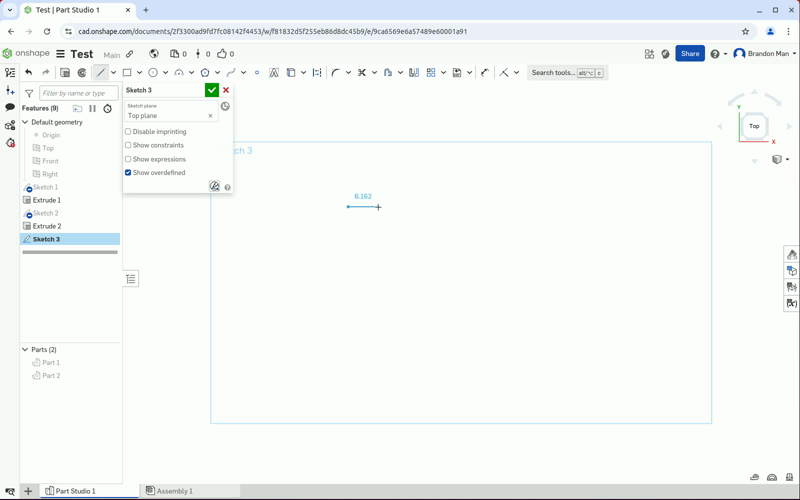
mouse_move(370, 206)
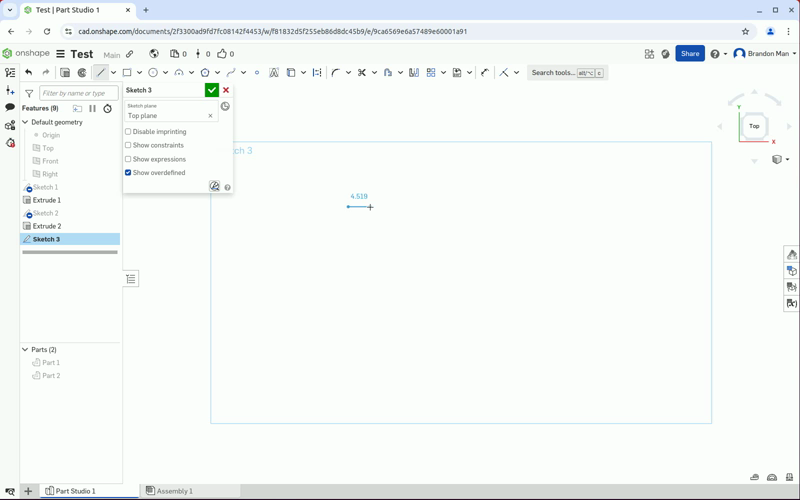
click(370, 206)
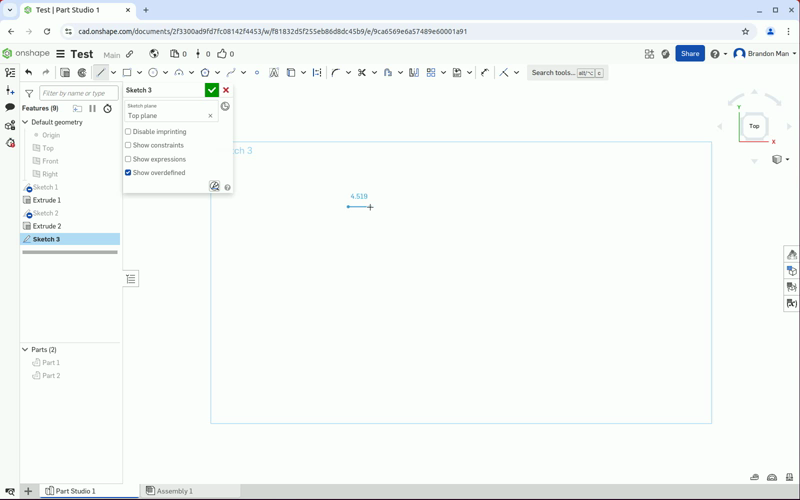
key_up(shift)
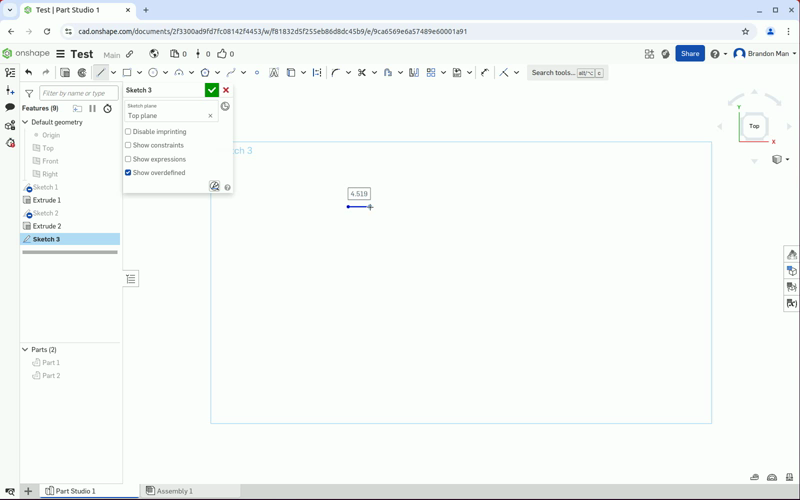
key_down(shift)
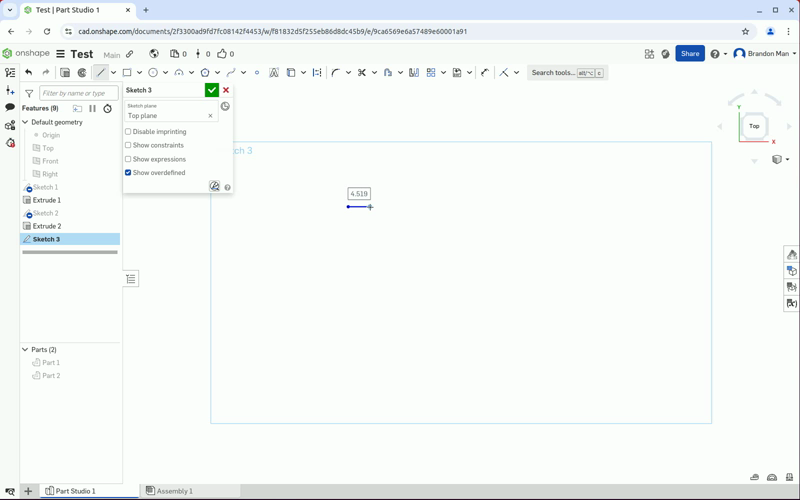
mouse_move(400, 206)
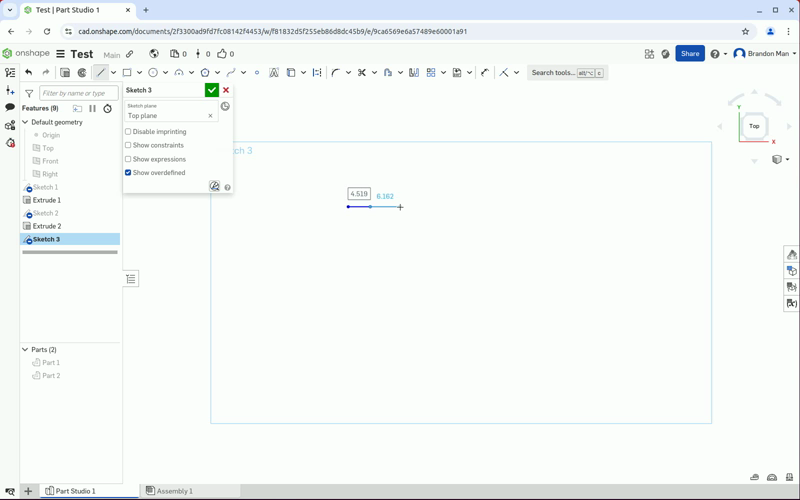
mouse_move(392, 206)
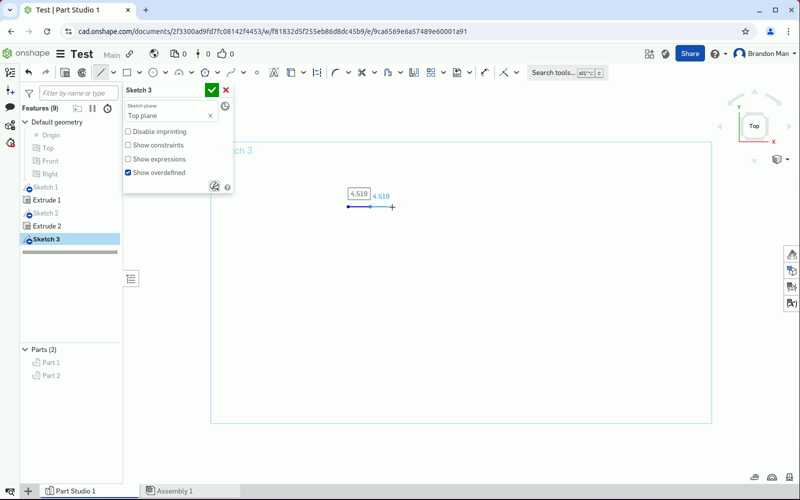
click(392, 206)
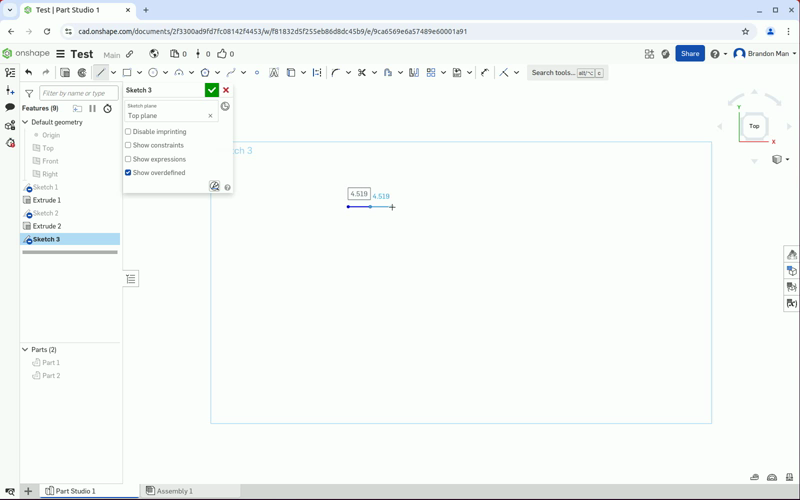
key_up(shift)
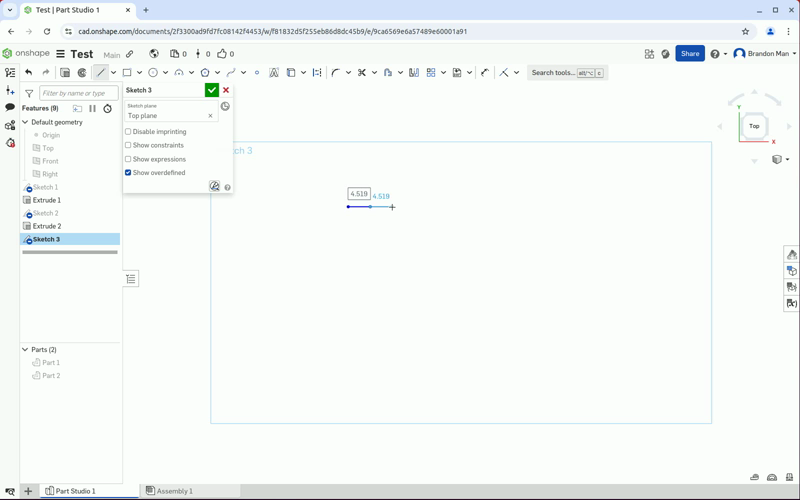
key_down(shift)
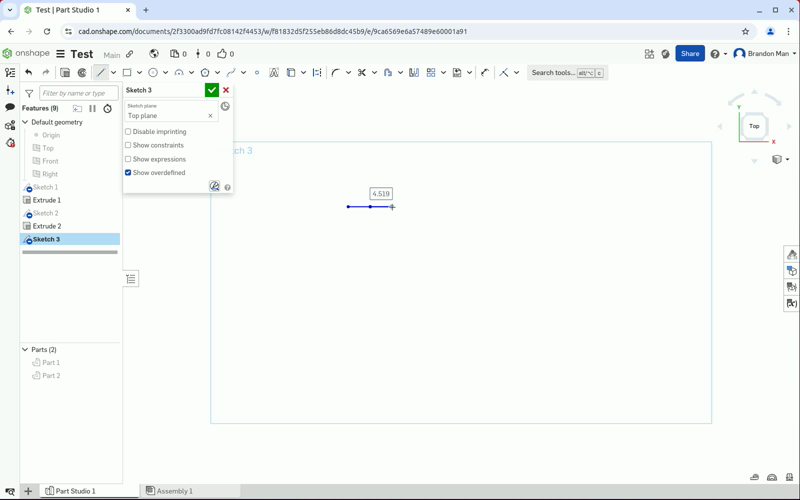
mouse_move(422, 206)
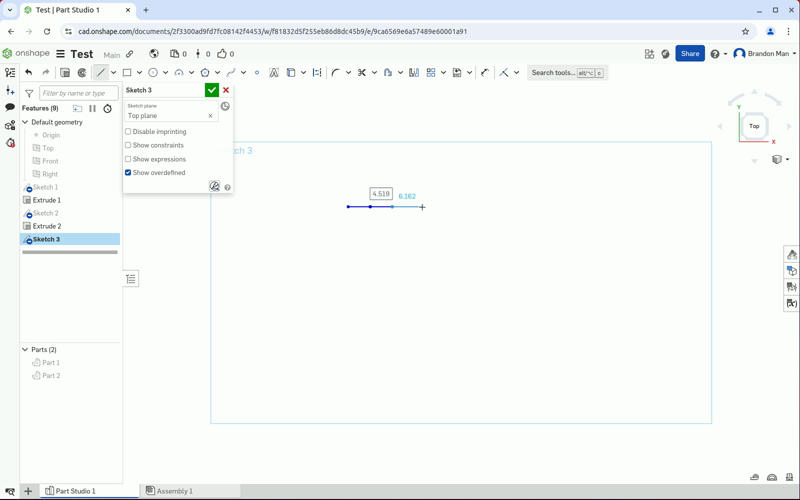
mouse_move(392, 173)
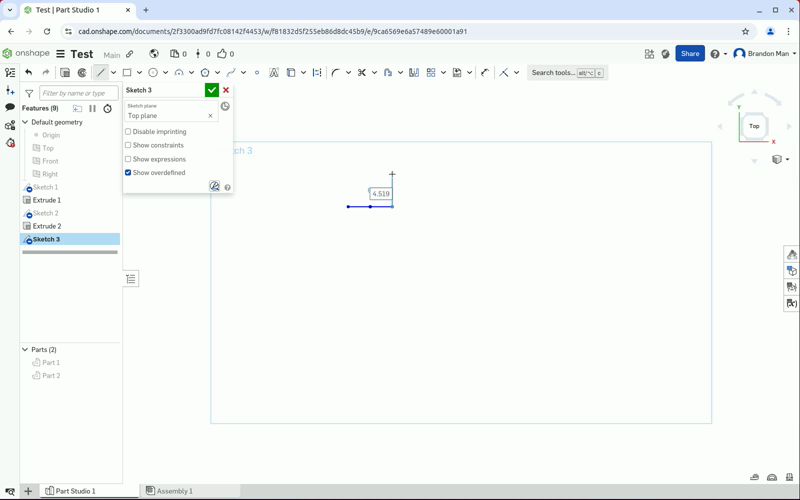
click(392, 173)
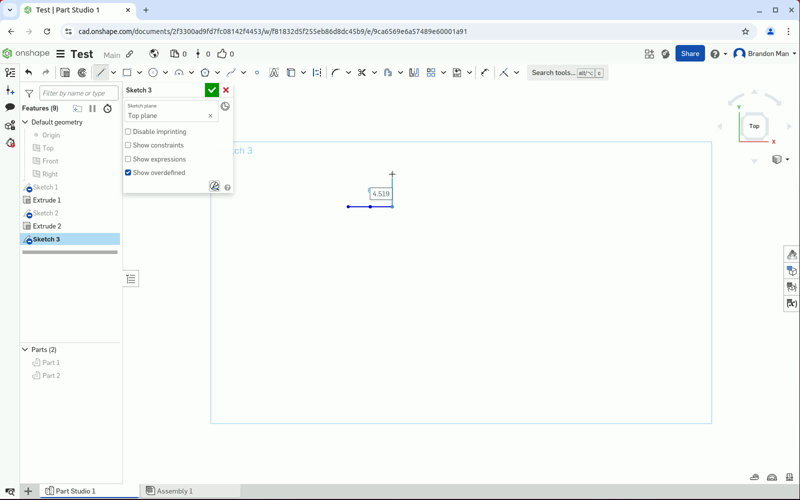
key_up(shift)
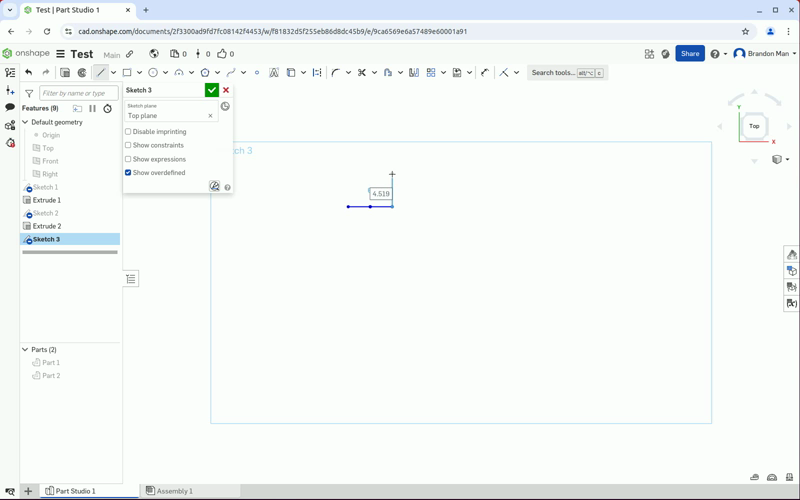
key_down(shift)
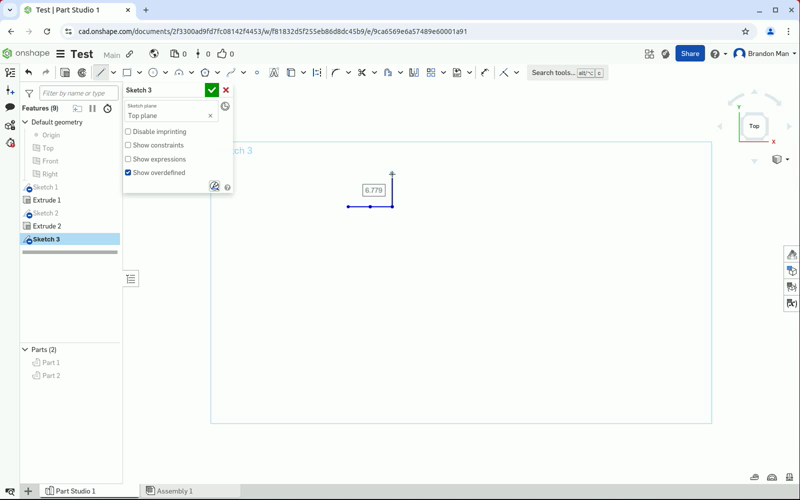
mouse_move(422, 173)
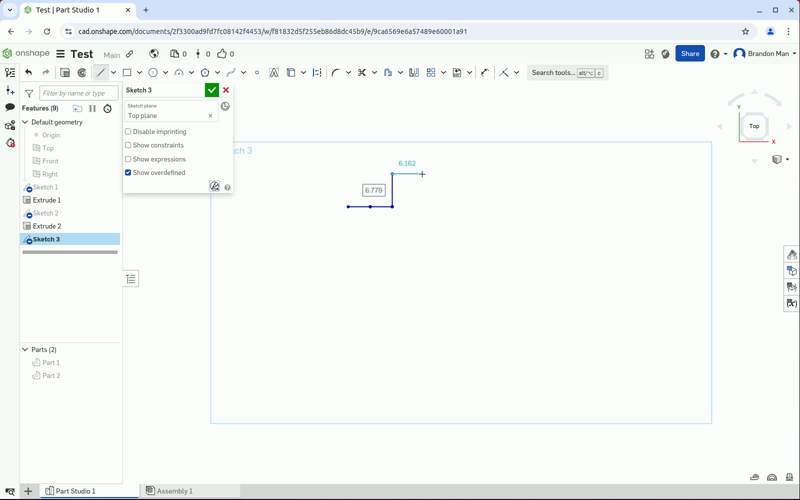
mouse_move(348, 173)
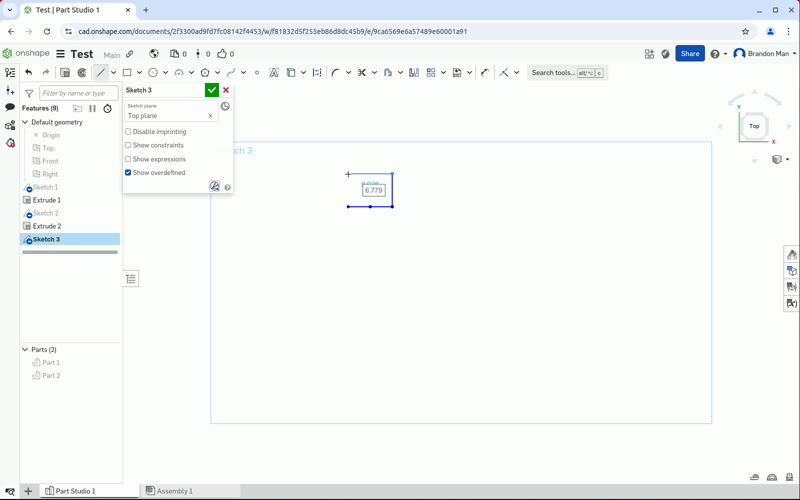
click(348, 173)
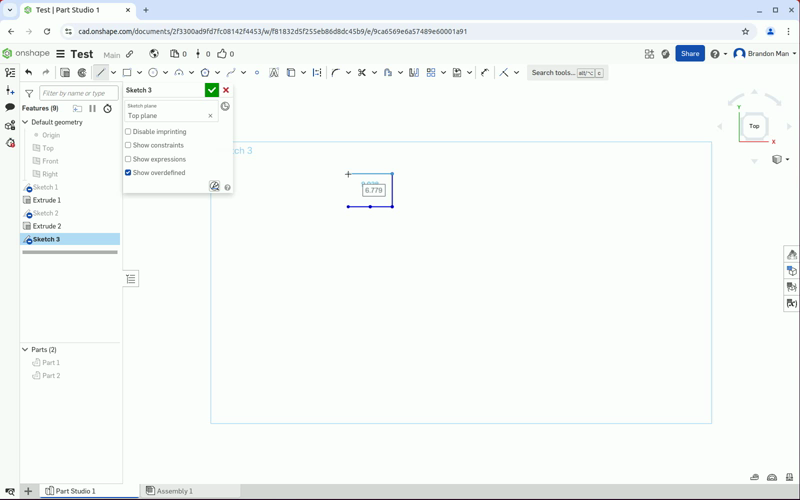
key_up(shift)
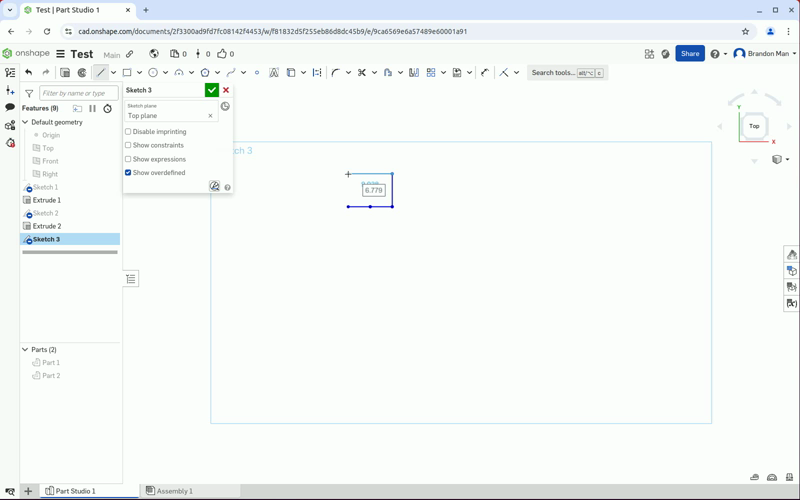
mouse_move(378, 173)
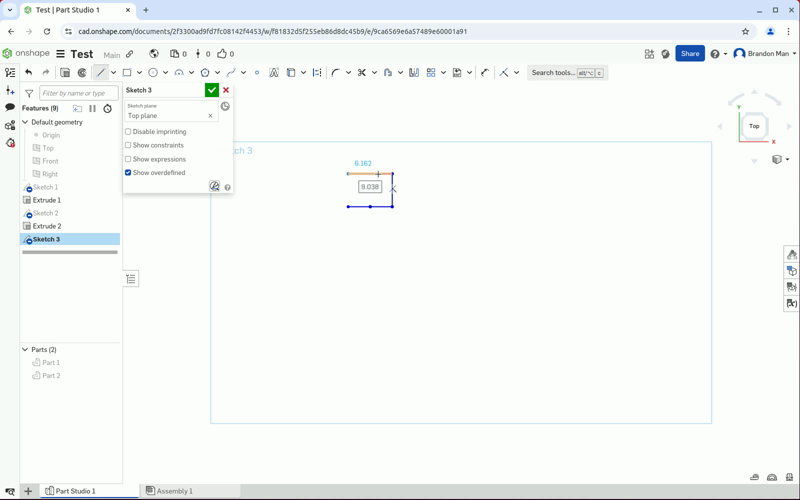
key_down(shift)
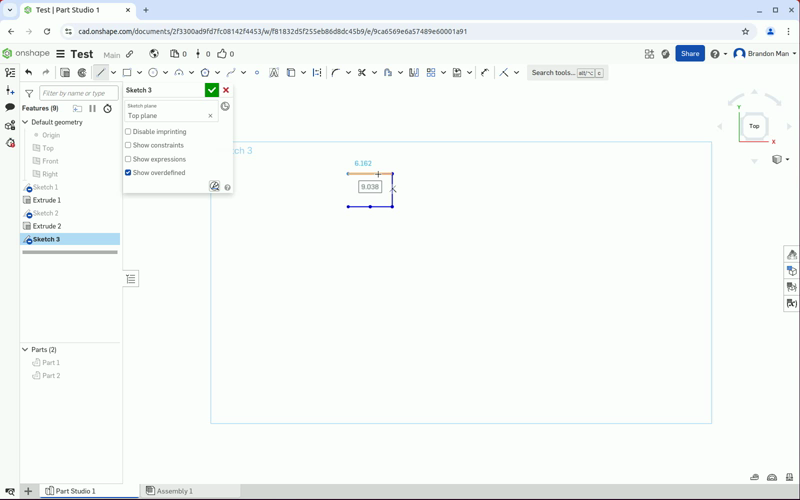
mouse_move(348, 206)
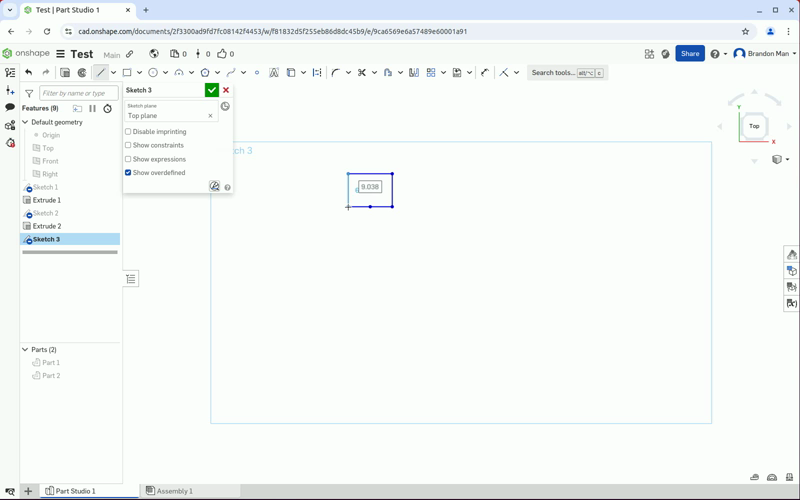
key_up(shift)
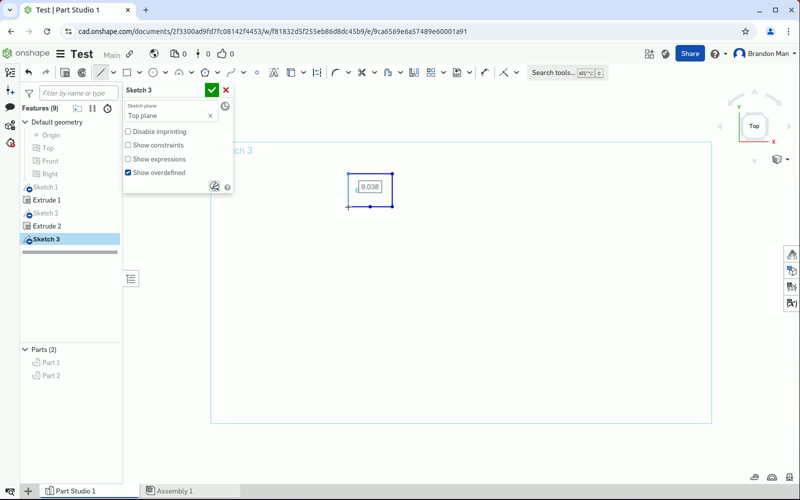
click(348, 206)
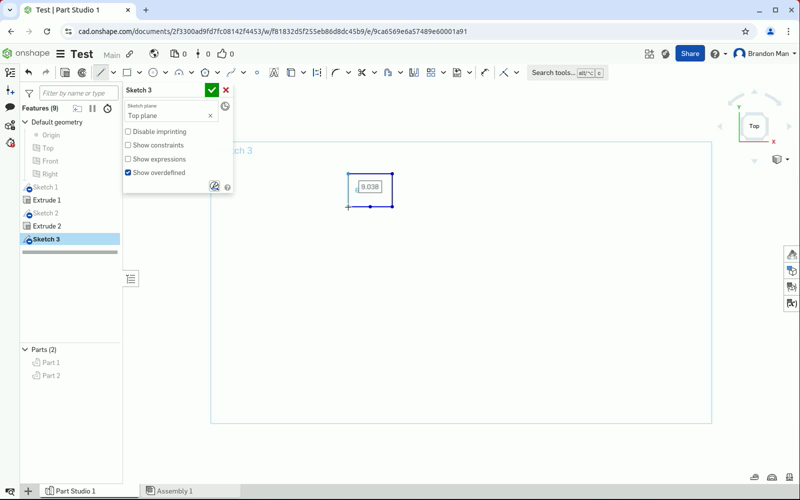
key(esc)
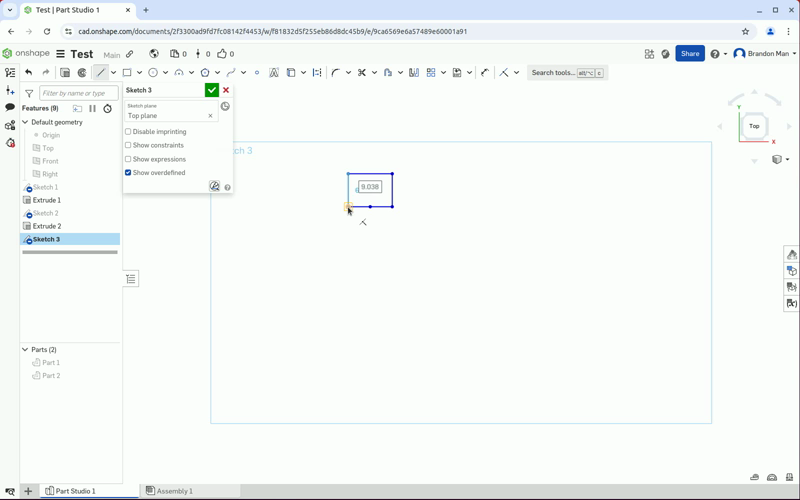
mouse_move(359, 179)
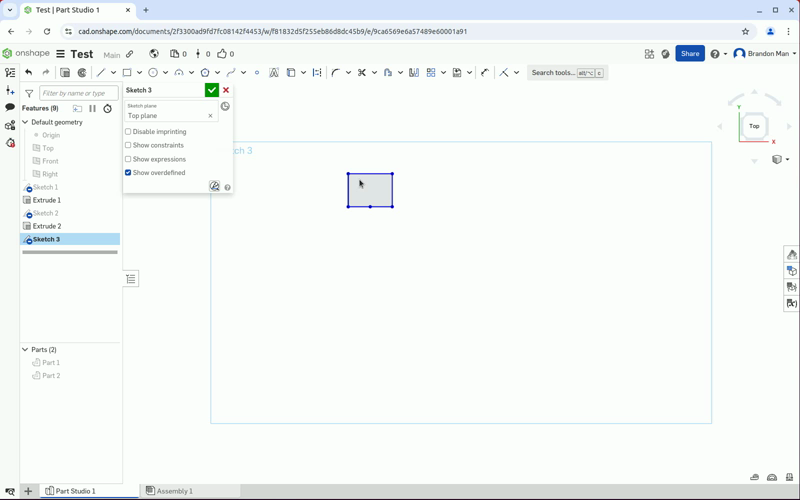
scroll(6)
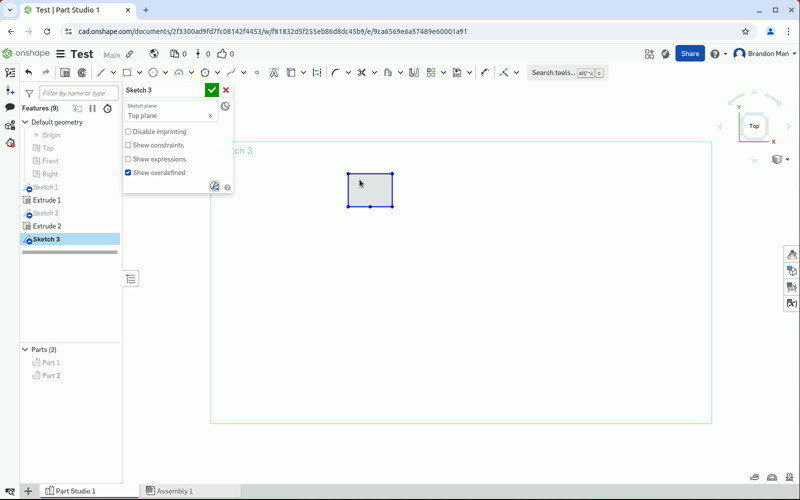
scroll(6)
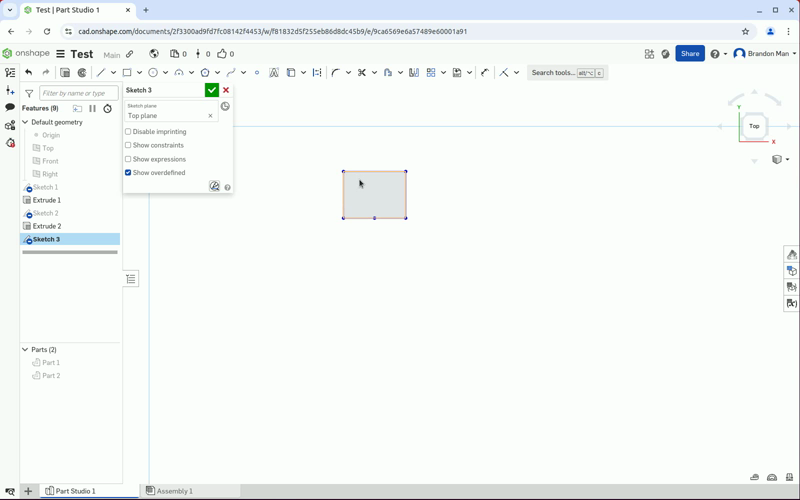
scroll(6)
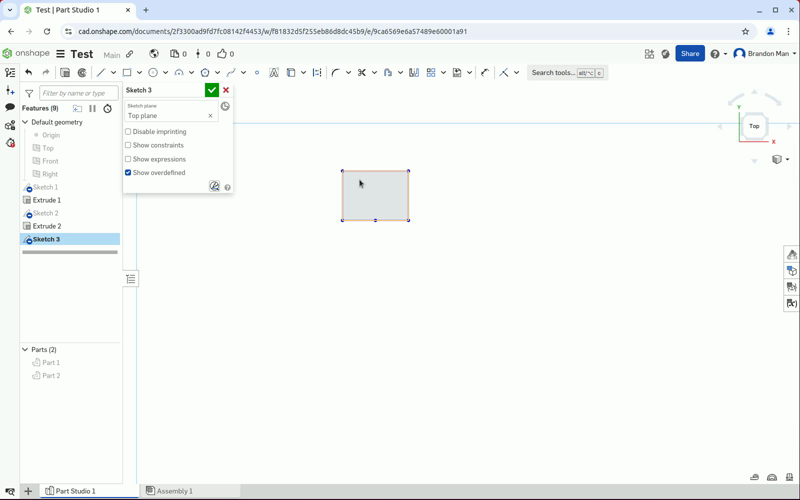
scroll(6)
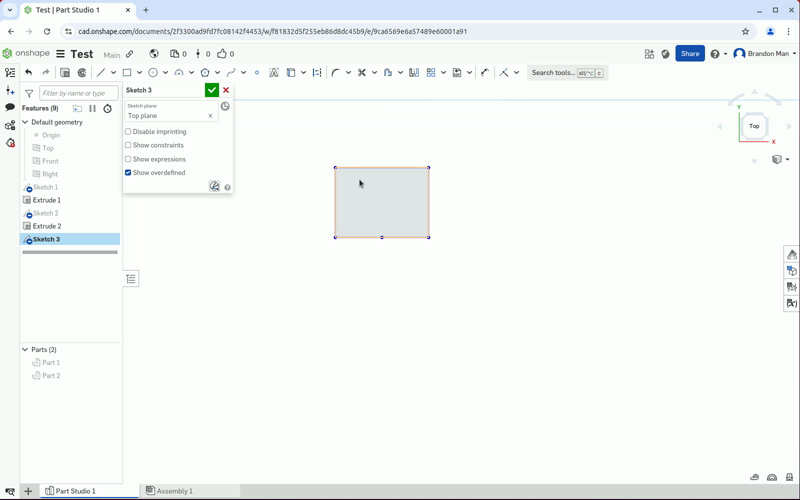
scroll(6)
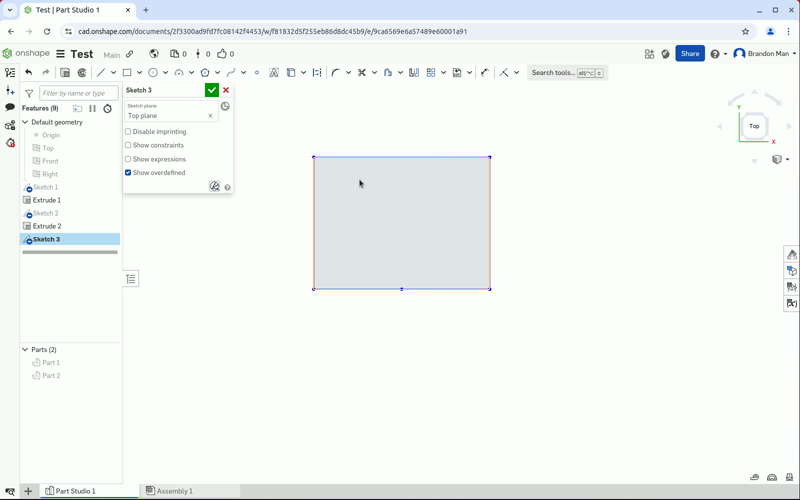
scroll(6)
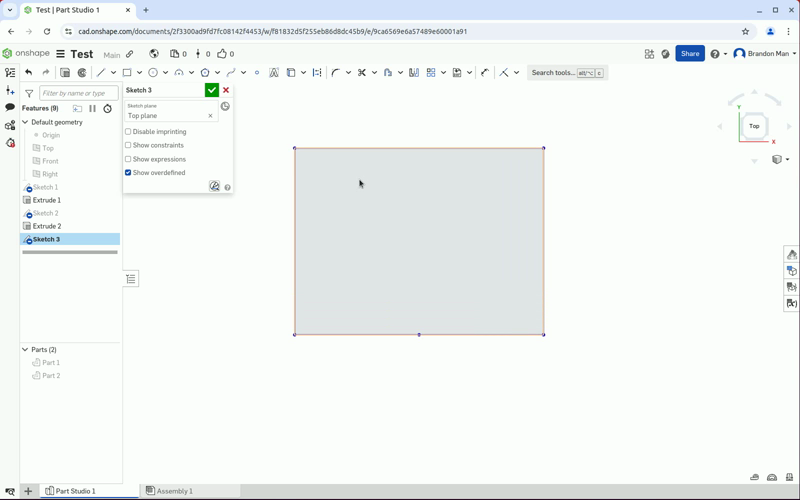
scroll(6)
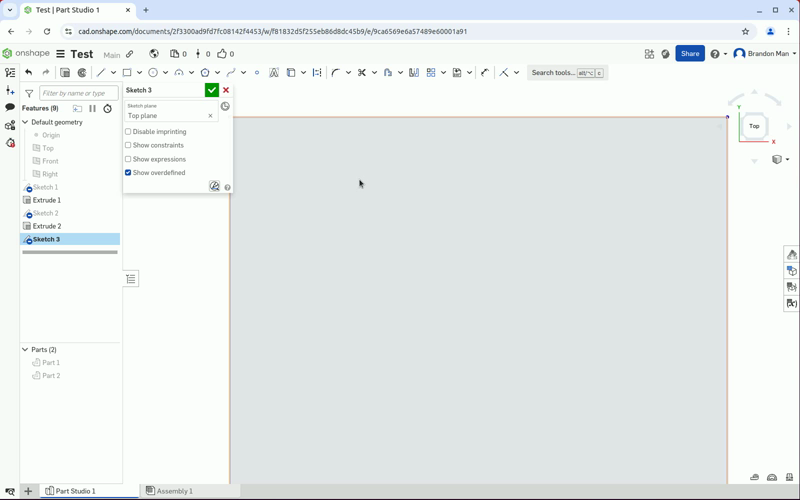
click(359, 179)
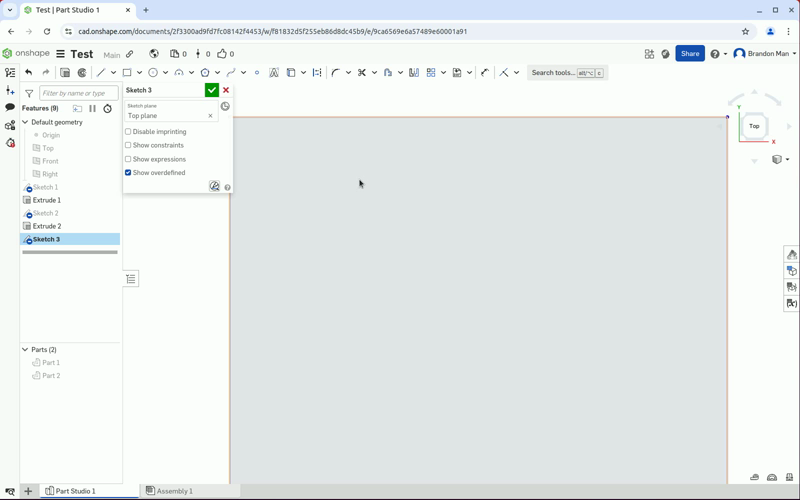
scroll(-6)
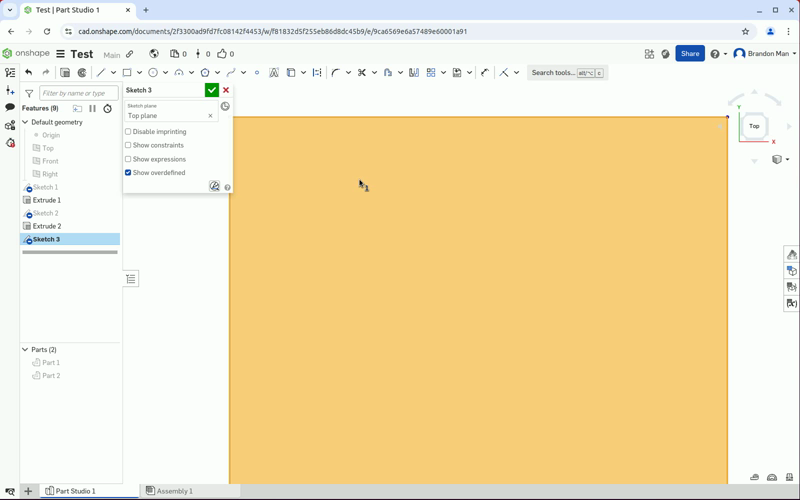
scroll(-6)
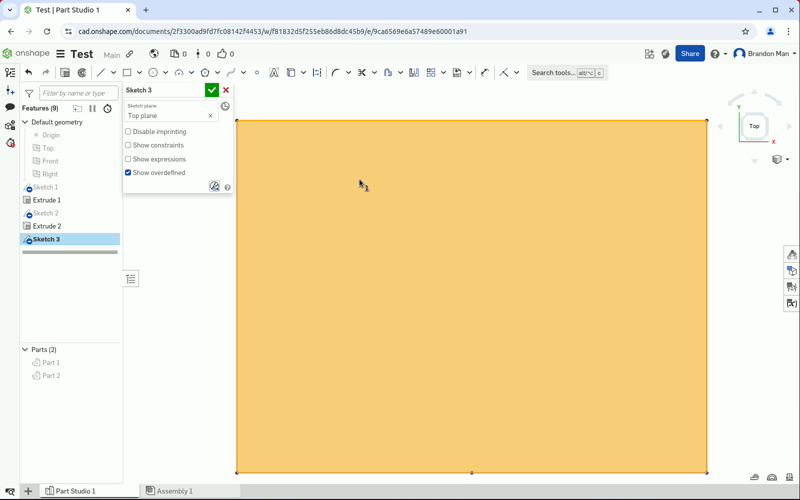
scroll(-6)
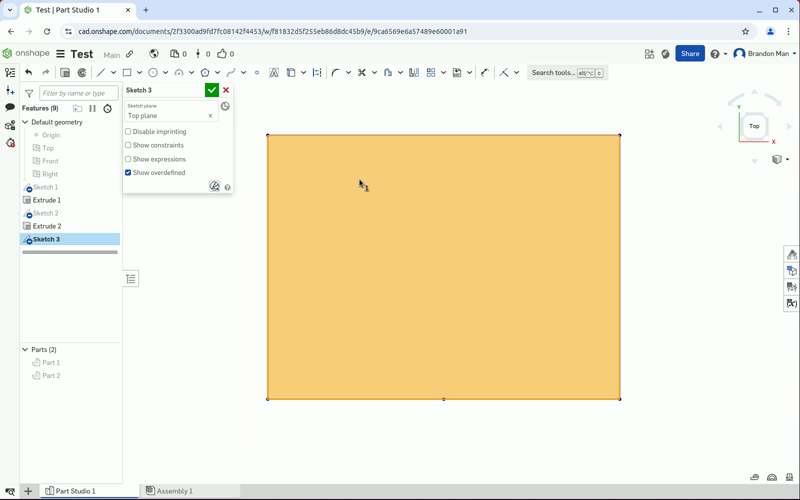
scroll(-6)
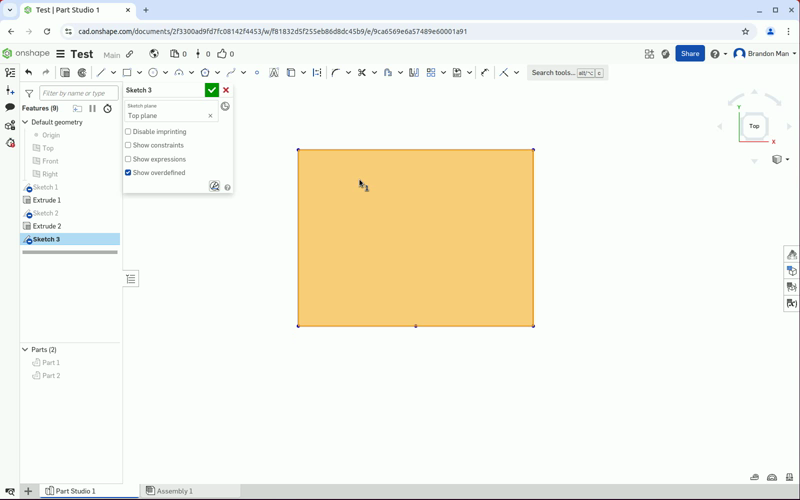
scroll(-6)
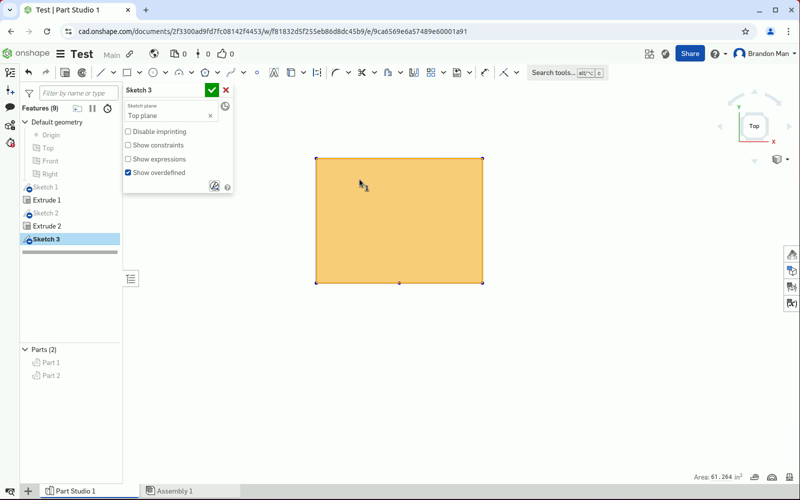
scroll(-6)
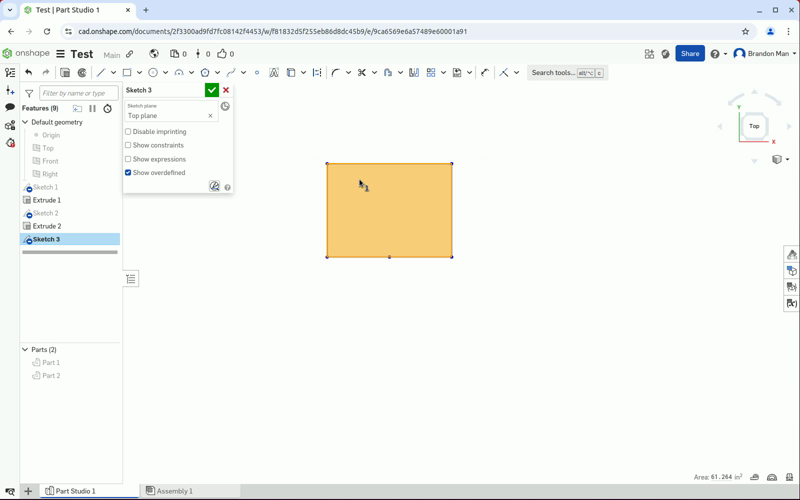
scroll(-6)
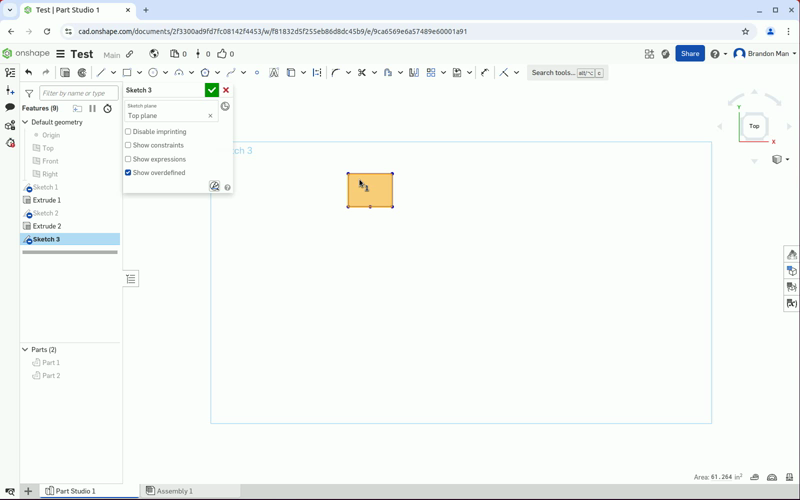
mouse_move(73, 352)
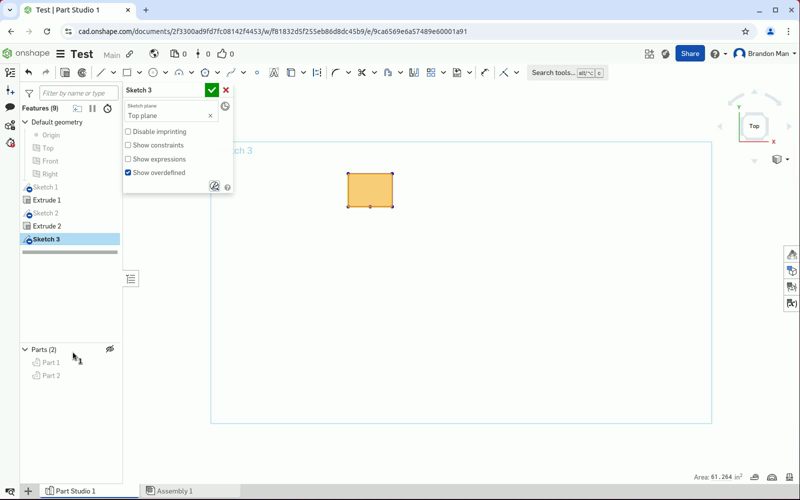
key(shift+y)
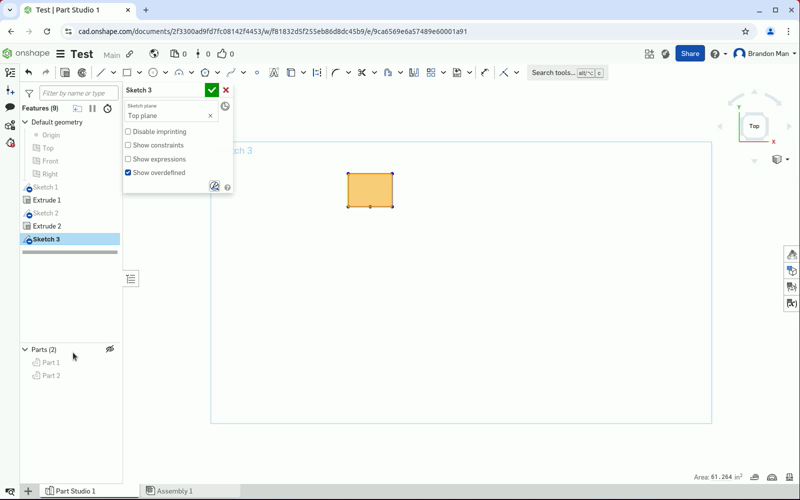
key(shift+e)
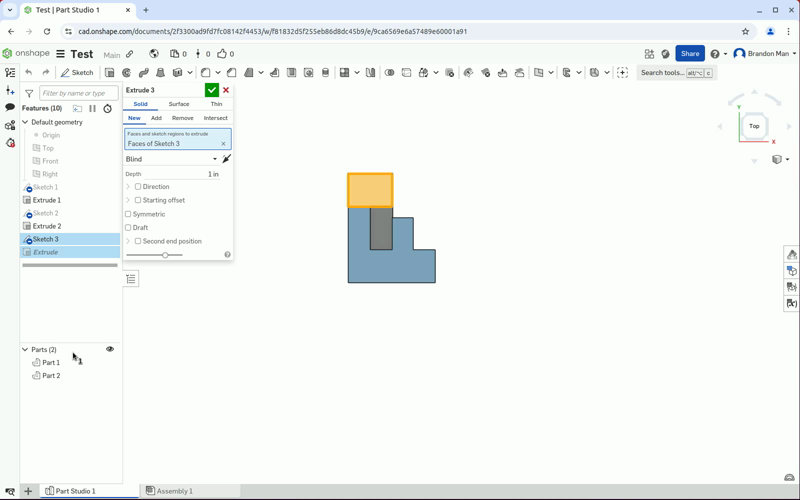
mouse_move(143, 106)
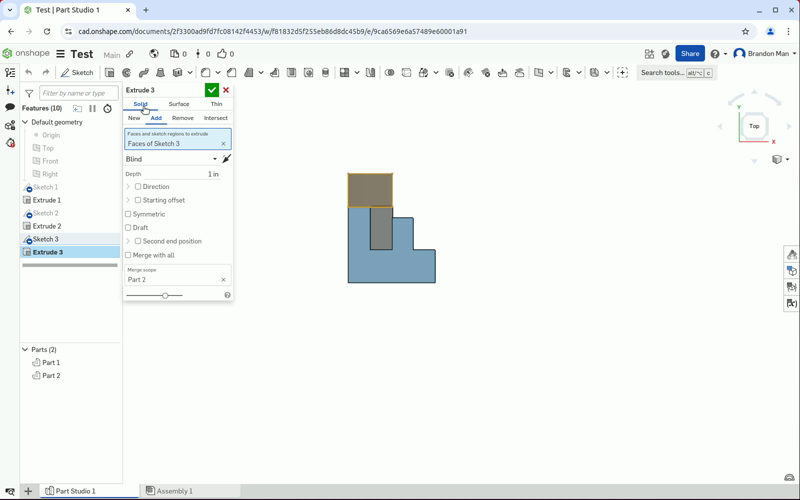
click(143, 106)
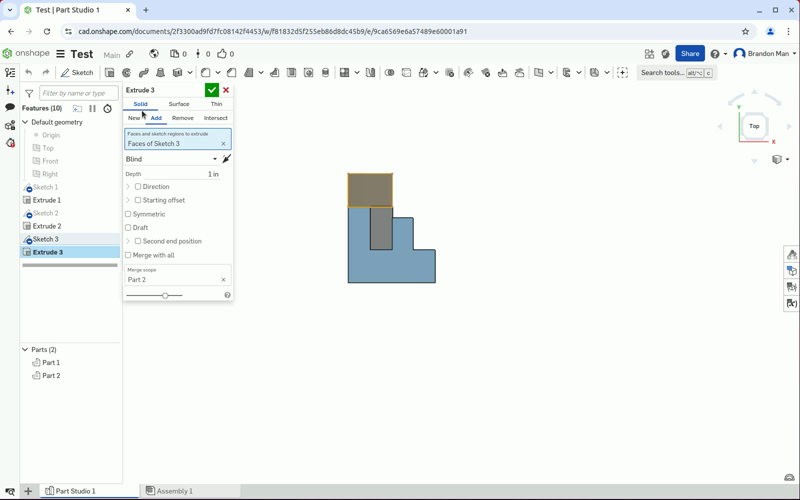
mouse_move(137, 120)
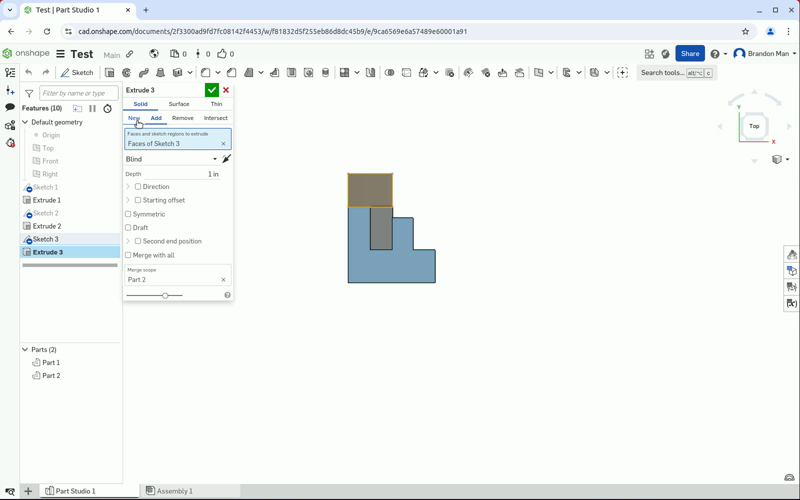
click(137, 120)
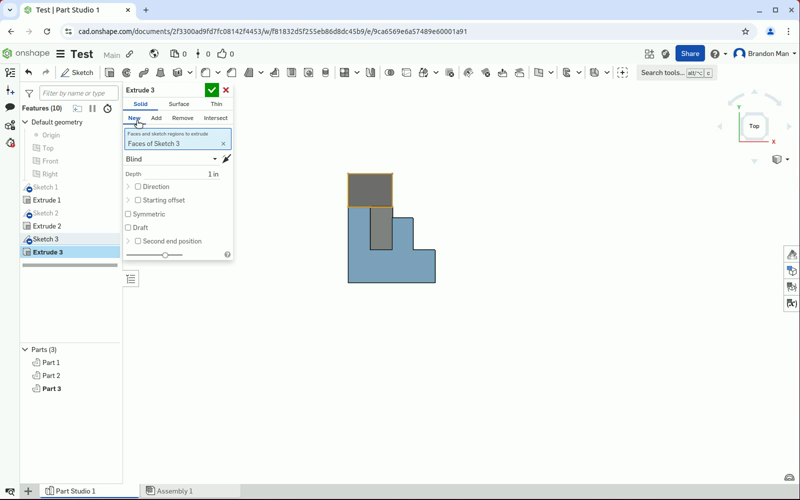
key(tab, 4)
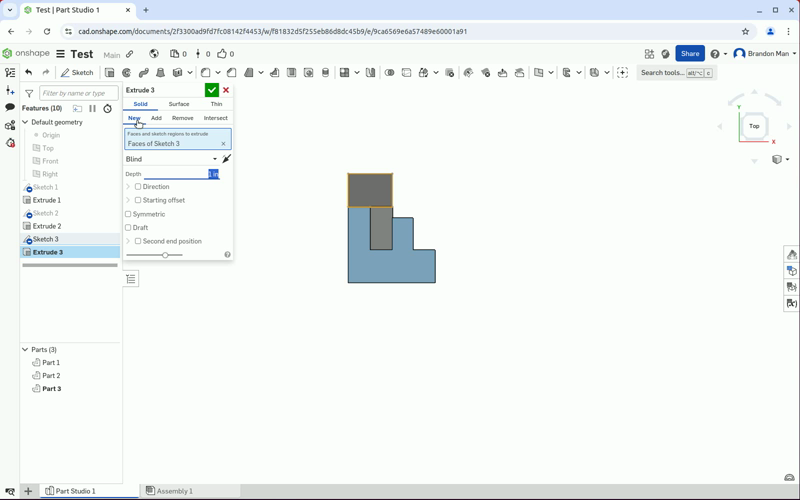
text(6.981)
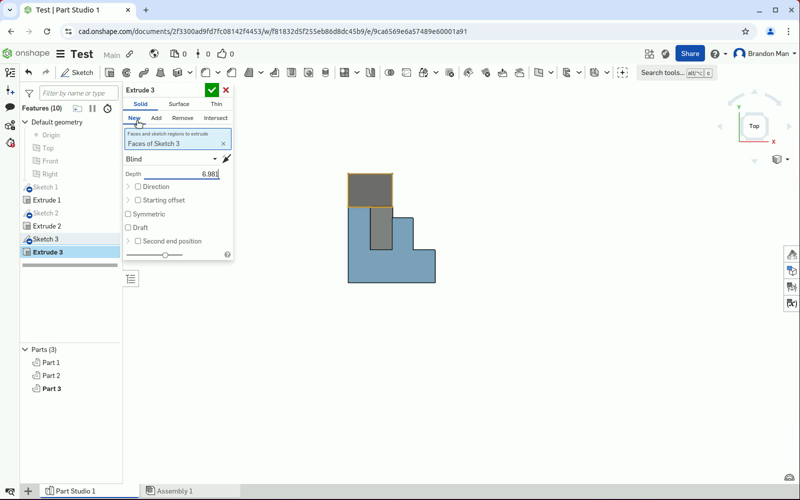
key(enter)
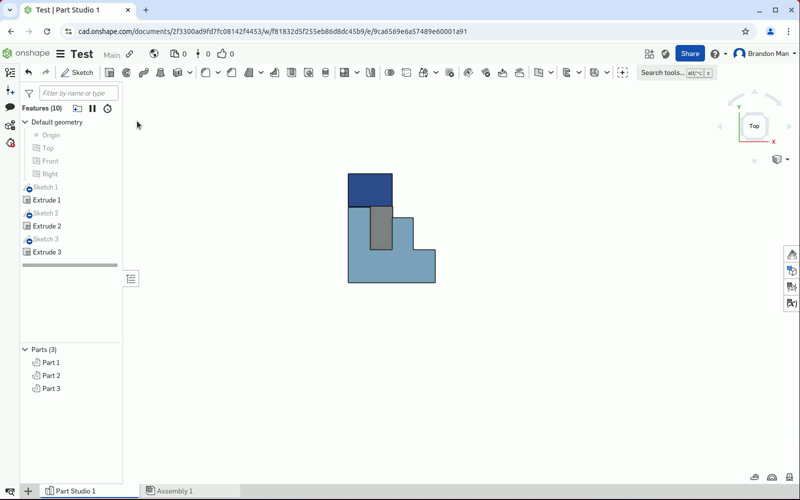
key(shift+h)
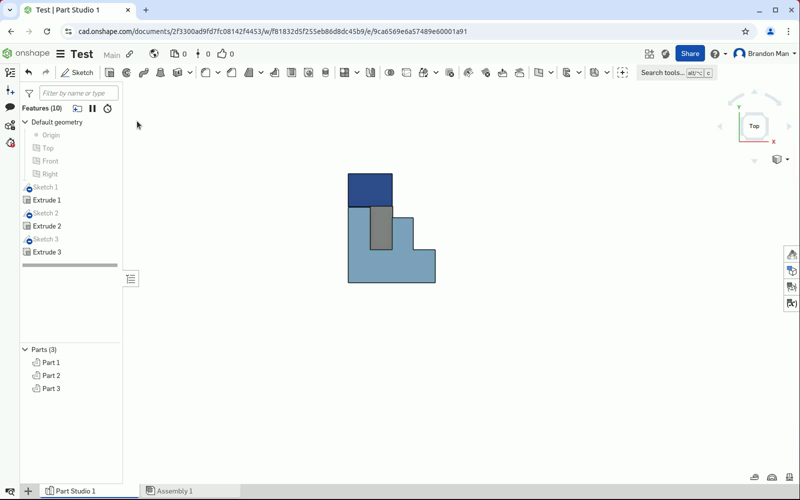
key(shift+h)
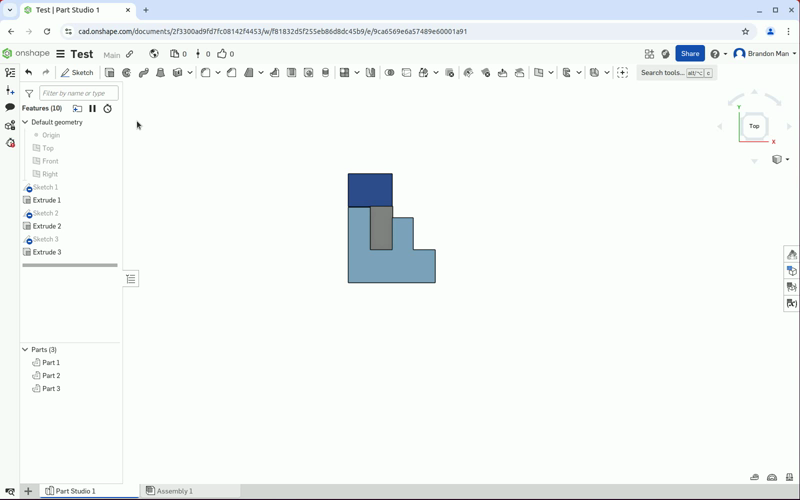
mouse_move(73, 189)
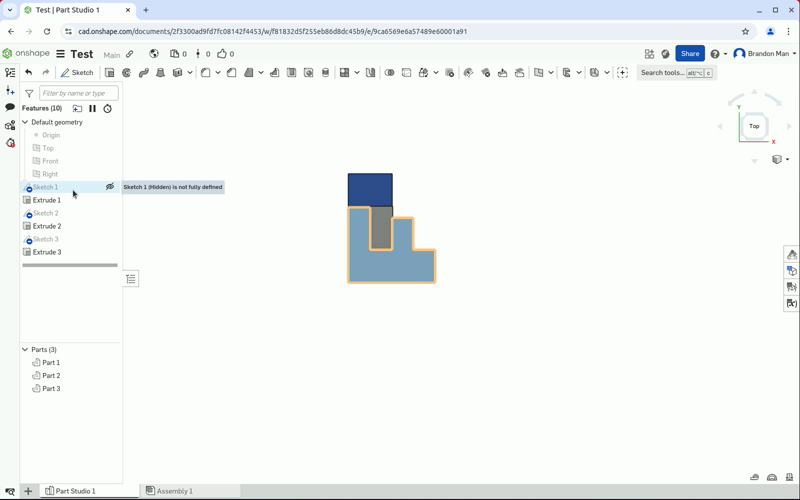
click(73, 189)
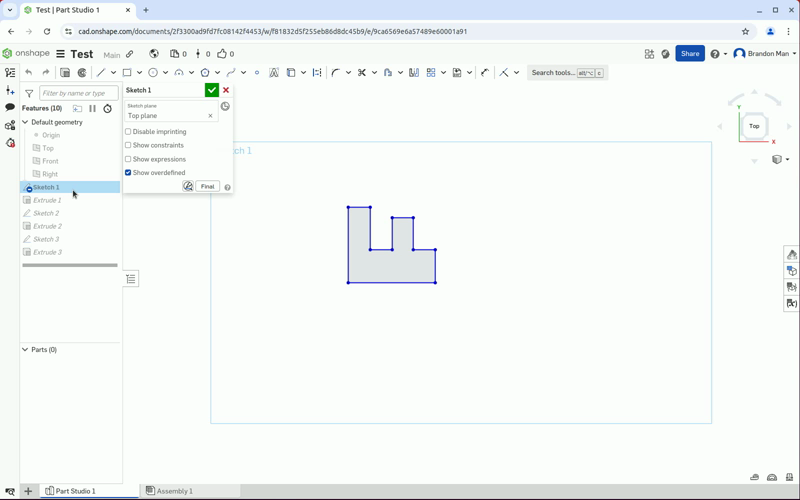
mouse_move(229, 92)
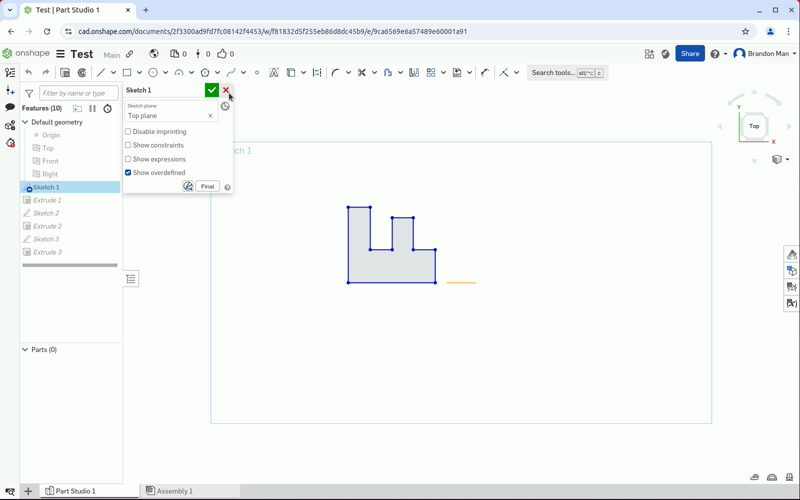
click(229, 92)
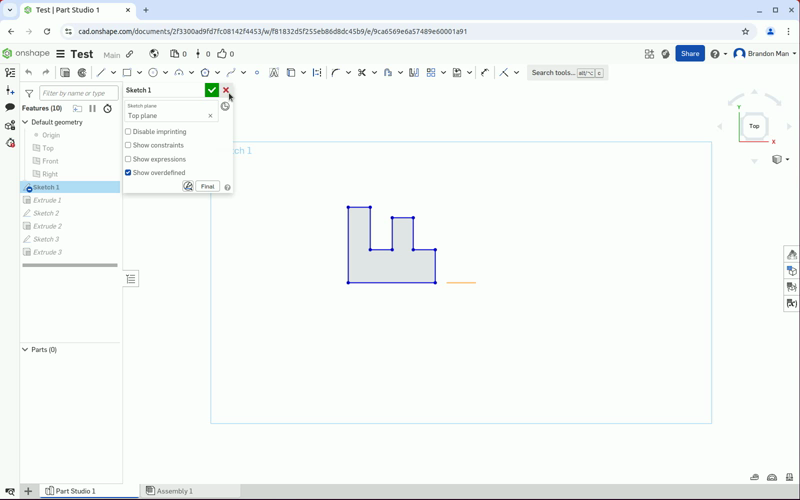
key(shift+s)
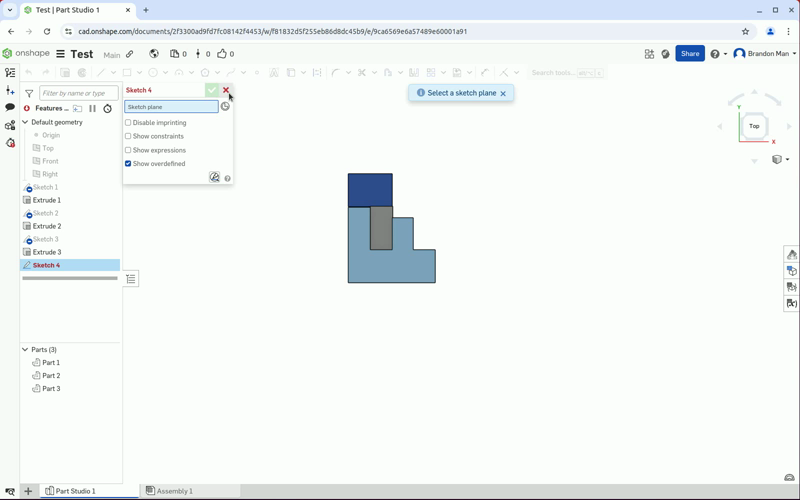
mouse_move(73, 150)
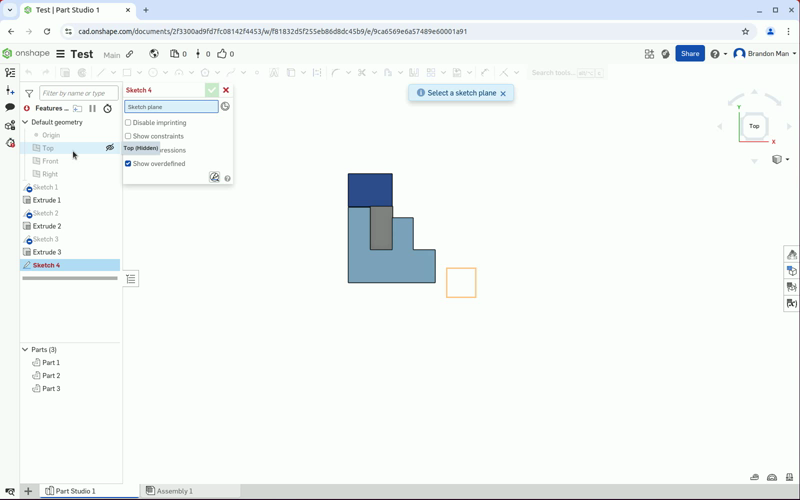
click(73, 150)
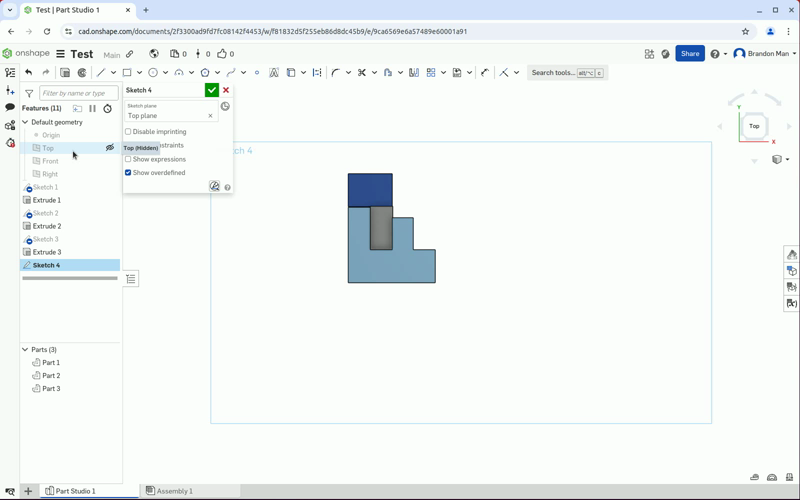
mouse_move(73, 352)
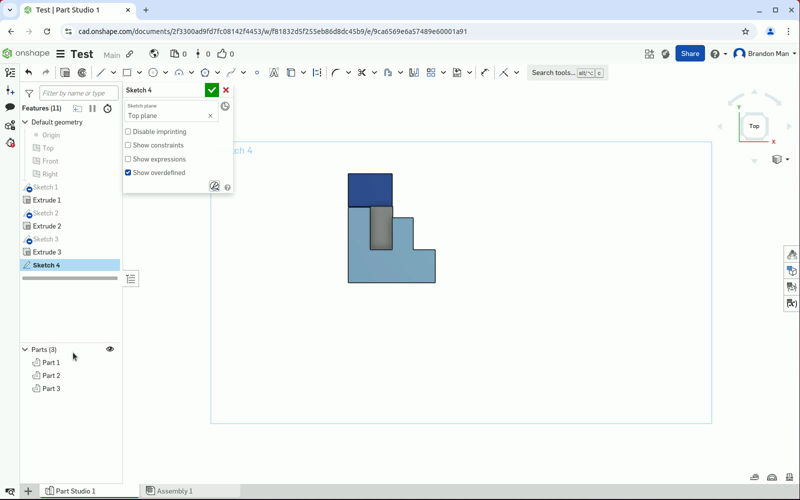
key(y)
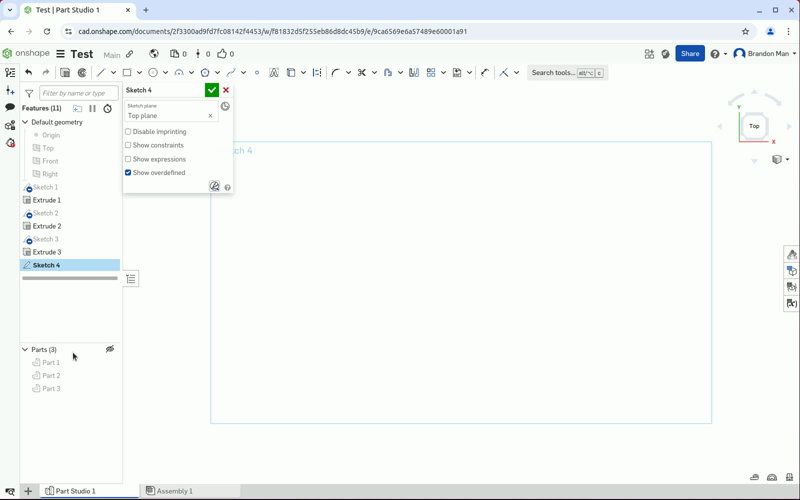
key(l)
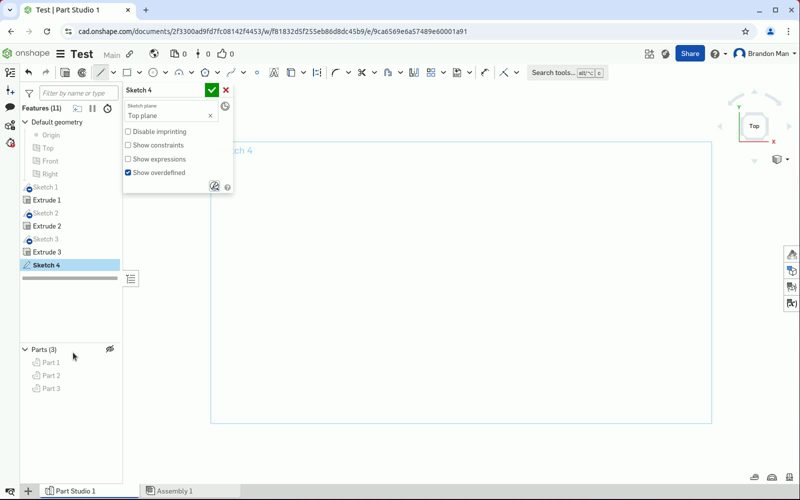
key_down(shift)
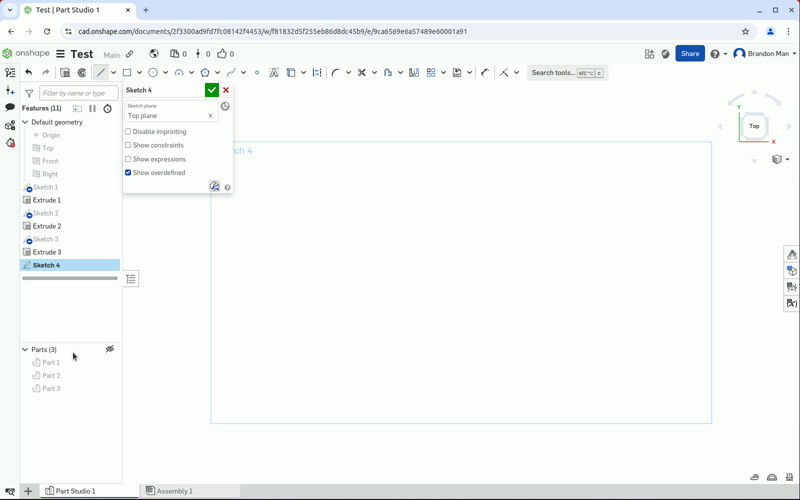
mouse_move(391, 217)
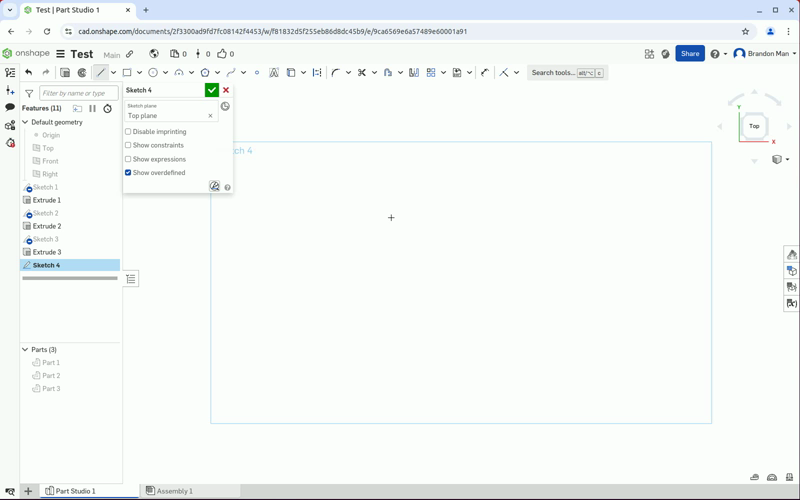
click(391, 217)
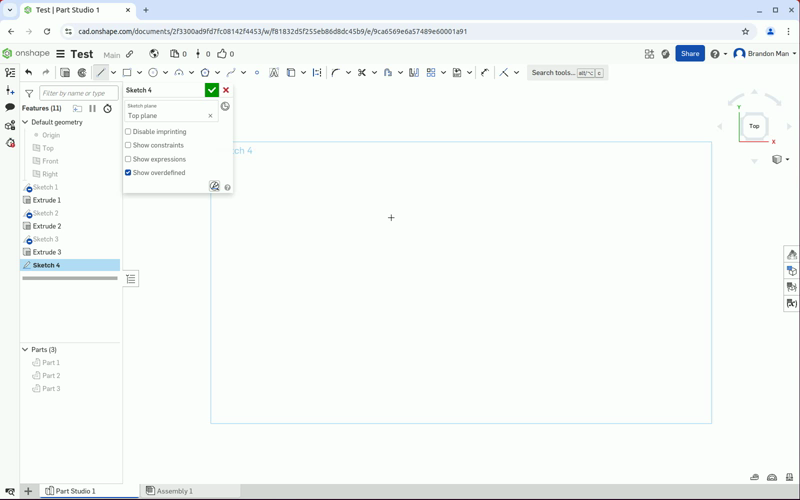
key_up(shift)
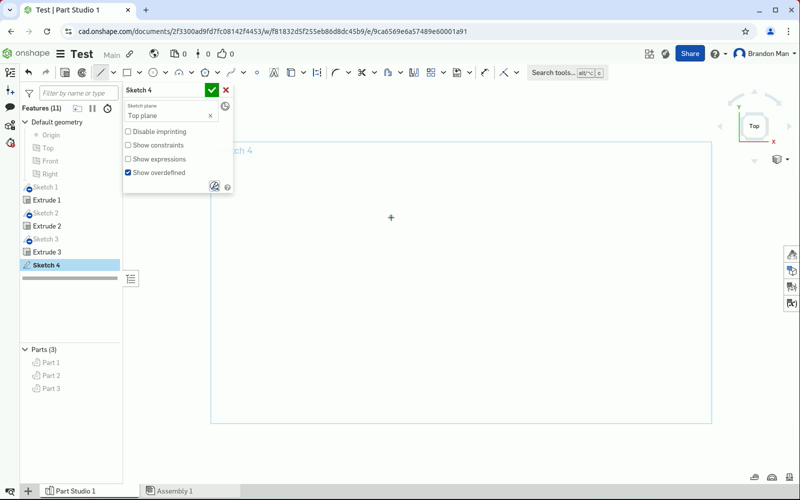
key_down(shift)
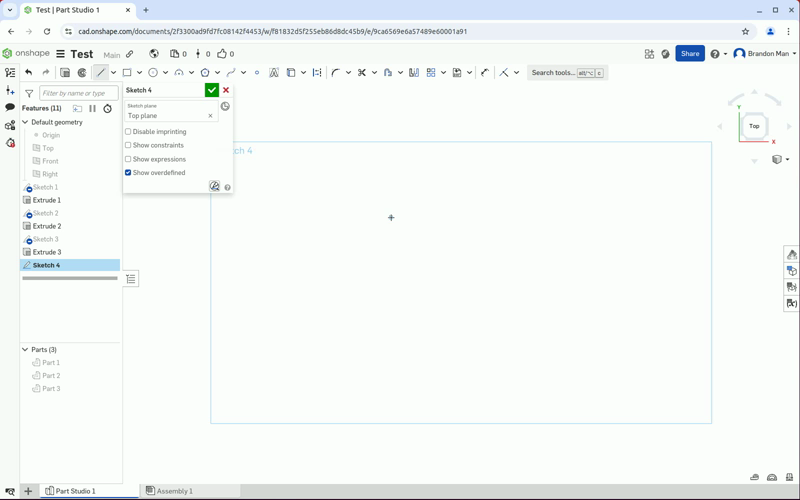
mouse_move(421, 217)
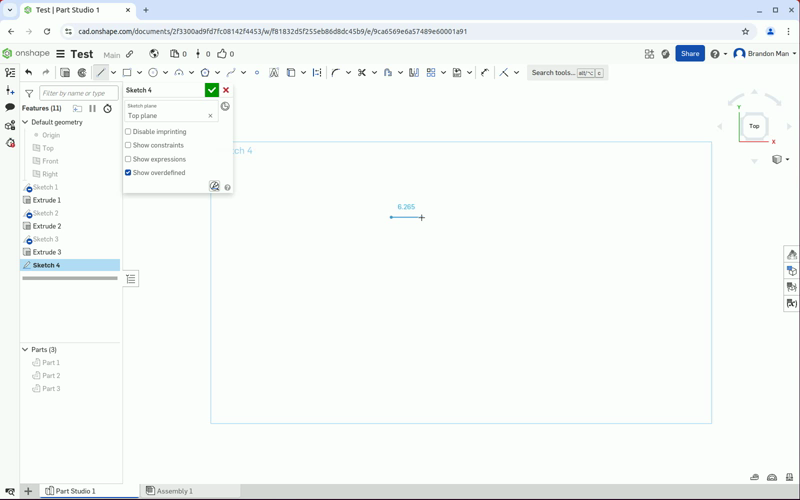
mouse_move(413, 217)
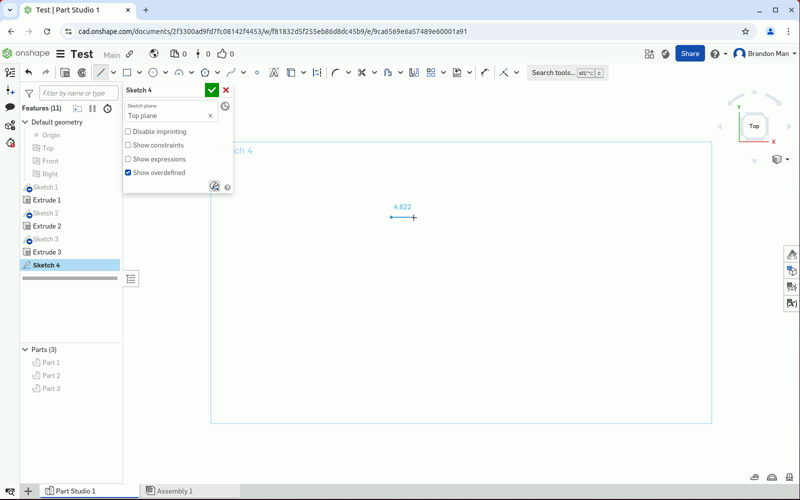
click(413, 217)
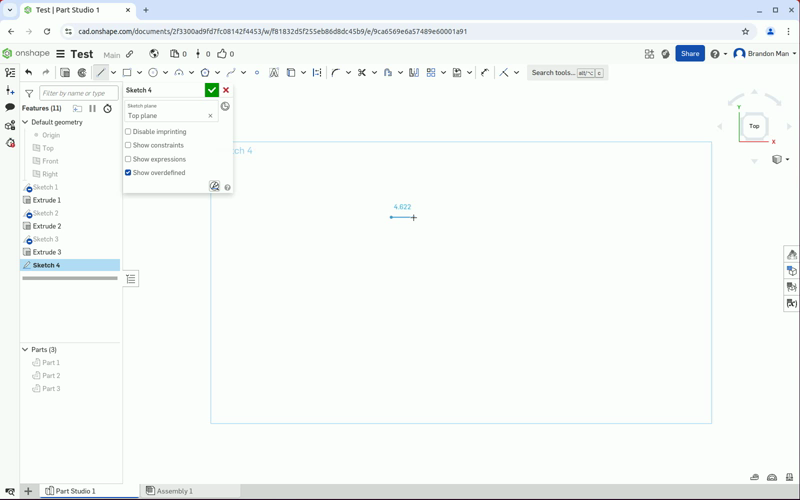
key_up(shift)
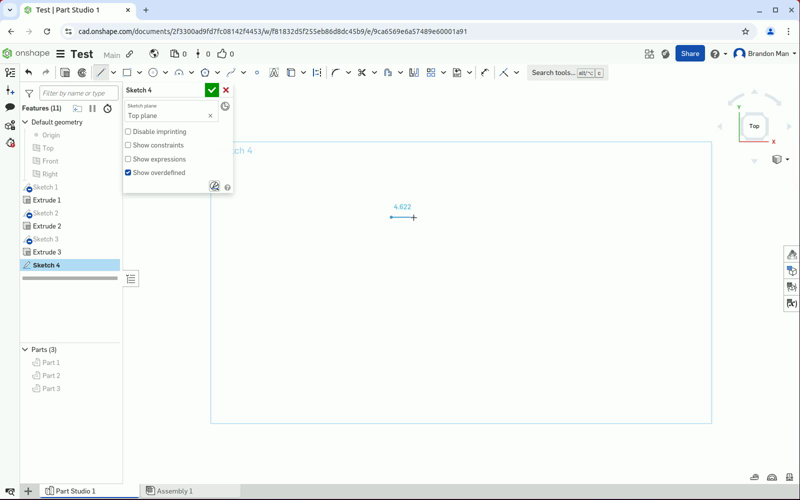
key_down(shift)
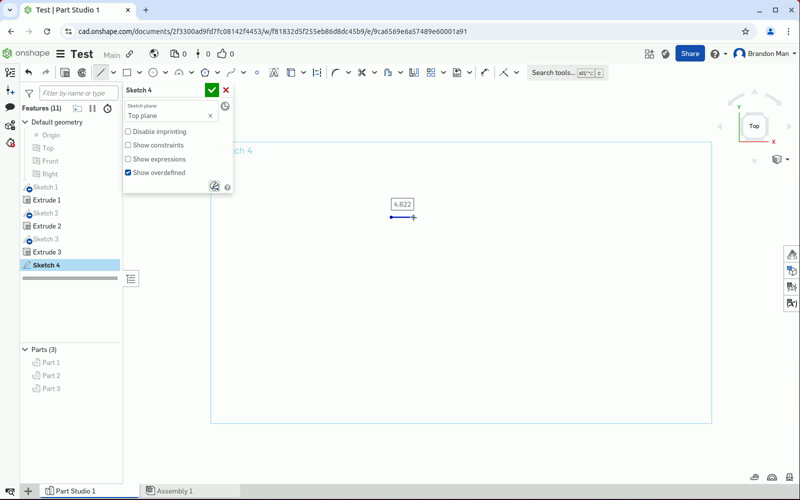
mouse_move(444, 217)
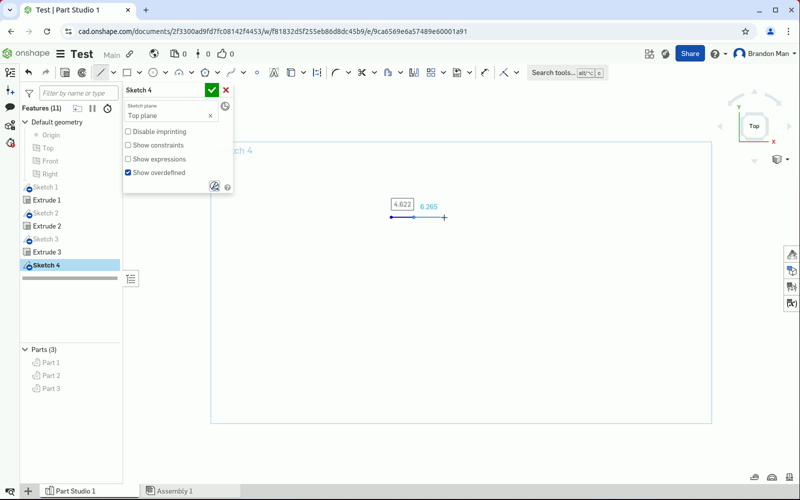
mouse_move(435, 217)
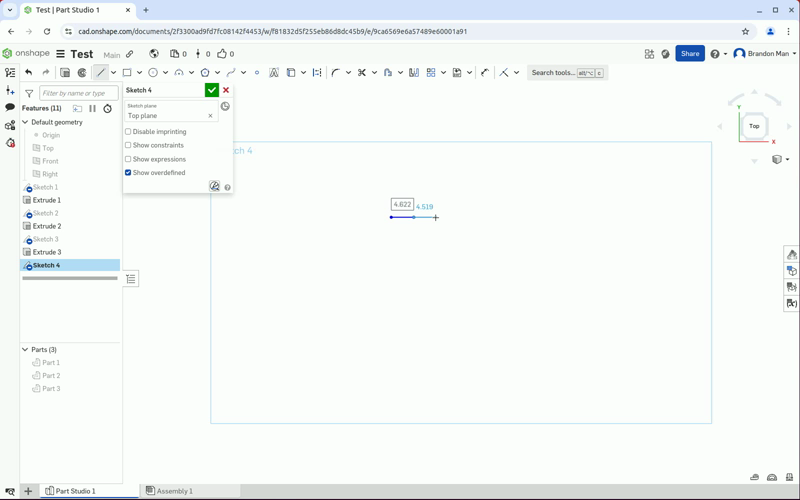
click(435, 217)
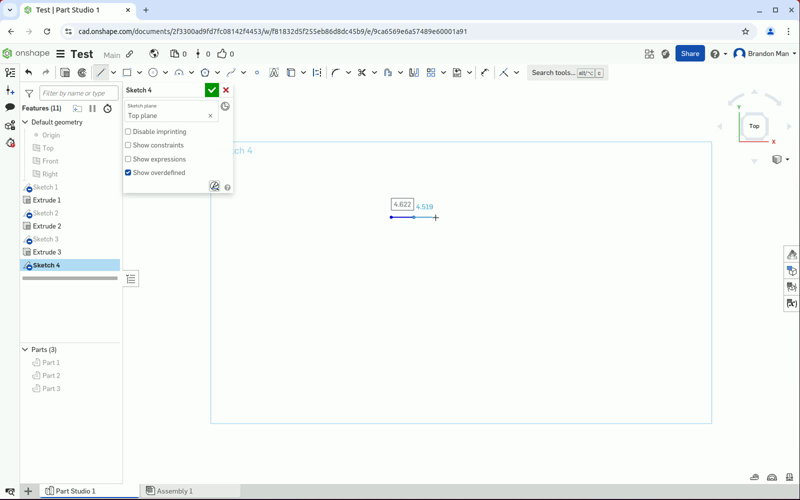
key_up(shift)
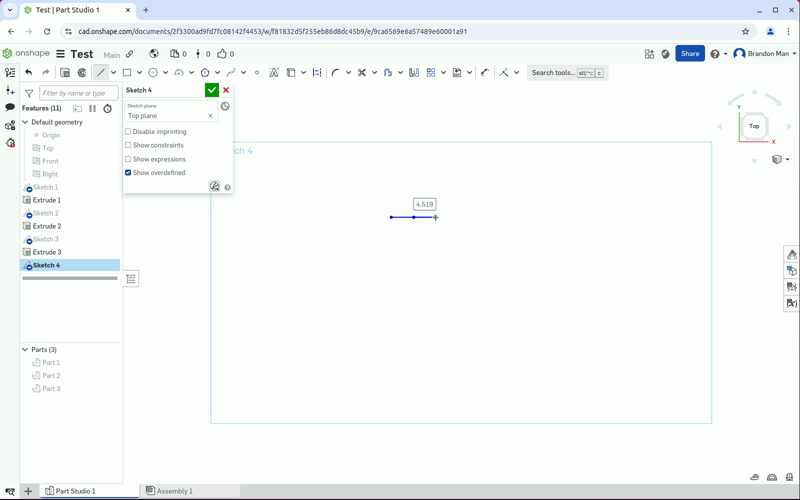
key_down(shift)
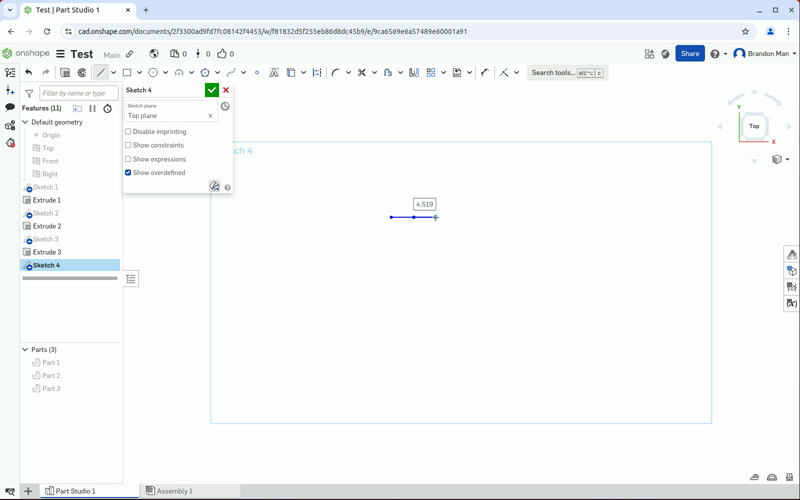
mouse_move(465, 217)
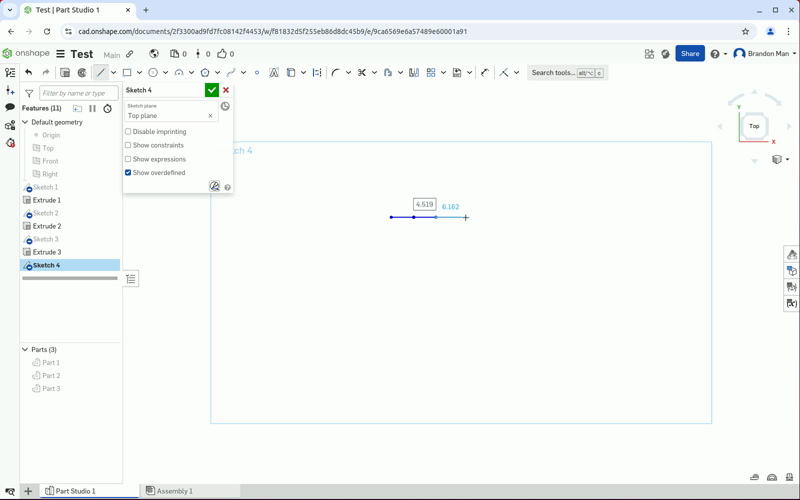
mouse_move(435, 173)
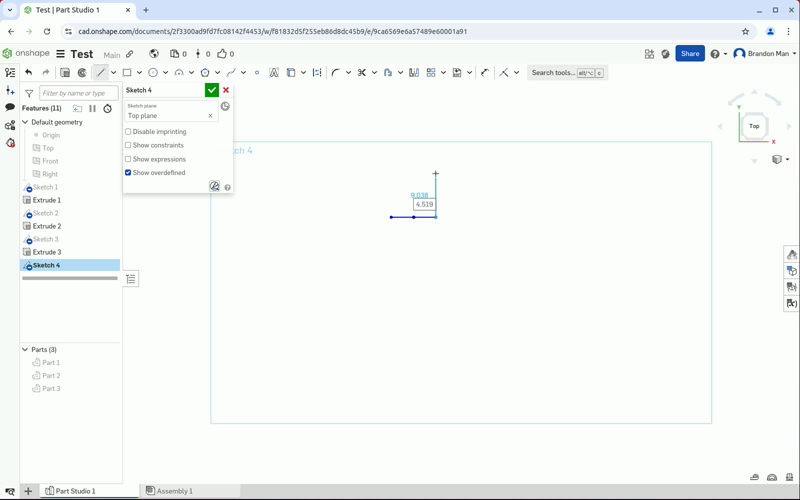
click(435, 173)
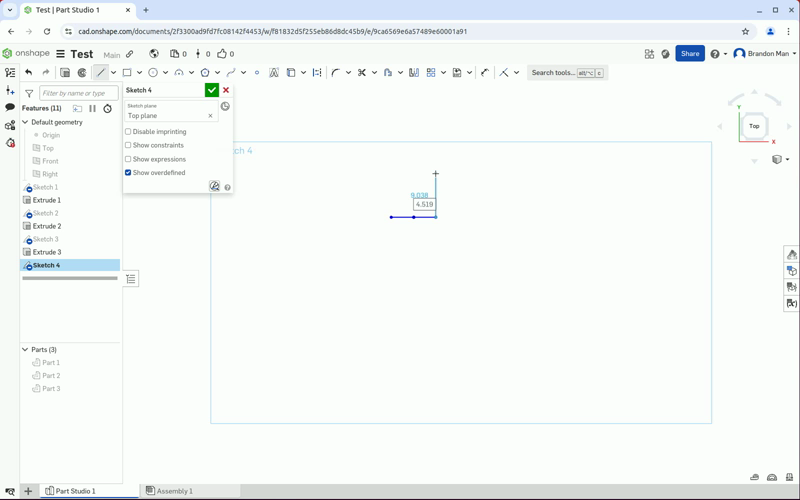
key_up(shift)
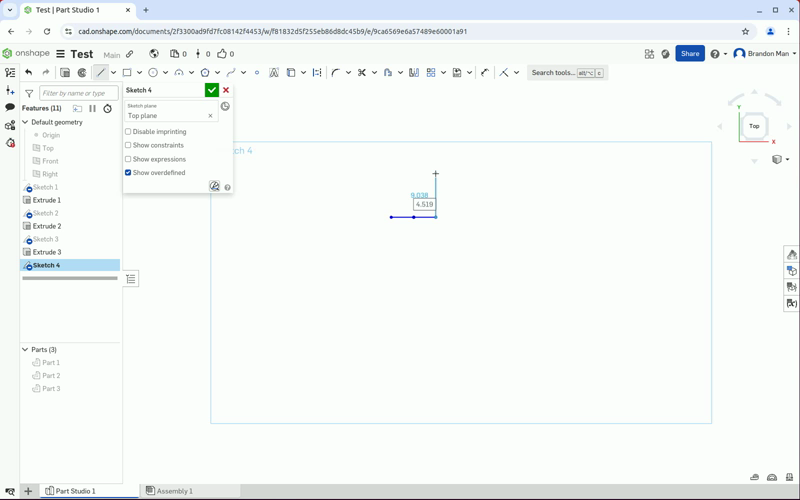
key_down(shift)
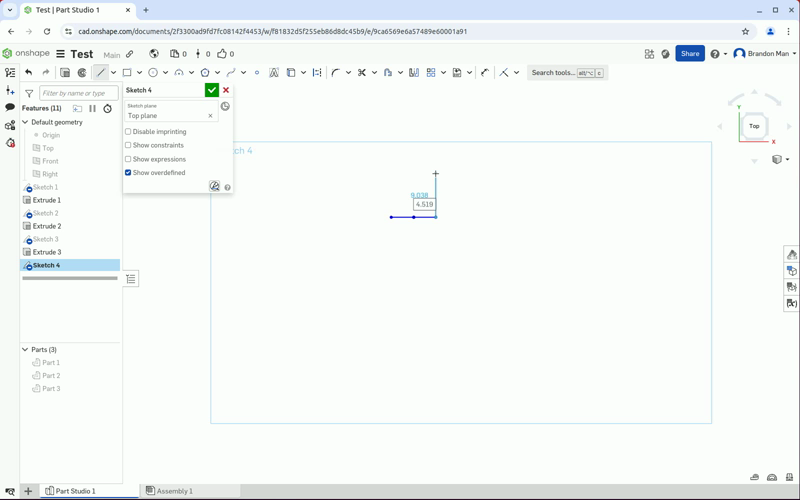
mouse_move(465, 173)
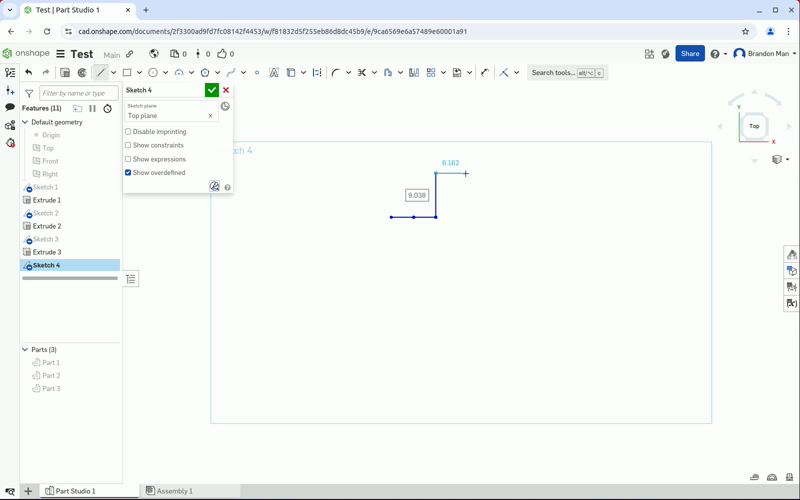
mouse_move(391, 173)
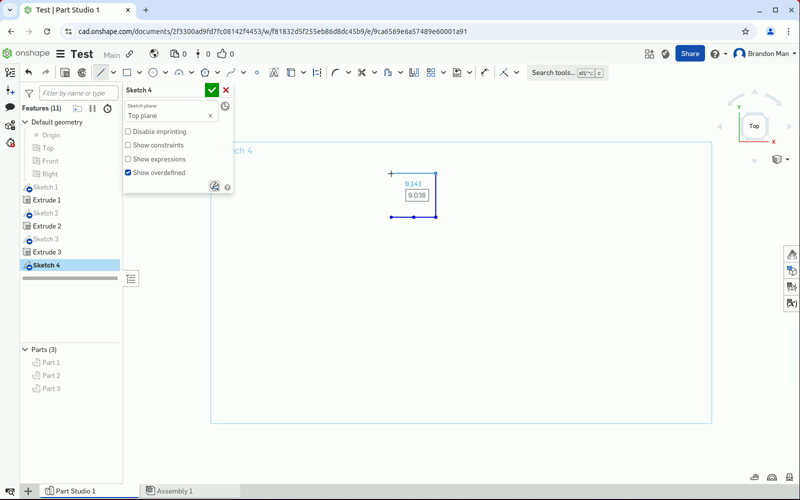
click(391, 173)
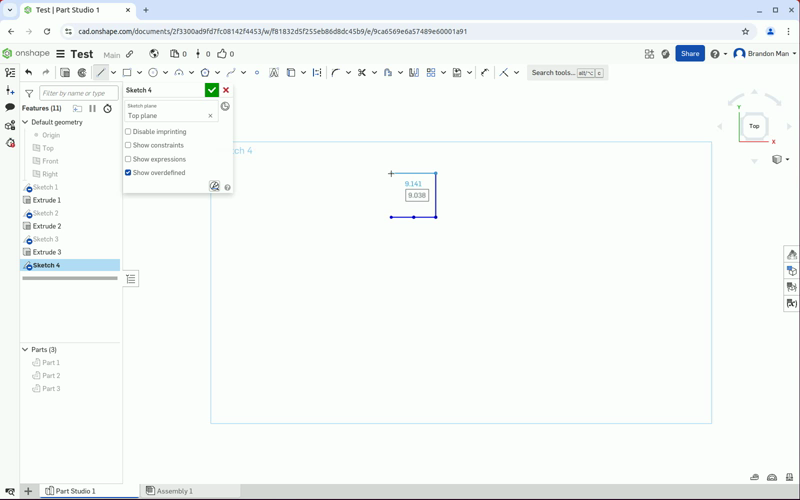
key_up(shift)
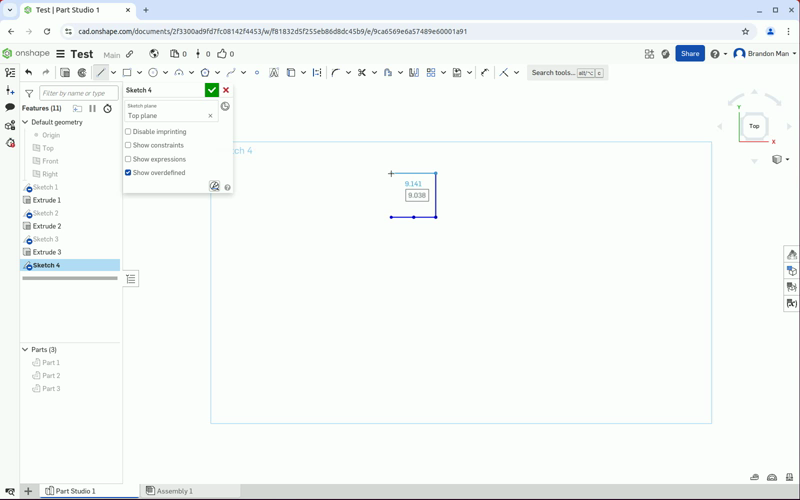
key_down(shift)
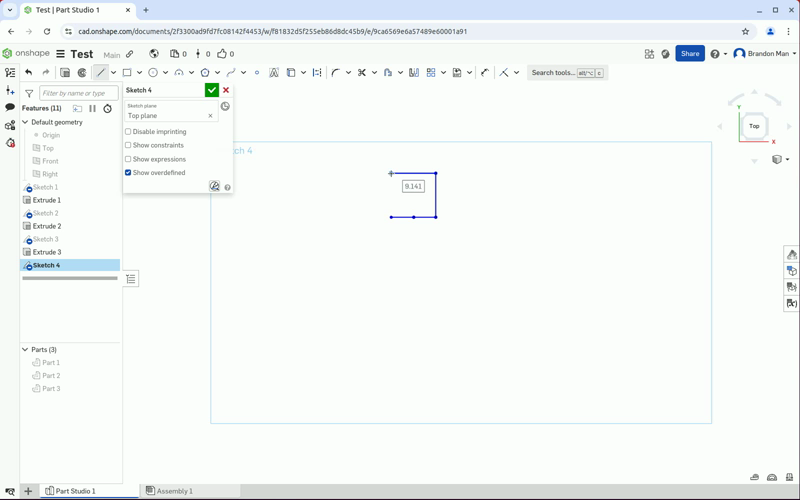
mouse_move(421, 173)
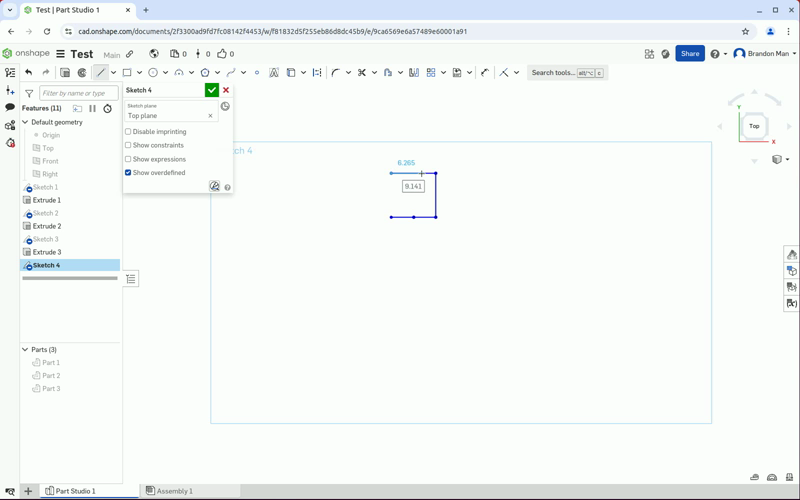
mouse_move(391, 206)
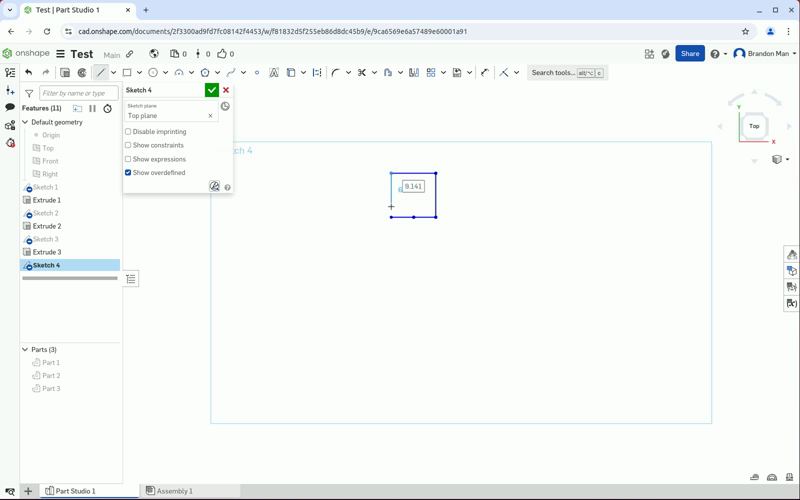
click(391, 206)
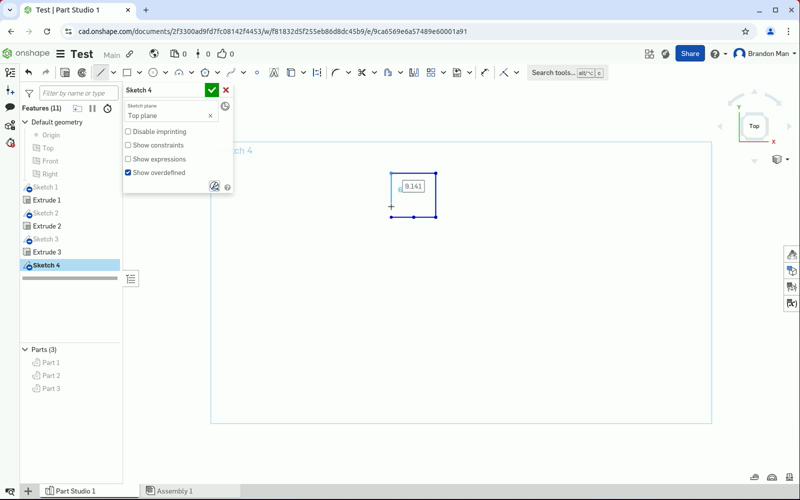
key_up(shift)
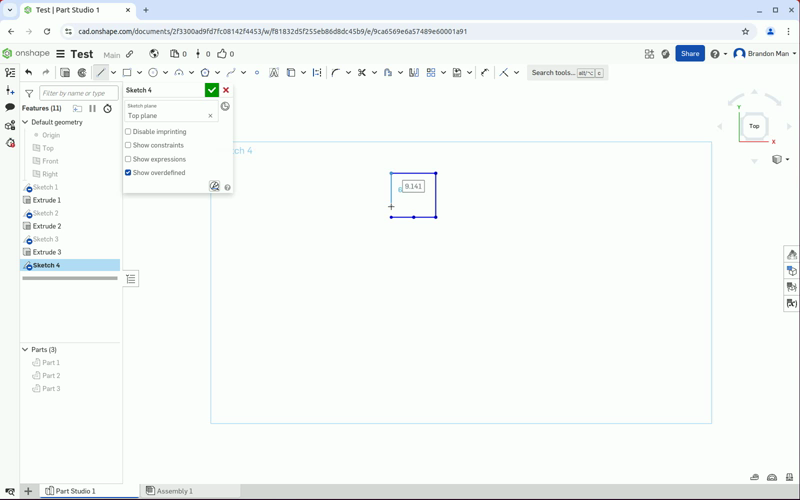
mouse_move(421, 206)
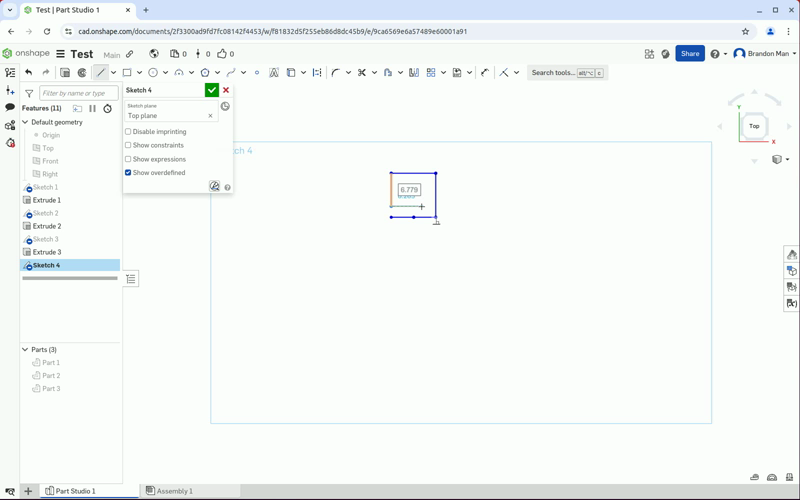
key_down(shift)
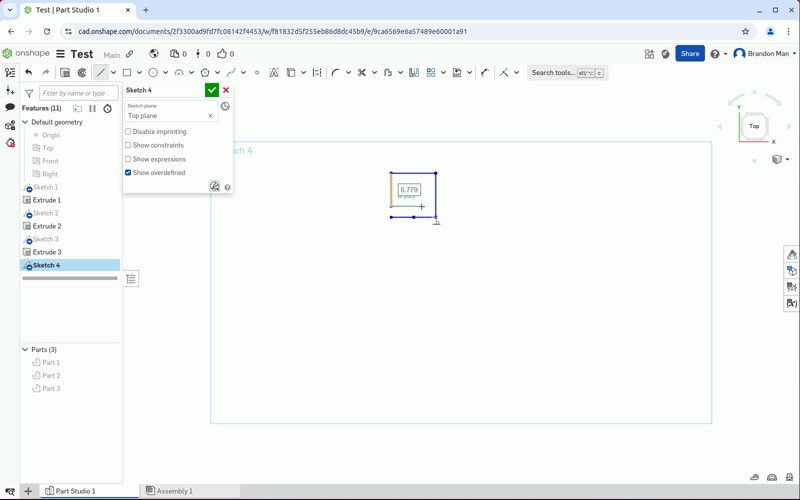
mouse_move(391, 217)
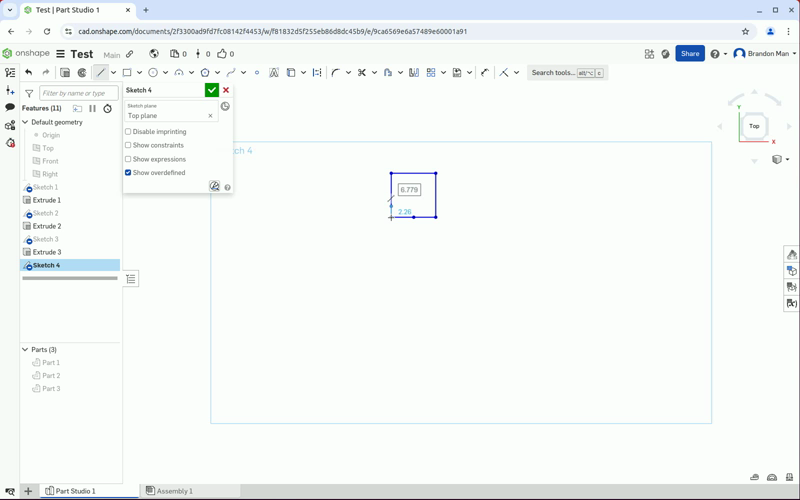
key_up(shift)
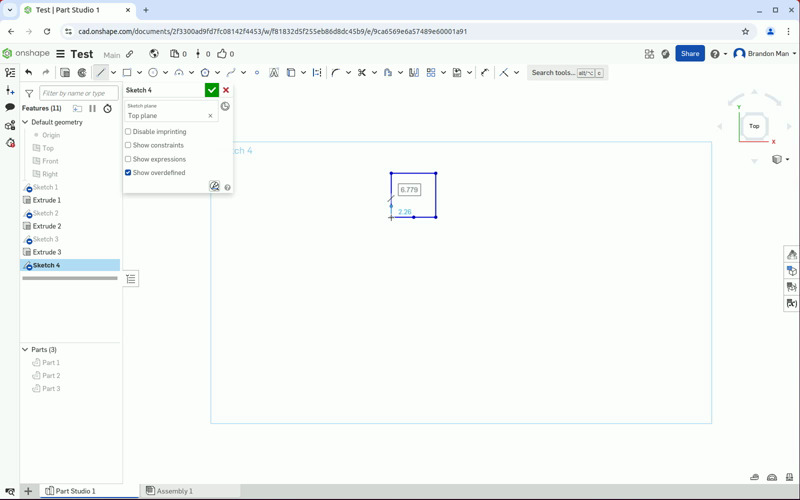
click(391, 217)
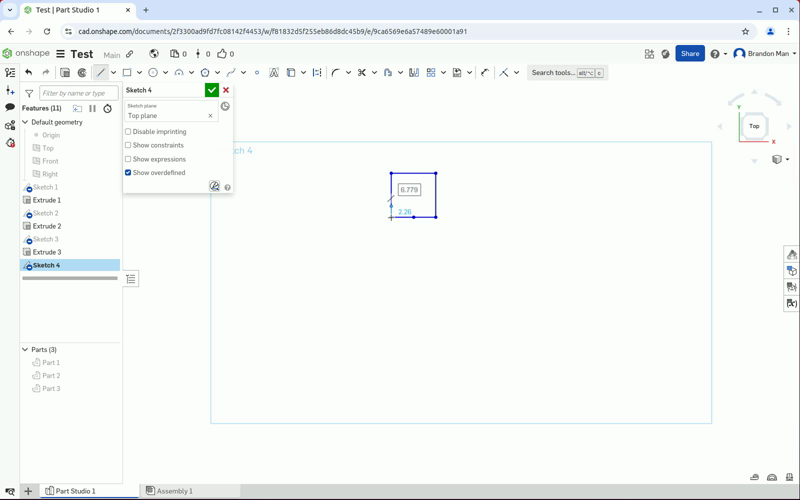
key(esc)
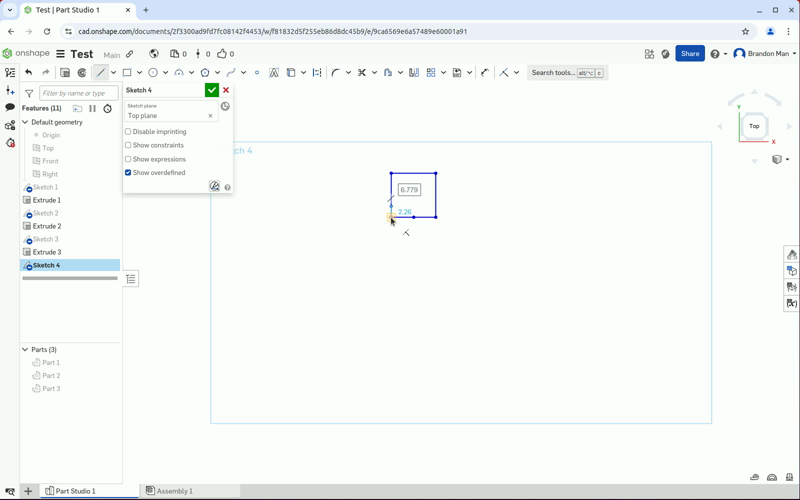
mouse_move(431, 194)
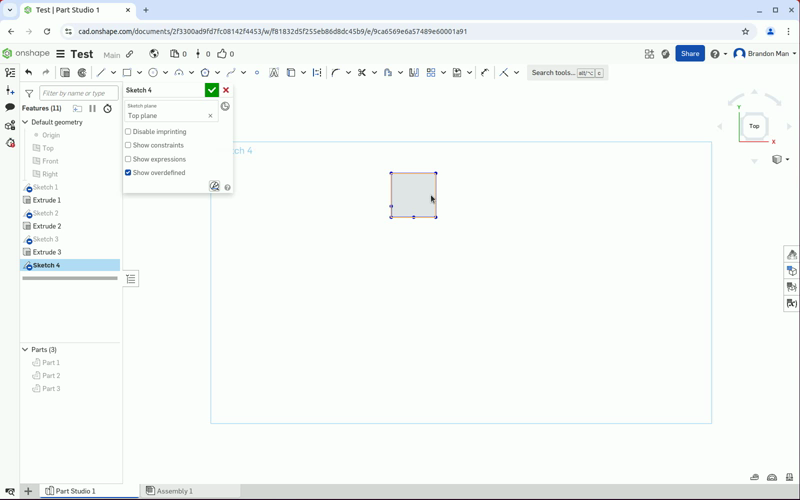
click(431, 194)
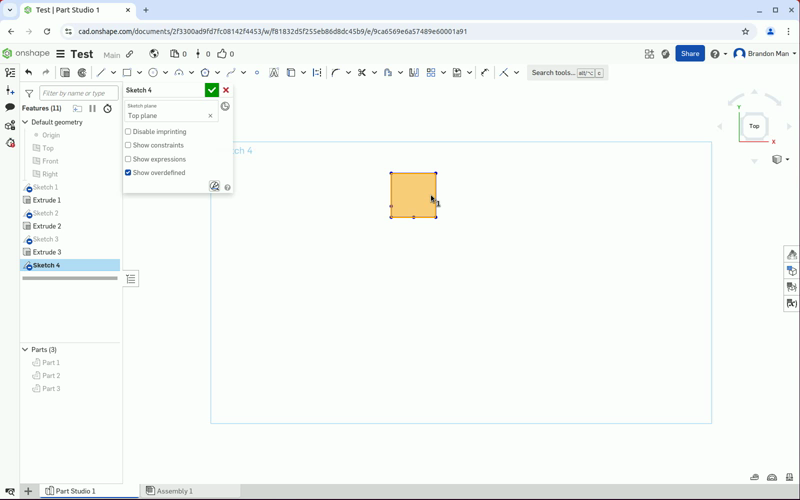
mouse_move(73, 352)
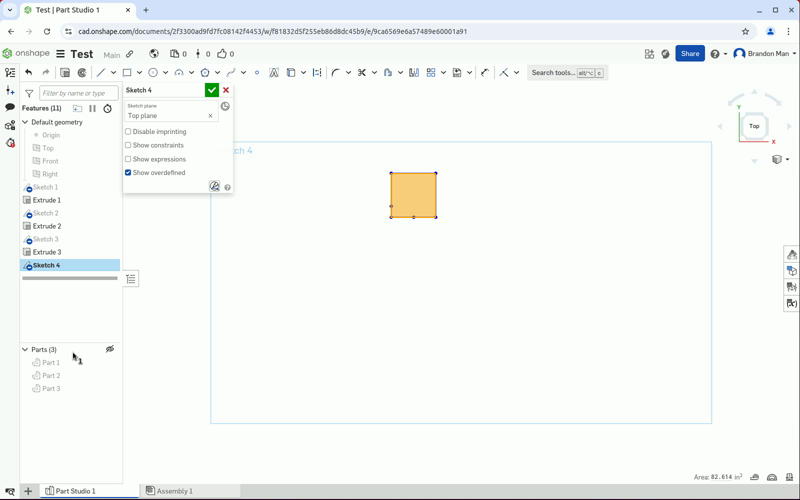
key(shift+y)
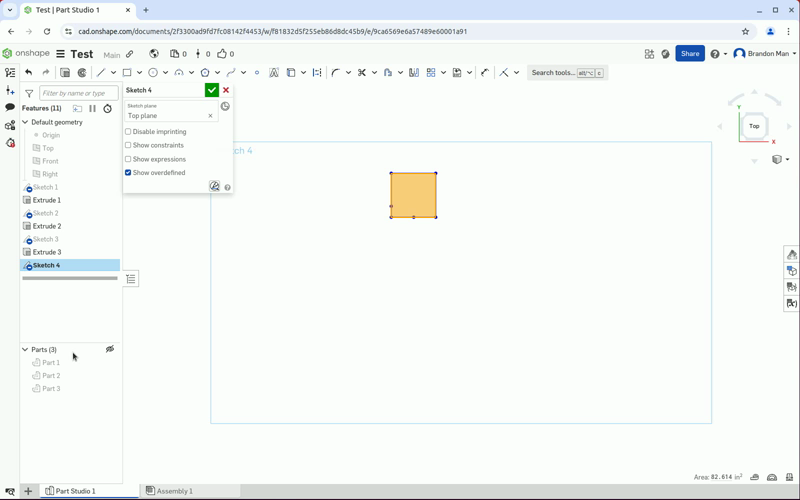
key(shift+e)
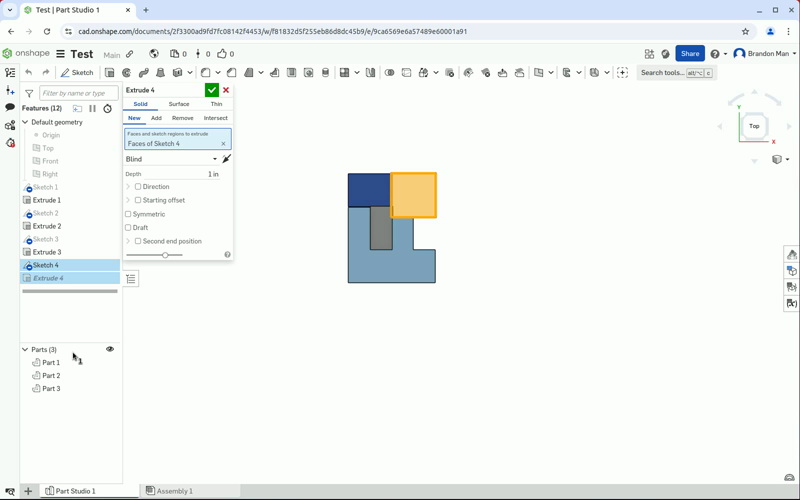
mouse_move(143, 106)
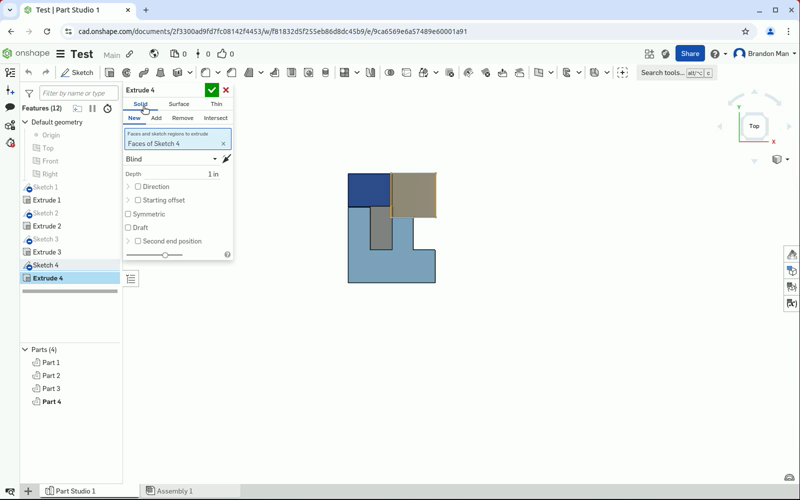
click(143, 106)
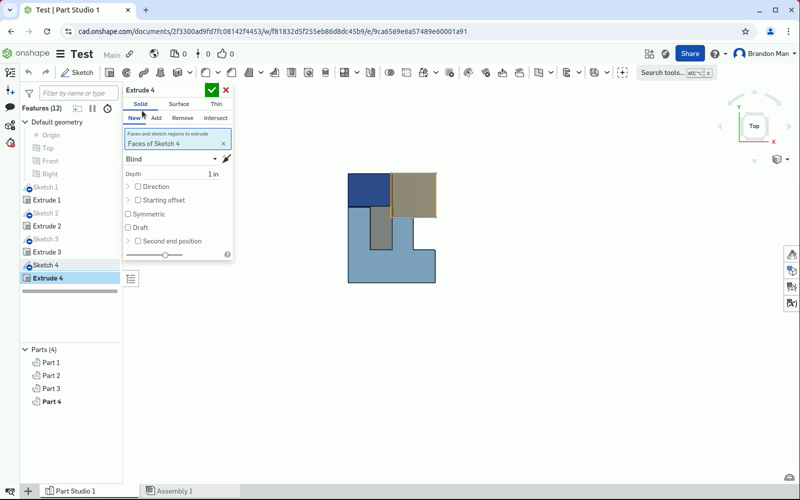
mouse_move(137, 120)
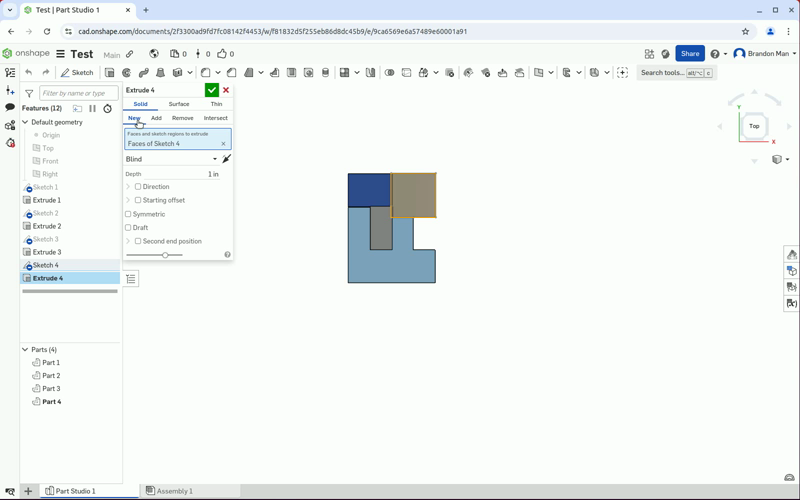
click(137, 120)
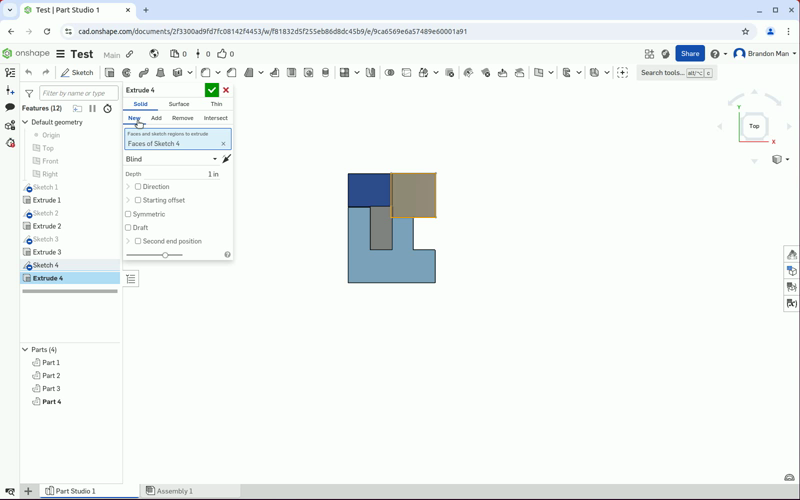
key(tab, 4)
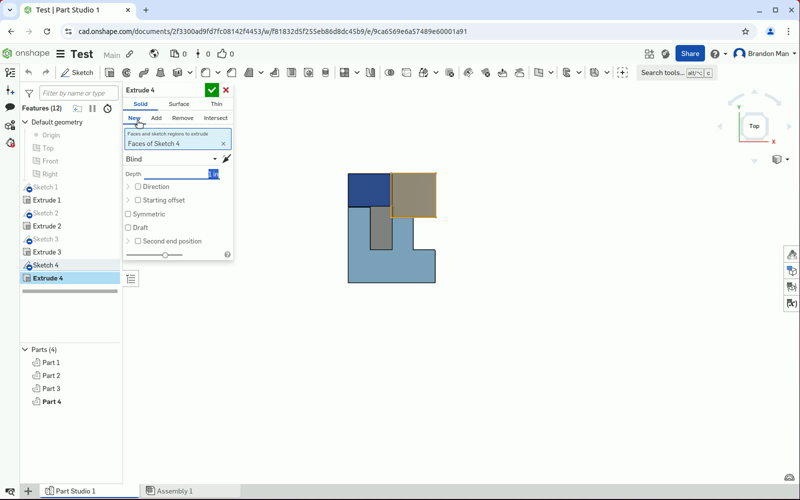
text(5.536)
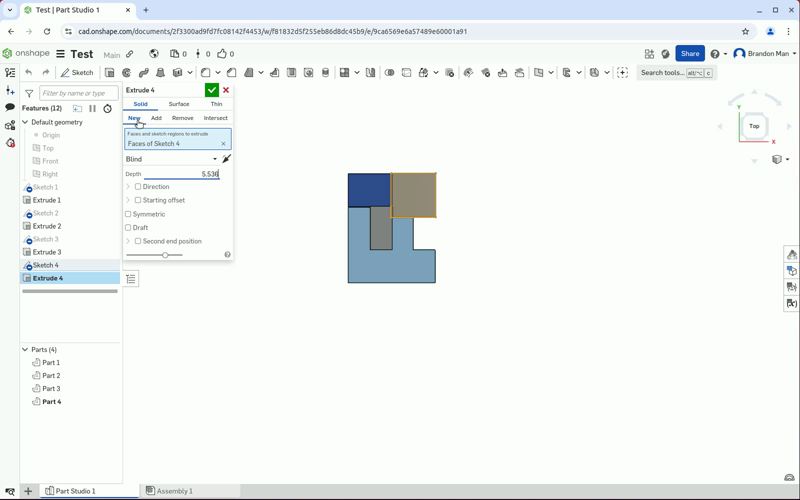
key(enter)
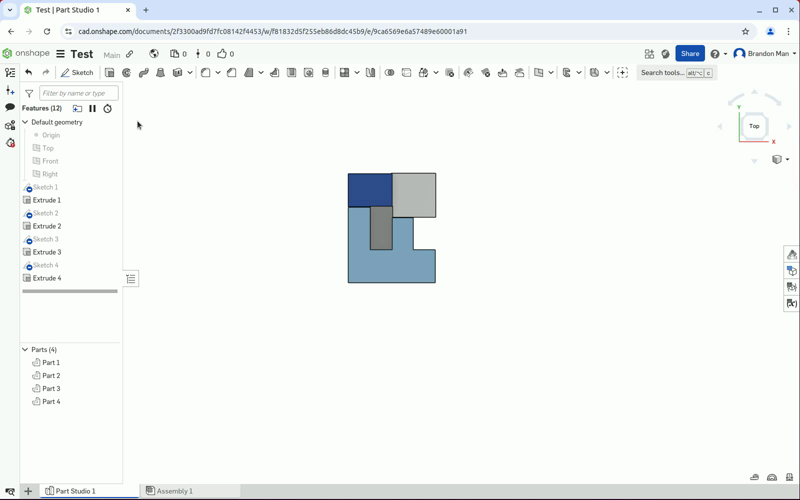
key(shift+h)
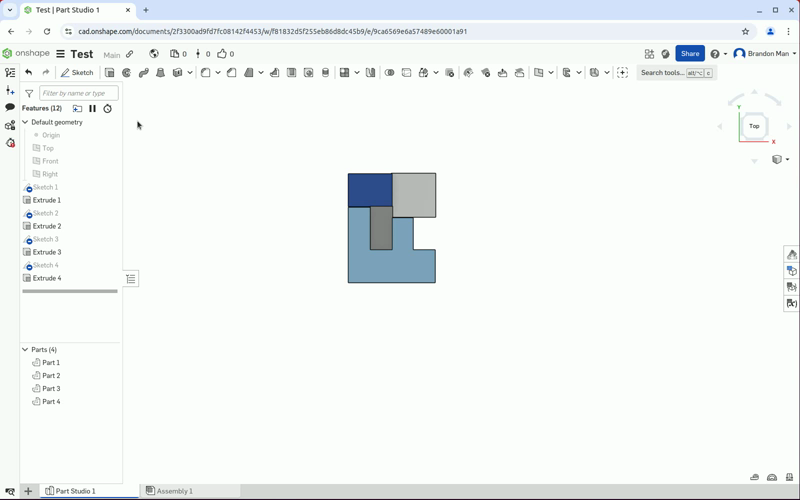
key(shift+h)
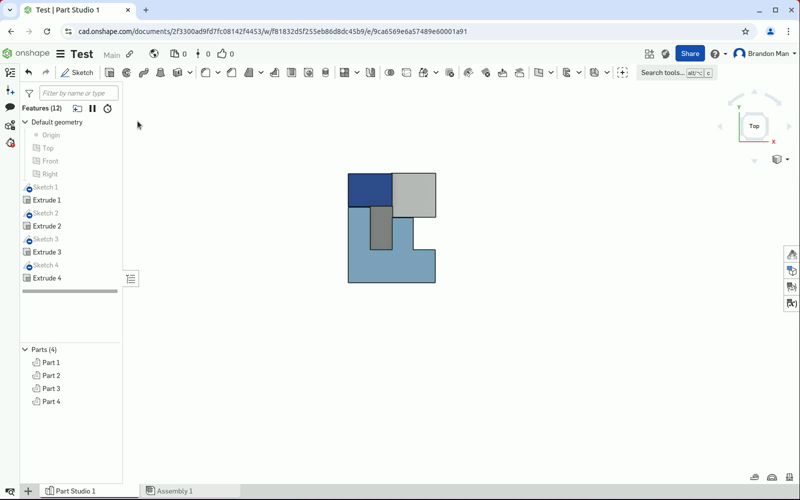
mouse_move(73, 189)
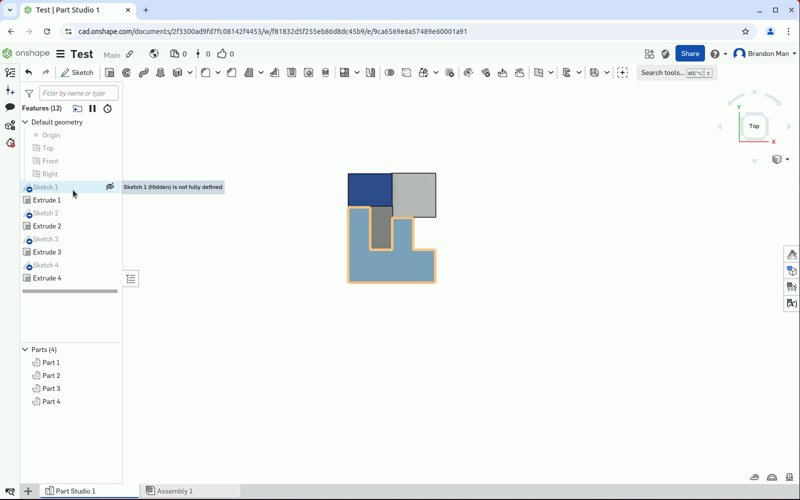
click(73, 189)
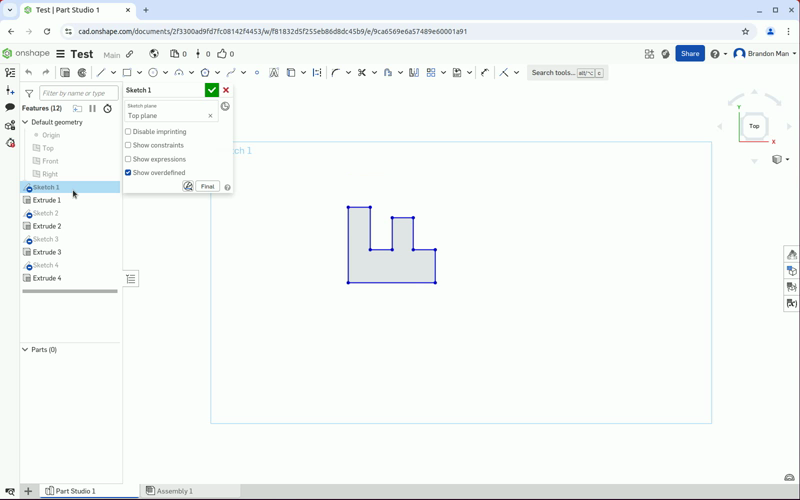
mouse_move(229, 92)
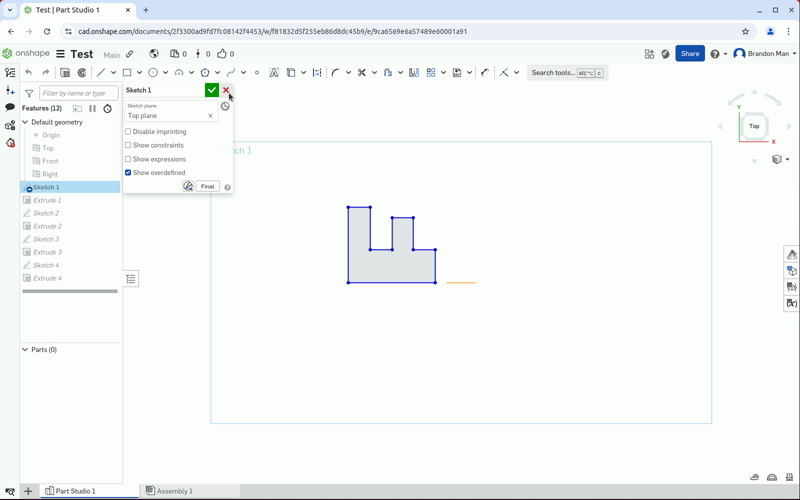
click(229, 92)
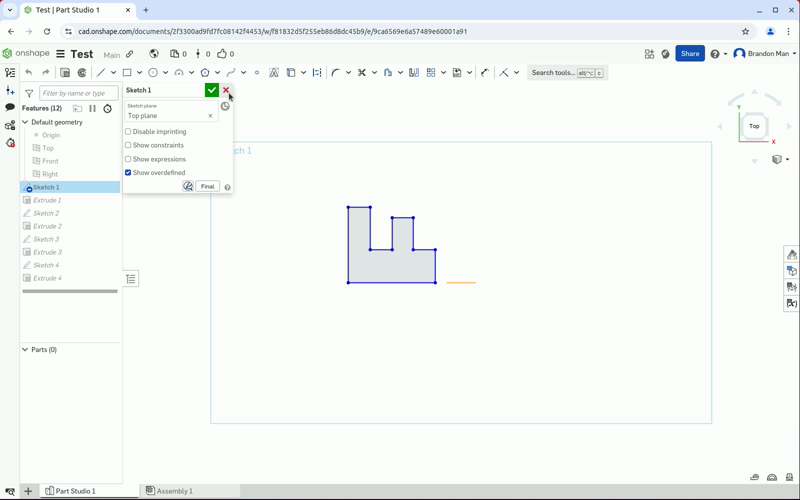
key(shift+s)
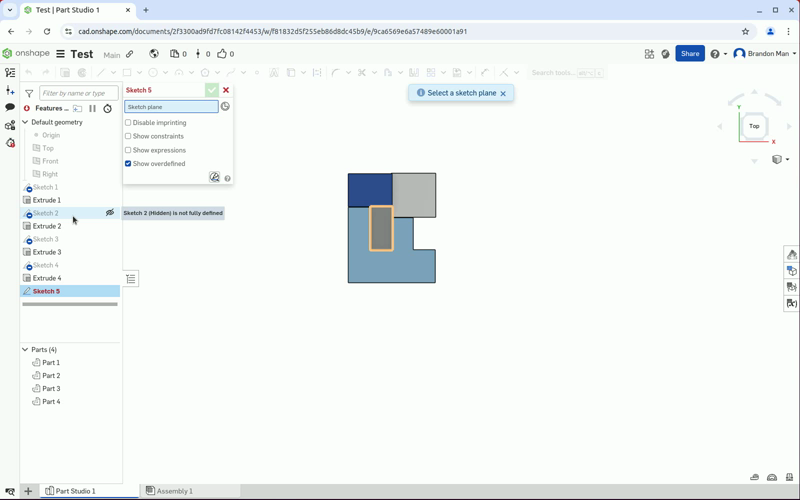
scroll(3)
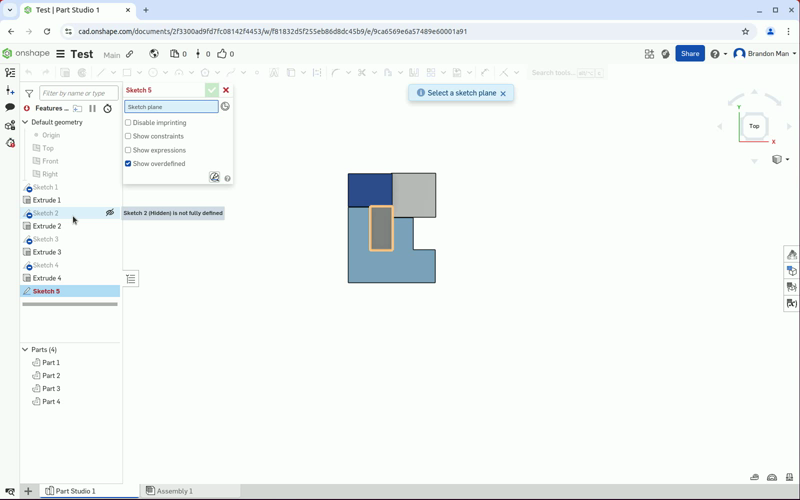
mouse_move(73, 150)
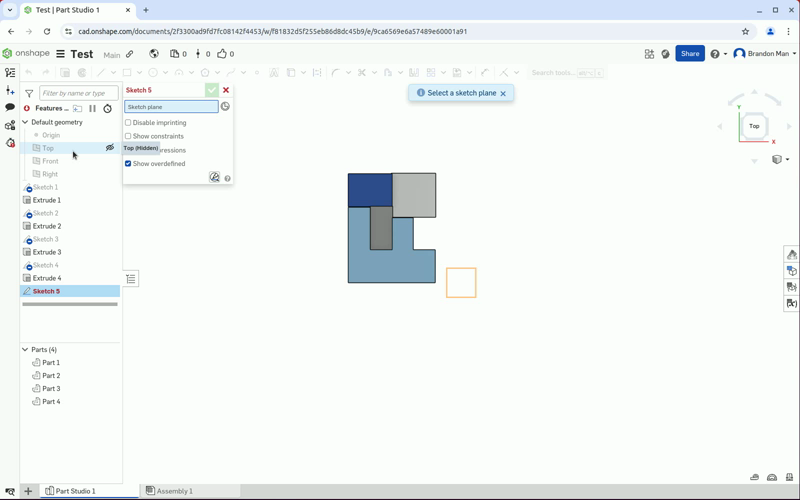
click(73, 150)
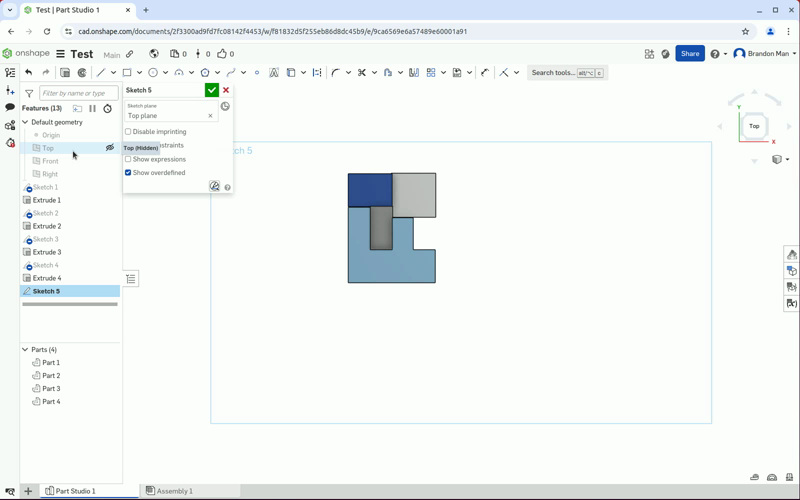
mouse_move(73, 352)
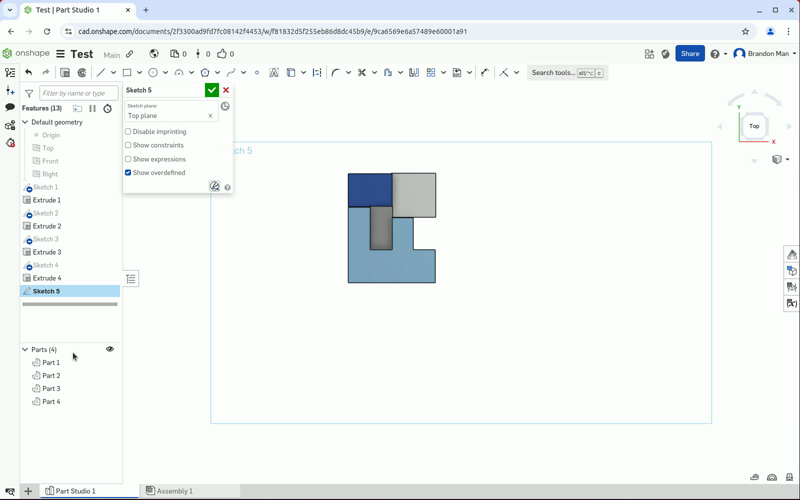
key(y)
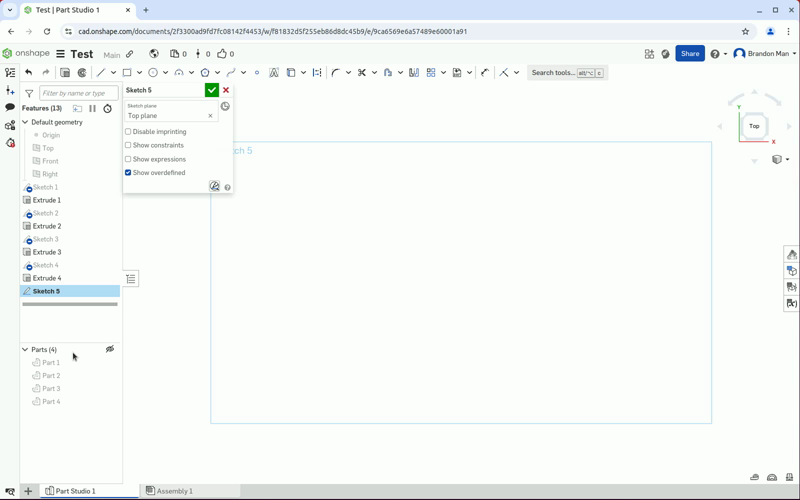
key(l)
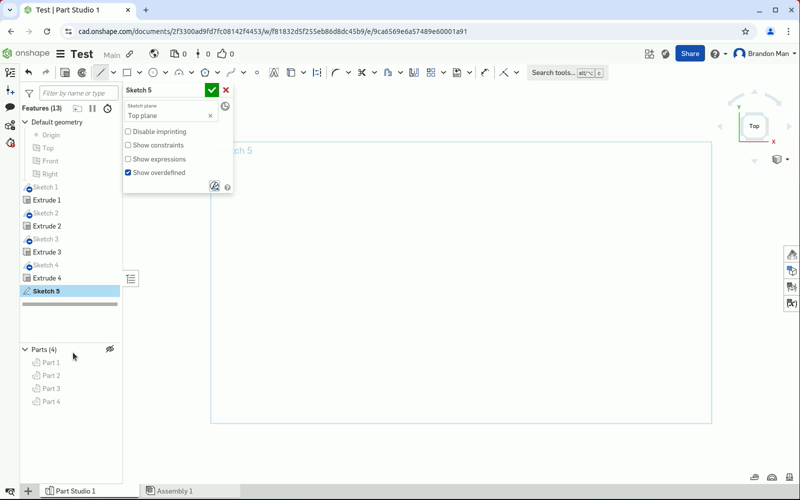
key_down(shift)
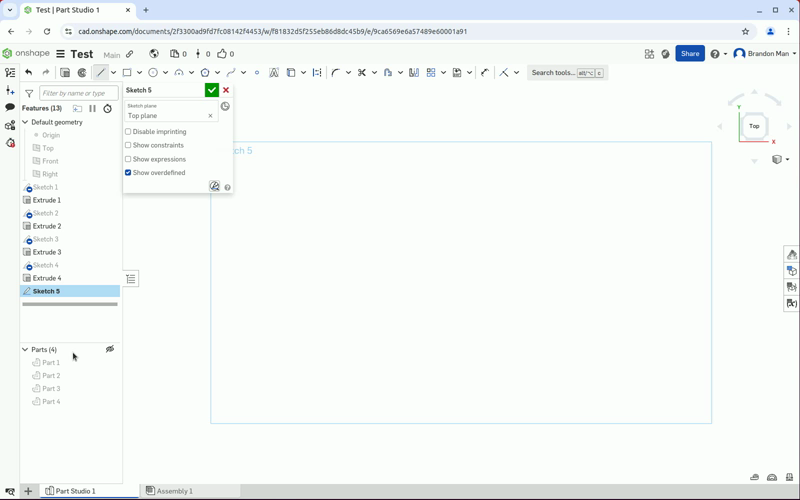
mouse_move(413, 250)
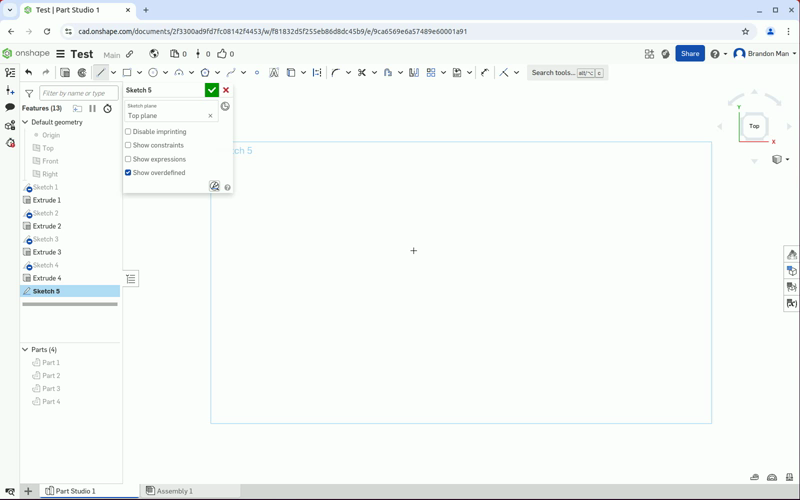
click(413, 250)
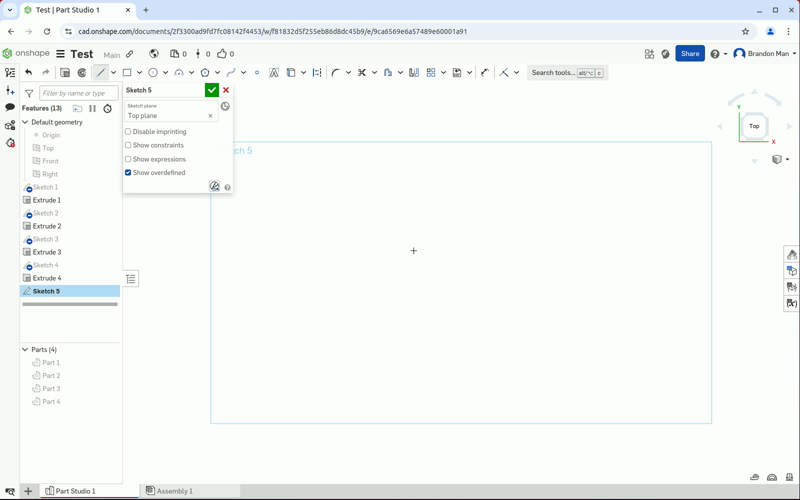
key_up(shift)
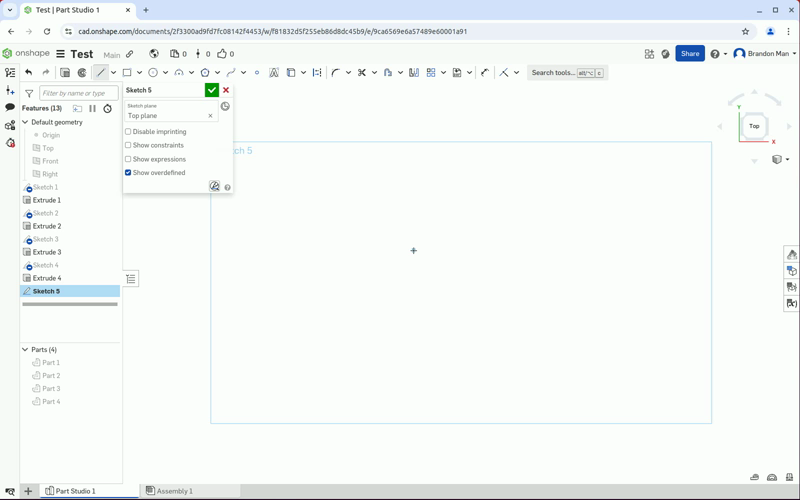
key_down(shift)
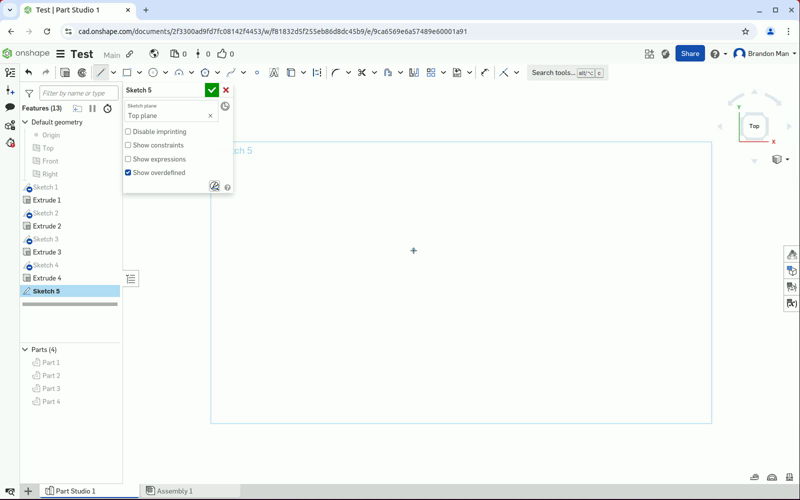
mouse_move(444, 250)
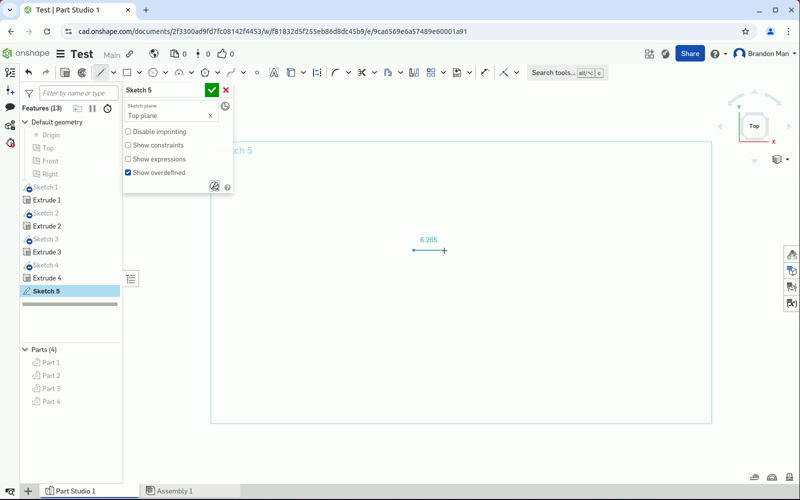
mouse_move(435, 250)
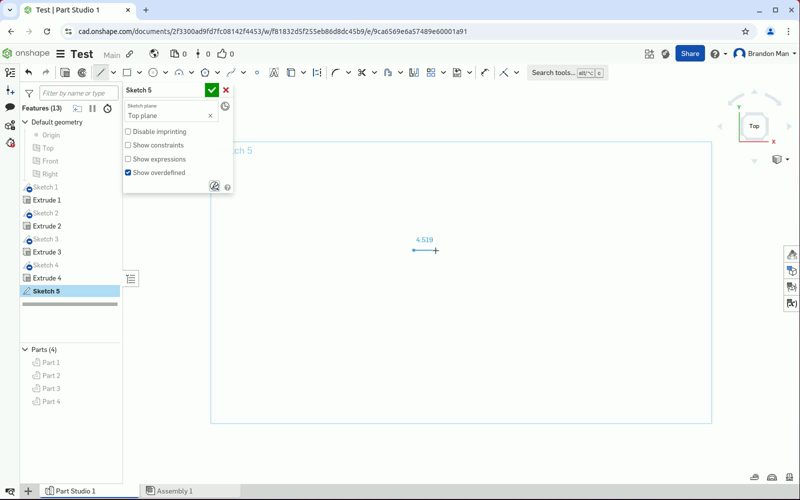
click(435, 250)
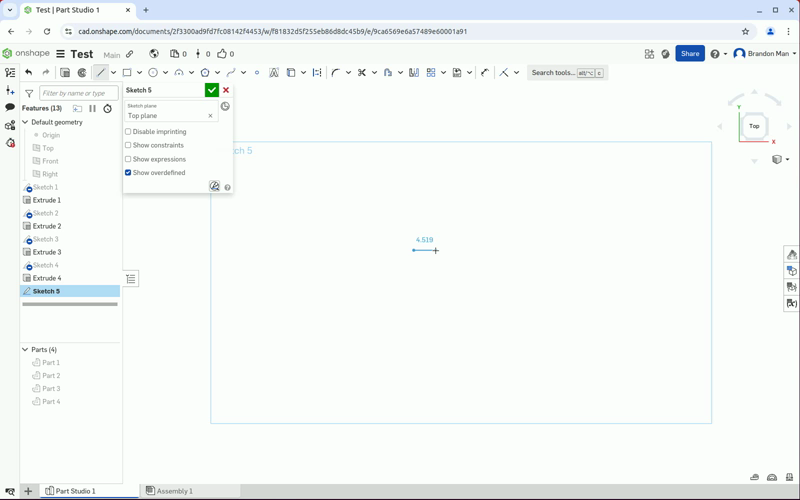
key_up(shift)
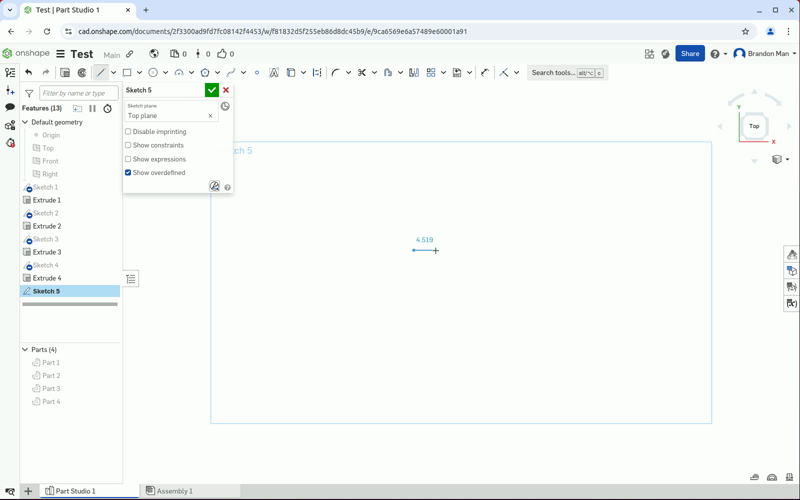
key_down(shift)
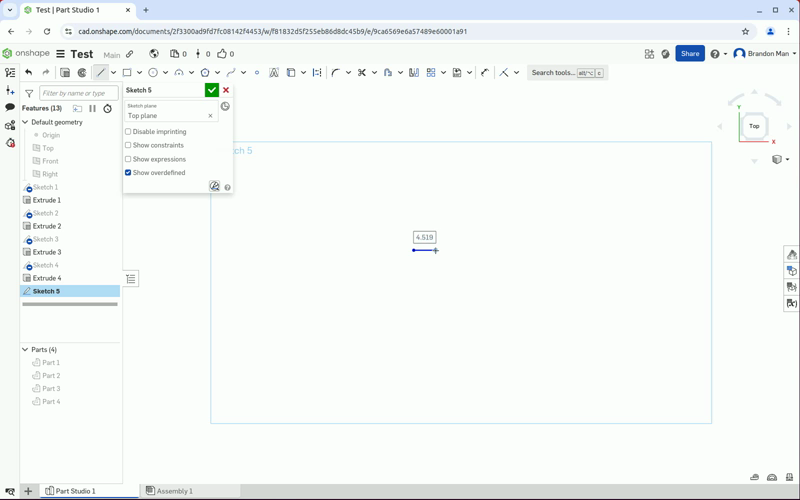
mouse_move(465, 250)
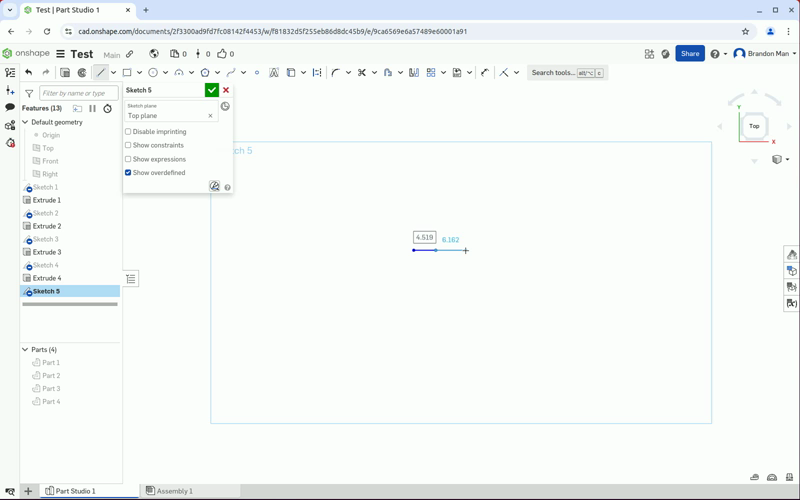
mouse_move(435, 283)
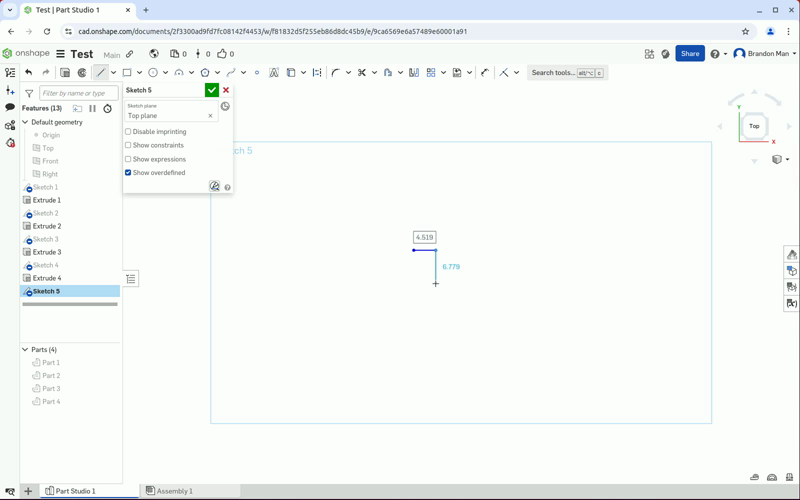
click(435, 283)
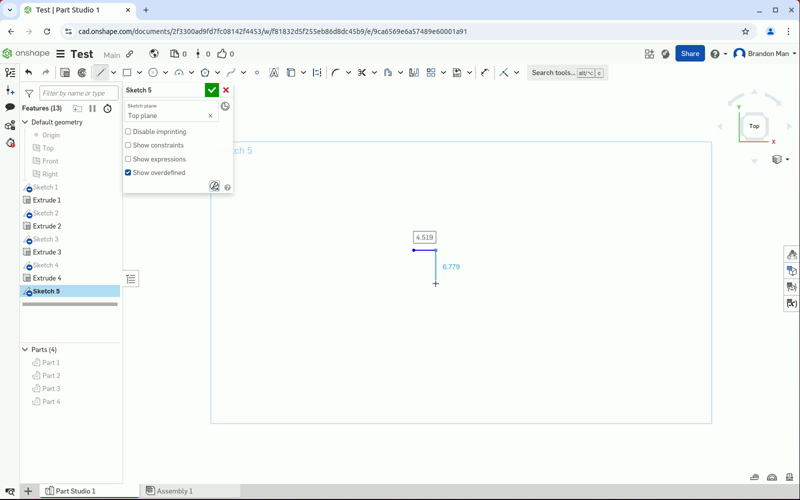
key_up(shift)
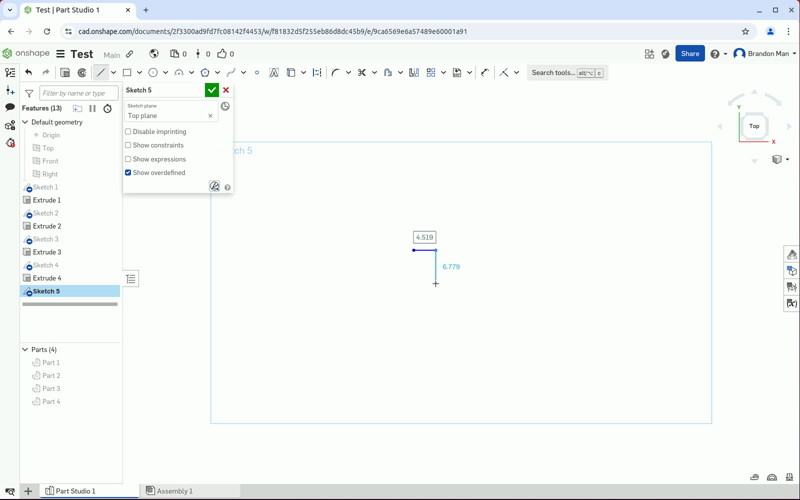
key_down(shift)
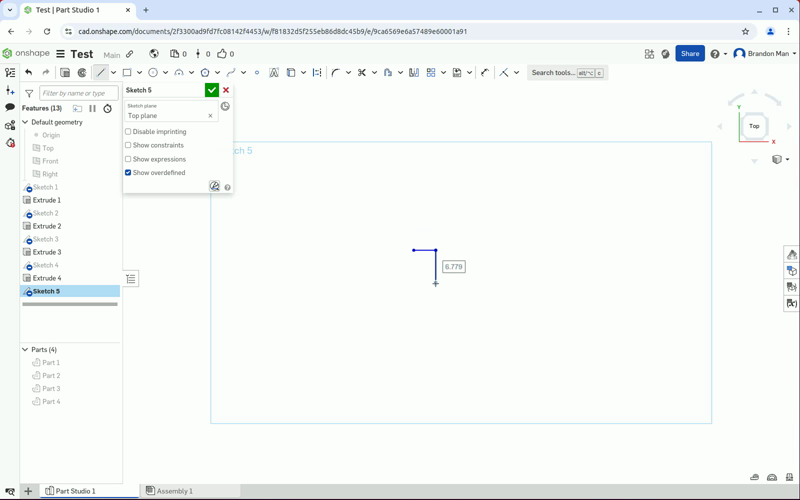
mouse_move(465, 283)
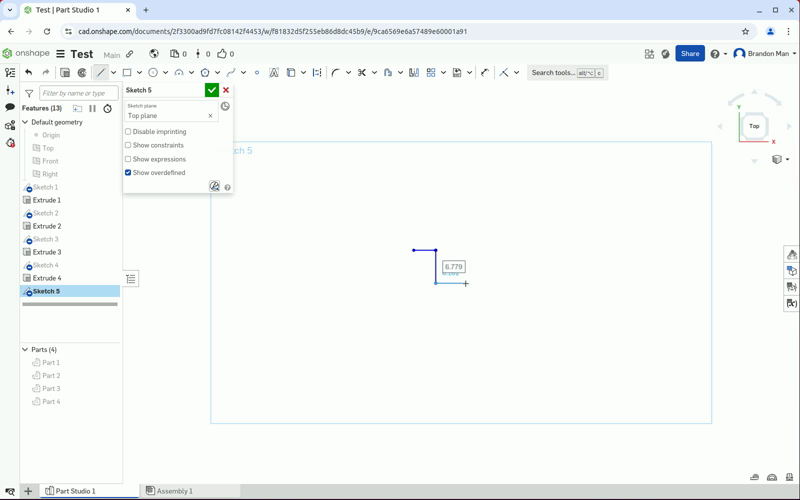
mouse_move(457, 283)
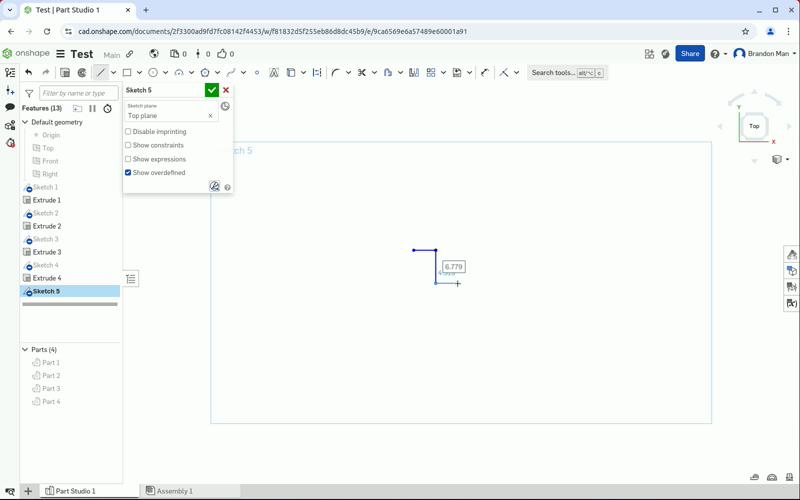
click(457, 283)
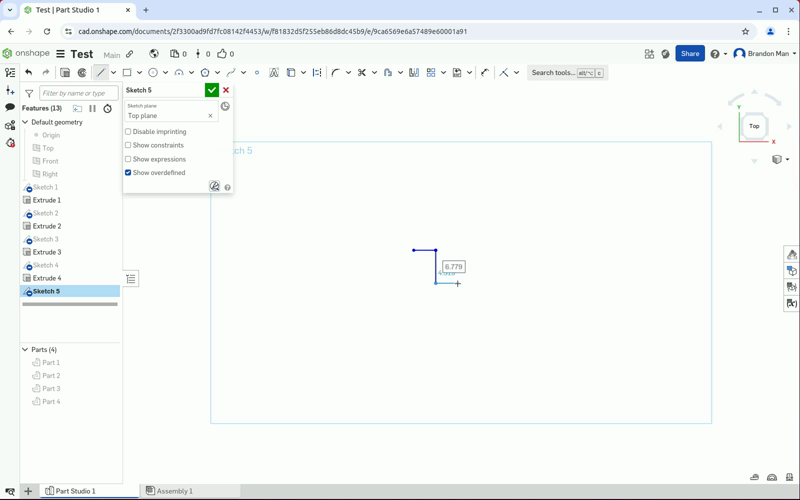
key_up(shift)
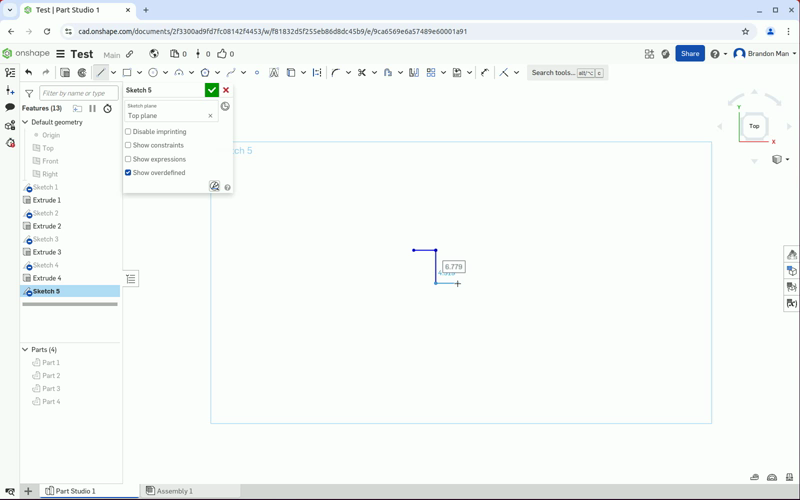
key_down(shift)
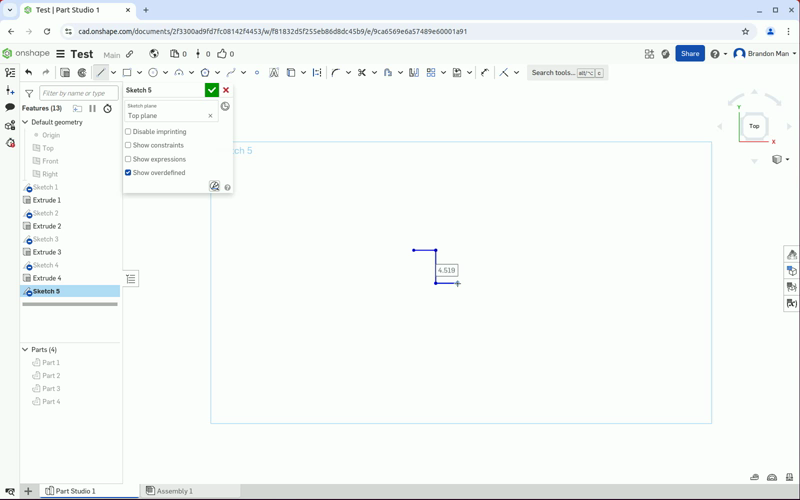
mouse_move(457, 173)
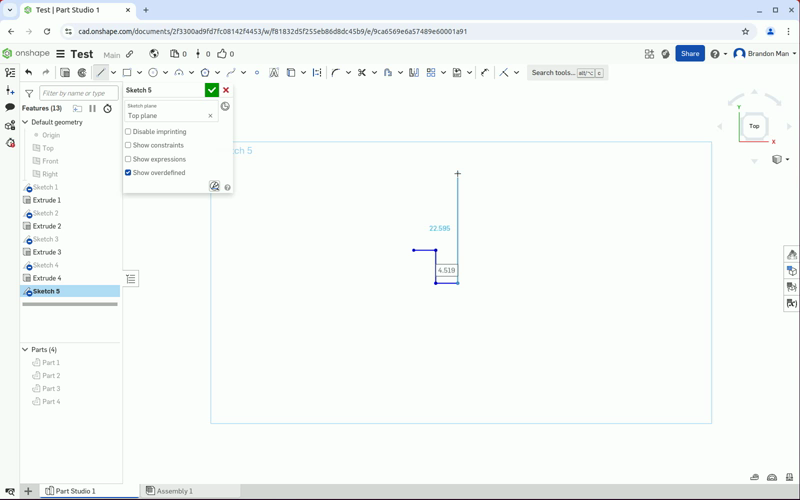
click(457, 173)
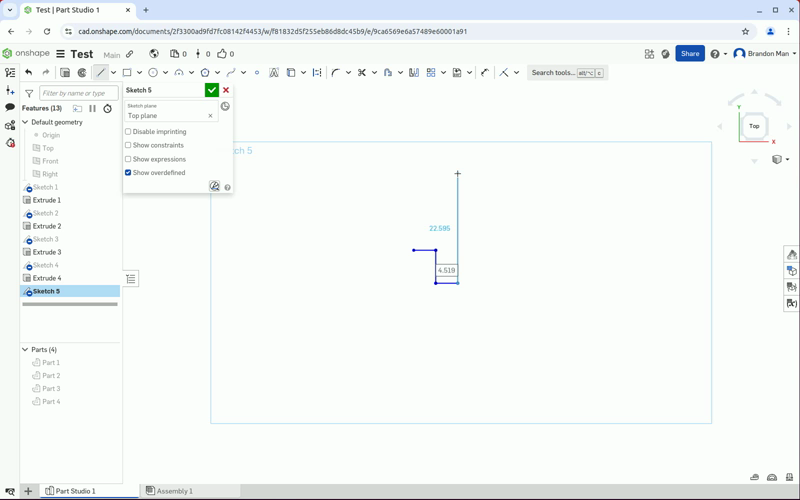
key_up(shift)
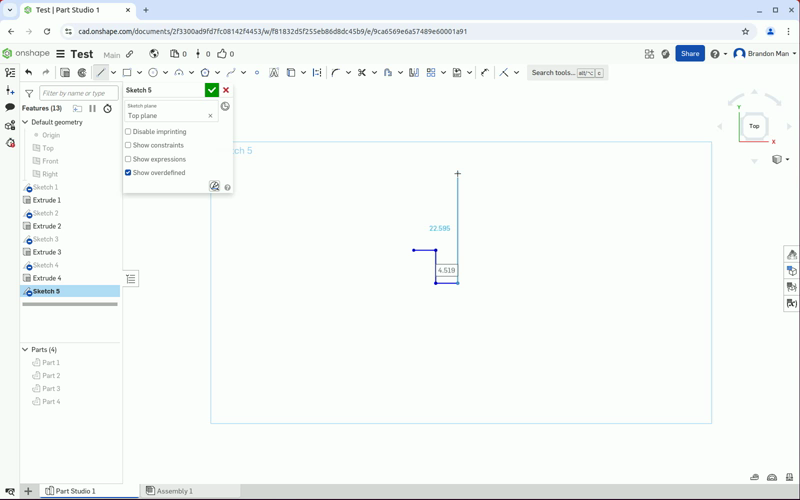
key_down(shift)
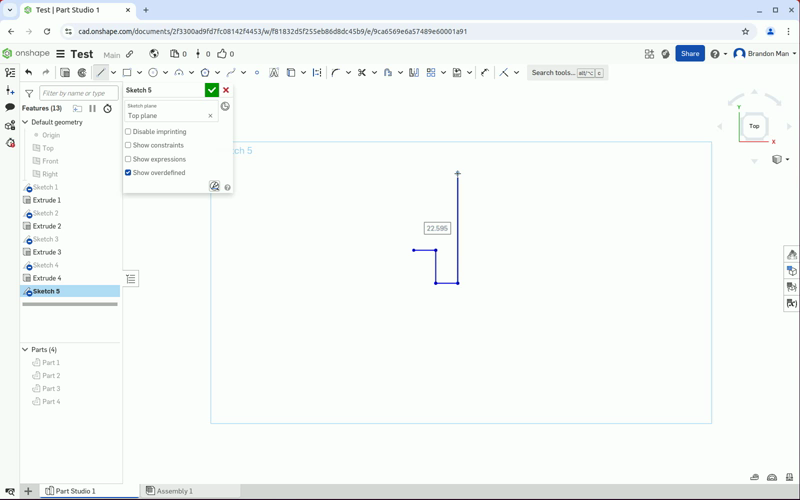
mouse_move(487, 173)
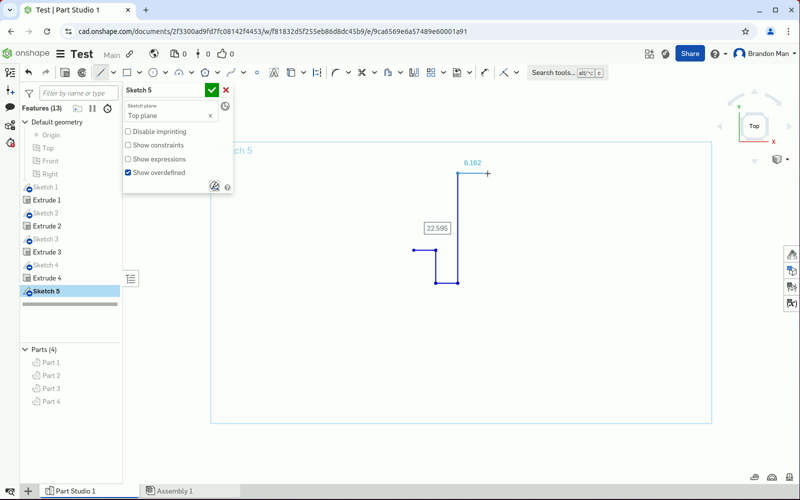
mouse_move(435, 173)
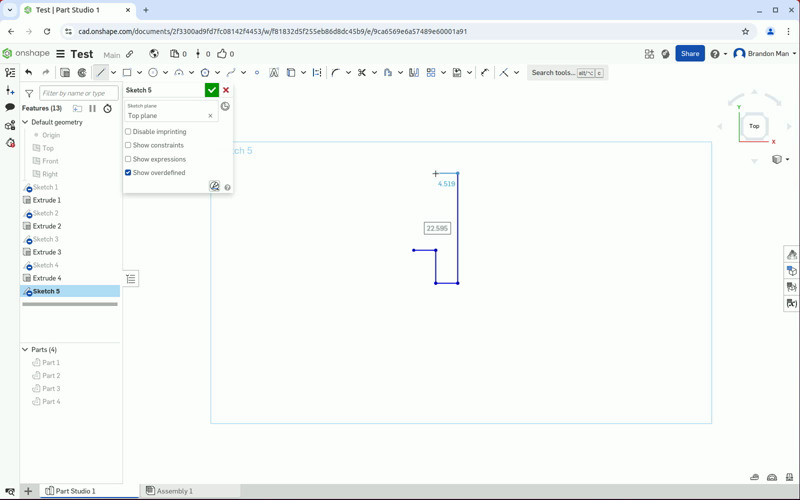
click(435, 173)
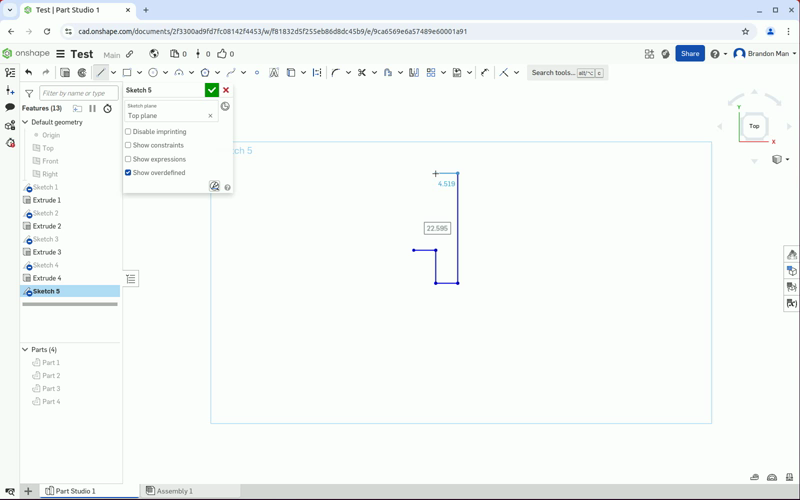
key_up(shift)
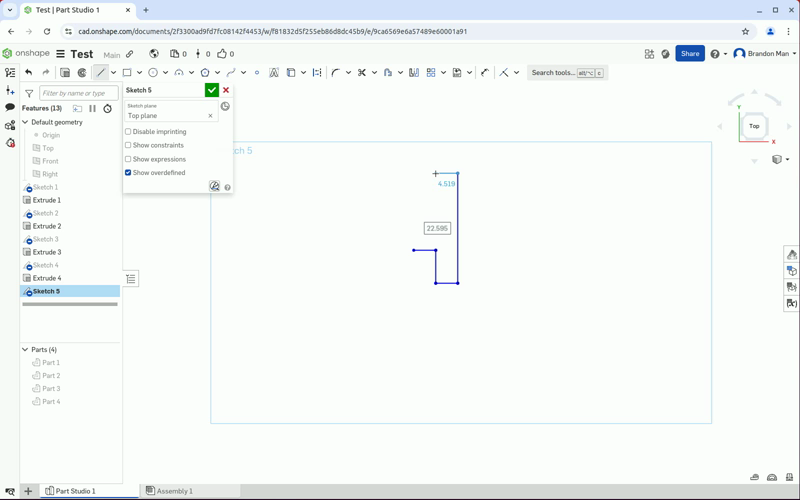
key_down(shift)
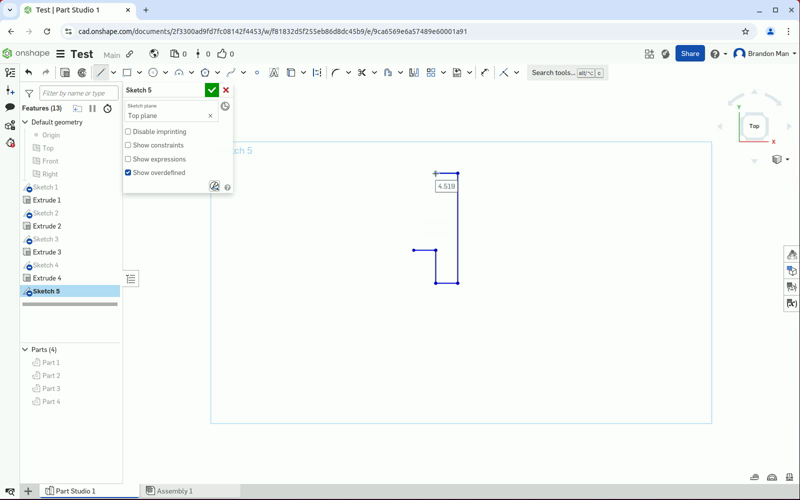
mouse_move(465, 173)
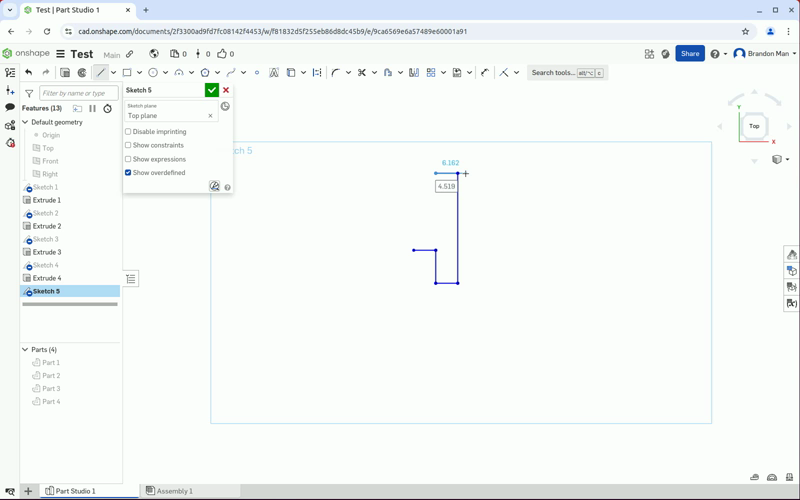
mouse_move(435, 216)
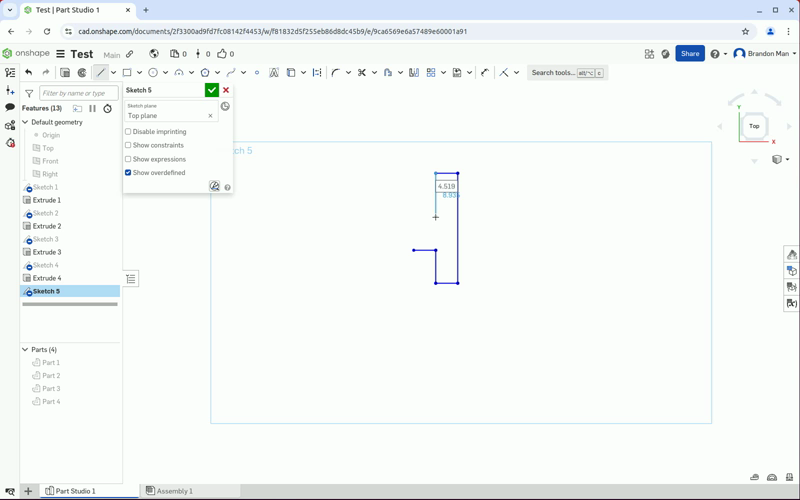
click(435, 216)
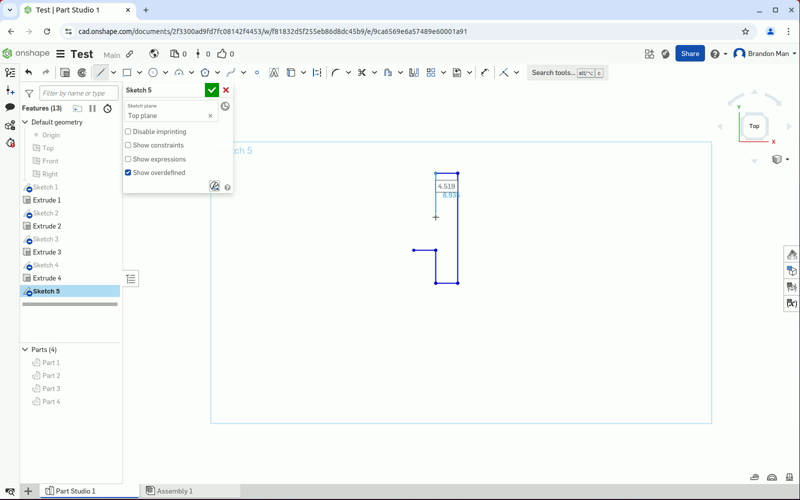
key_up(shift)
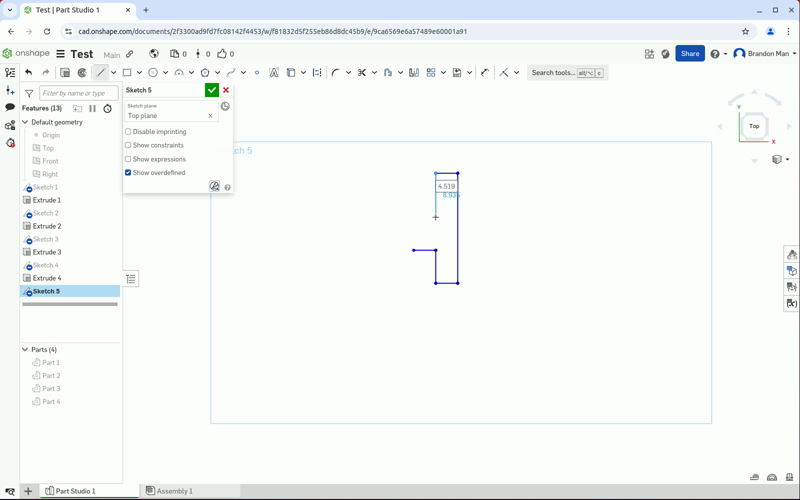
key_down(shift)
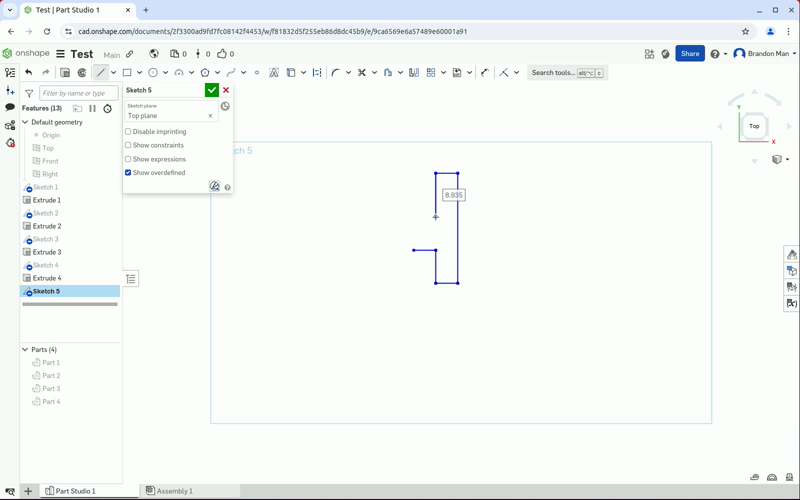
mouse_move(465, 216)
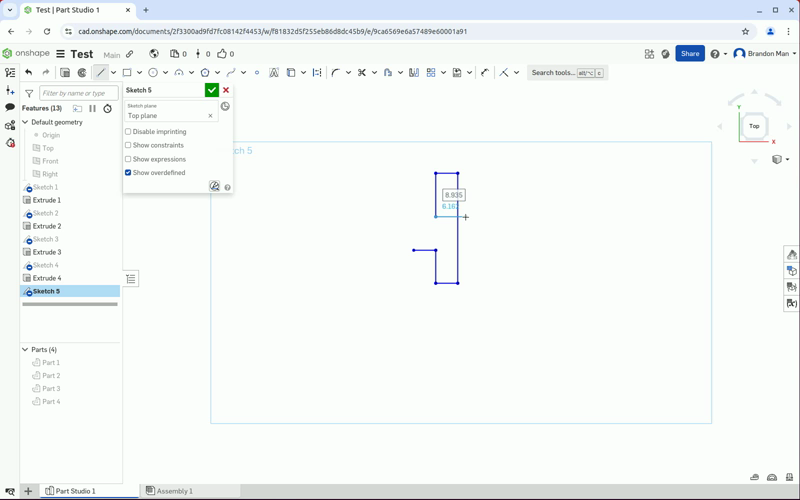
mouse_move(413, 216)
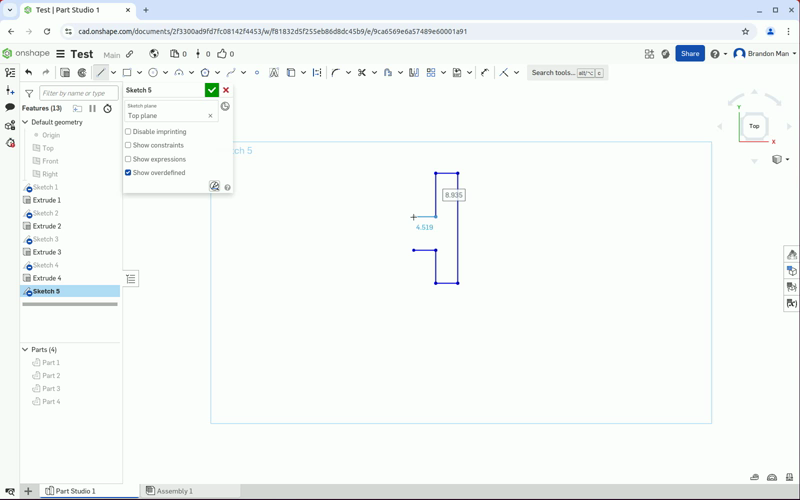
click(413, 216)
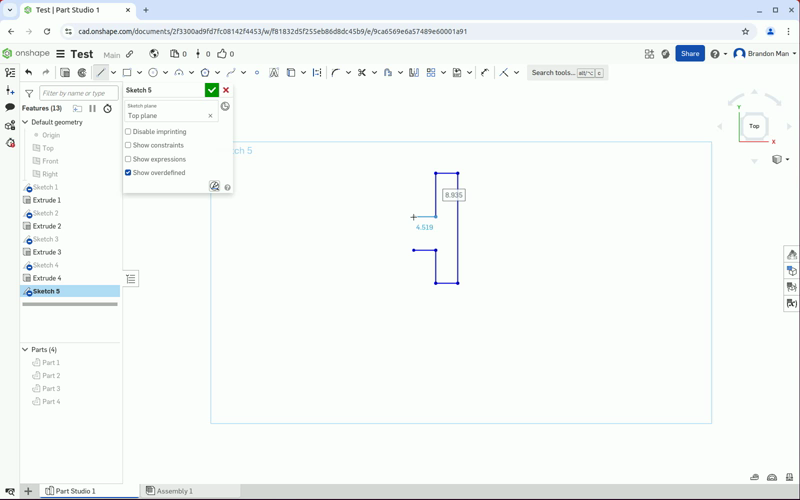
key_up(shift)
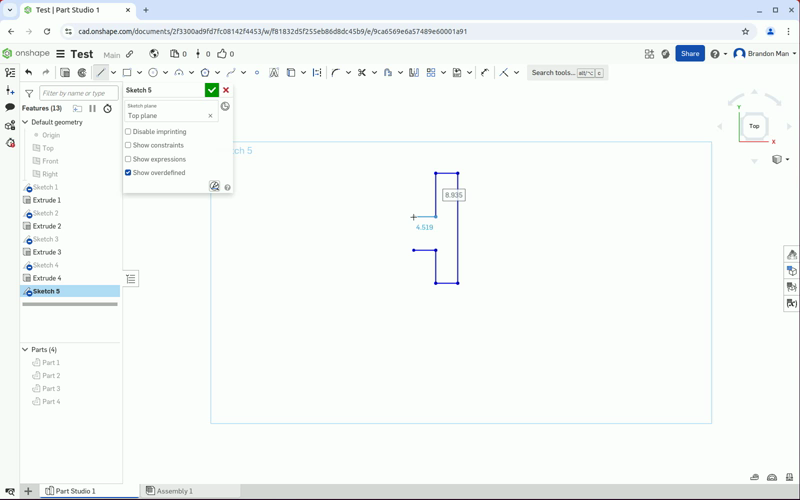
mouse_move(444, 216)
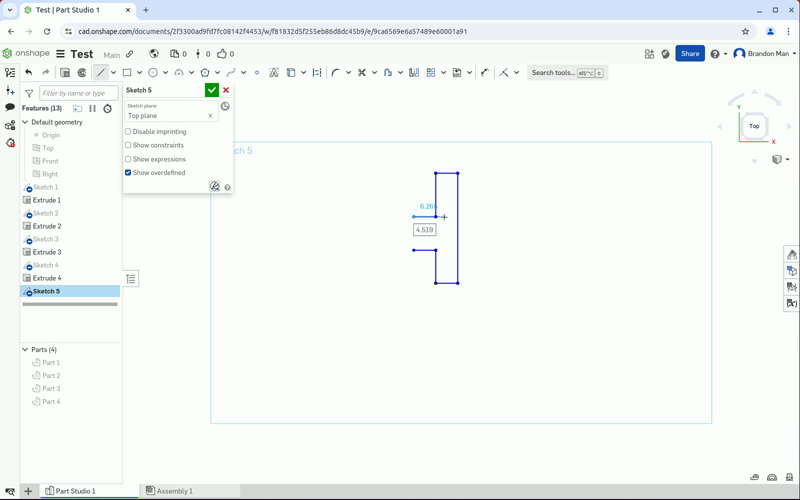
key_down(shift)
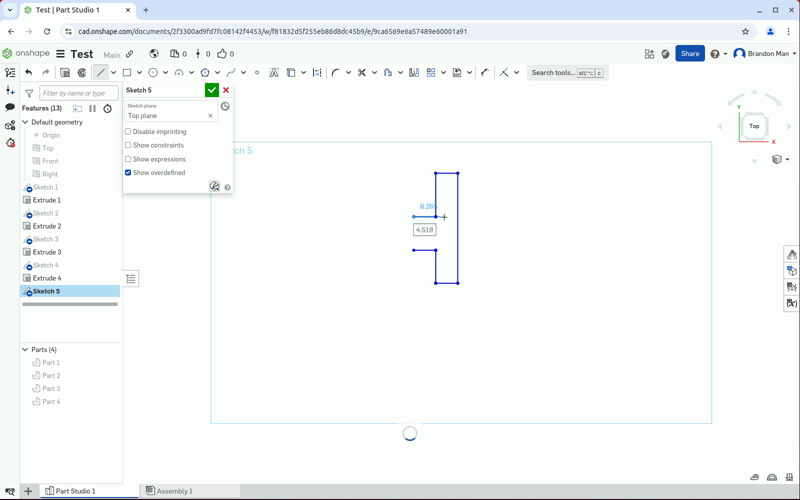
mouse_move(413, 250)
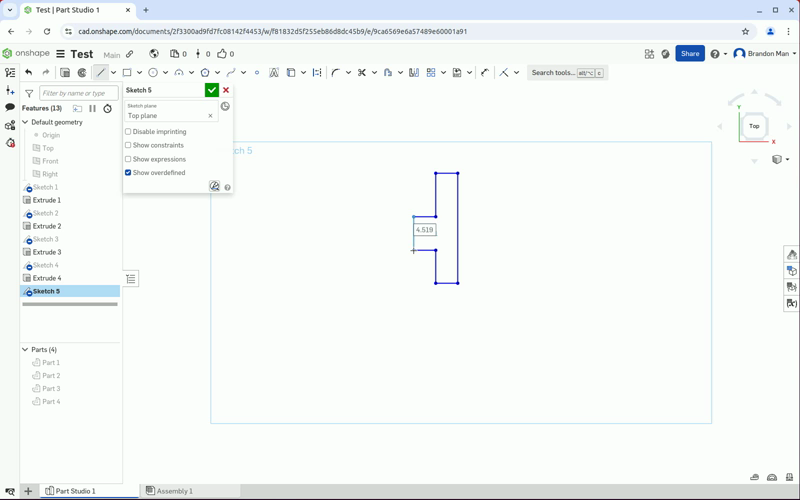
key_up(shift)
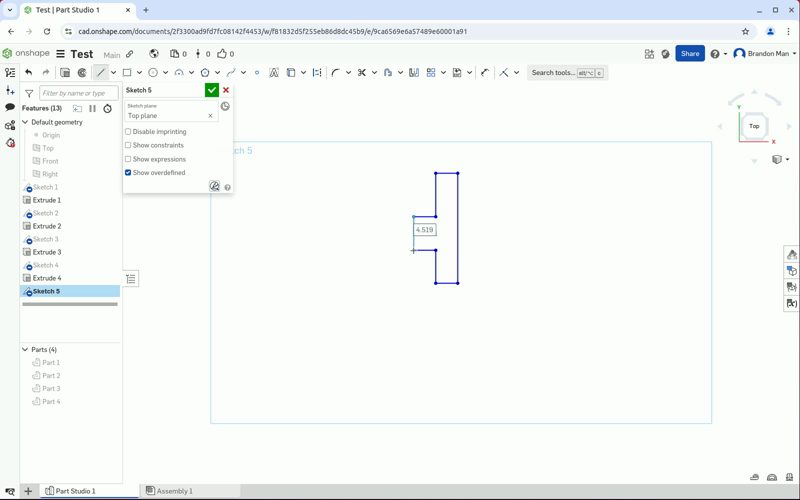
click(413, 250)
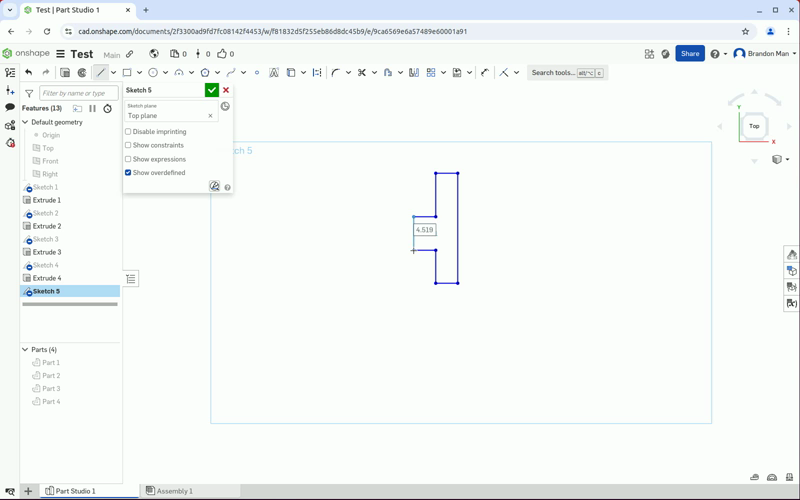
key(esc)
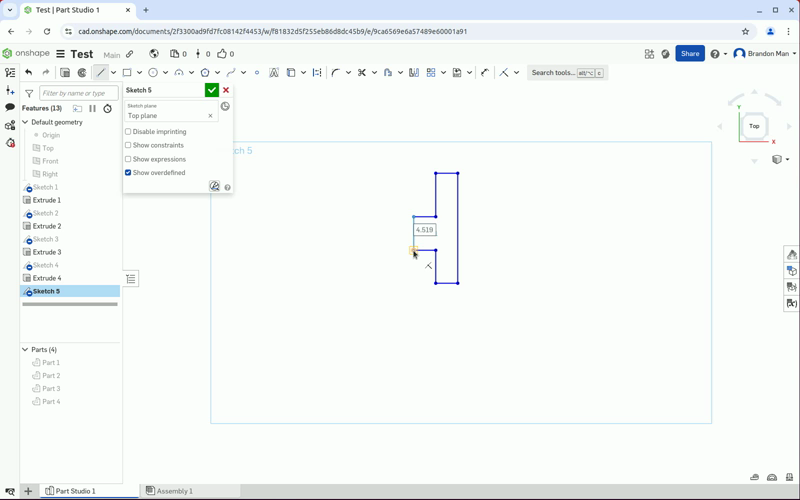
mouse_move(417, 240)
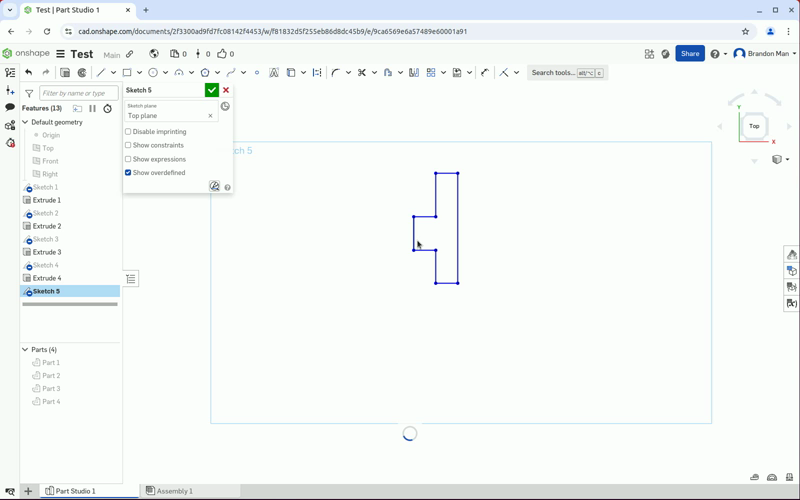
click(417, 240)
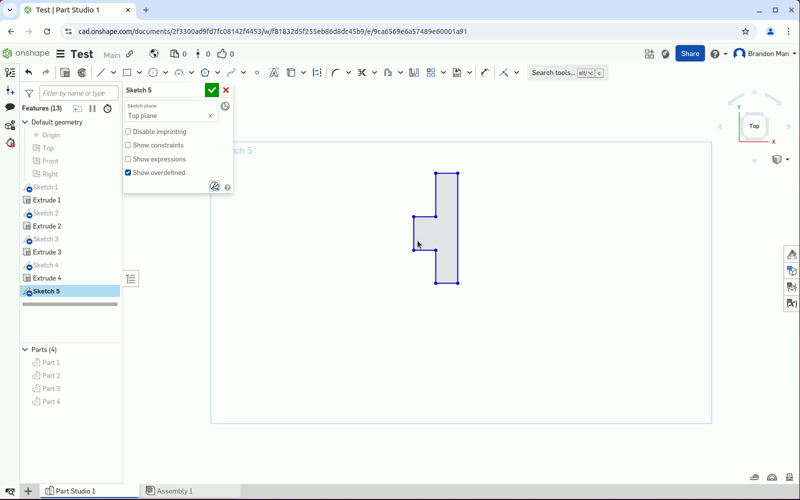
mouse_move(73, 352)
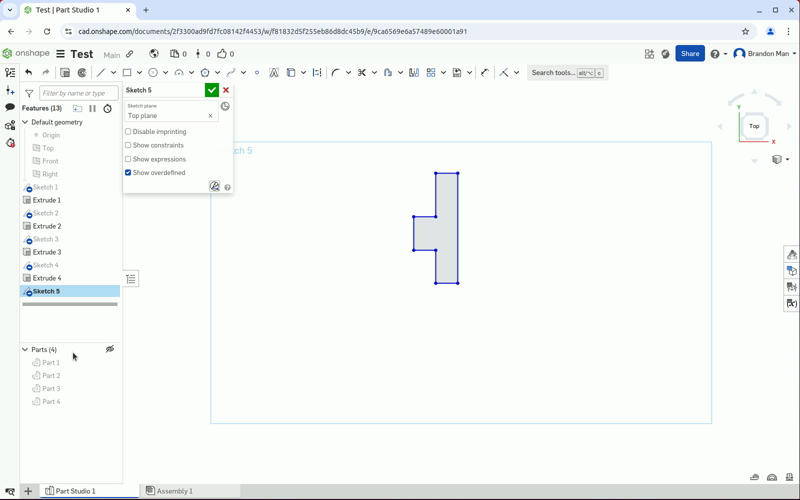
key(shift+y)
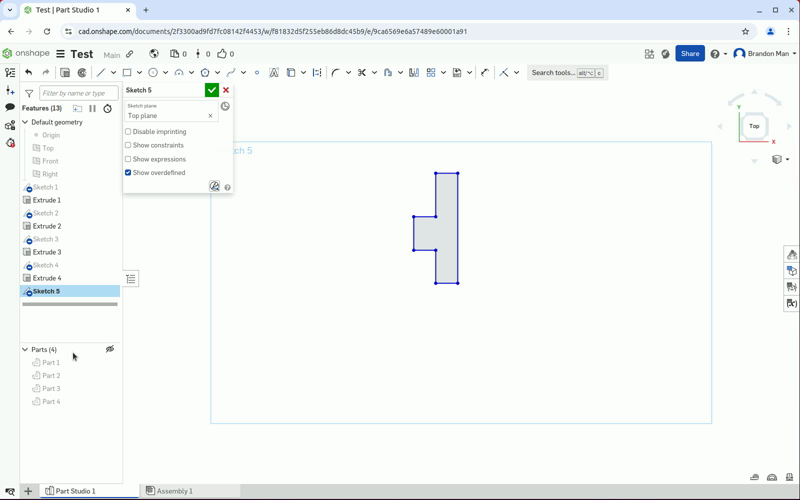
key(shift+e)
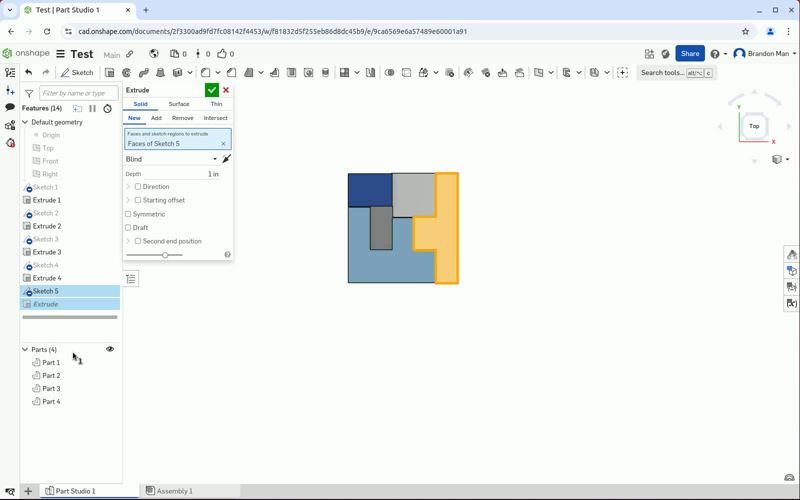
mouse_move(143, 106)
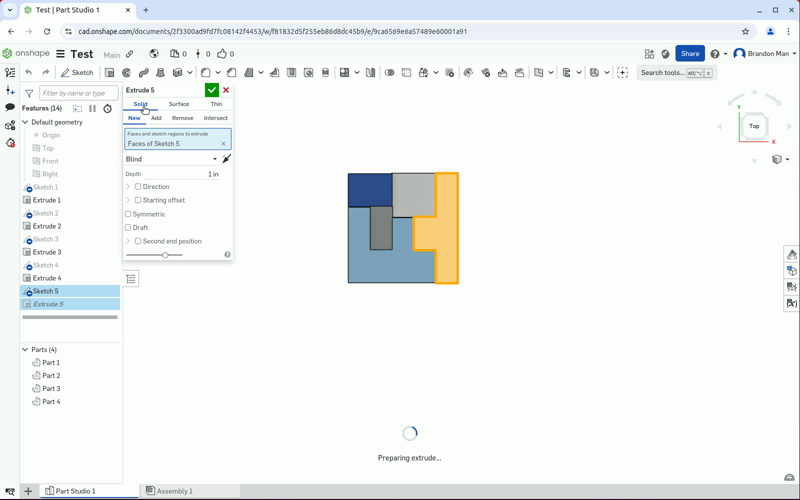
click(143, 106)
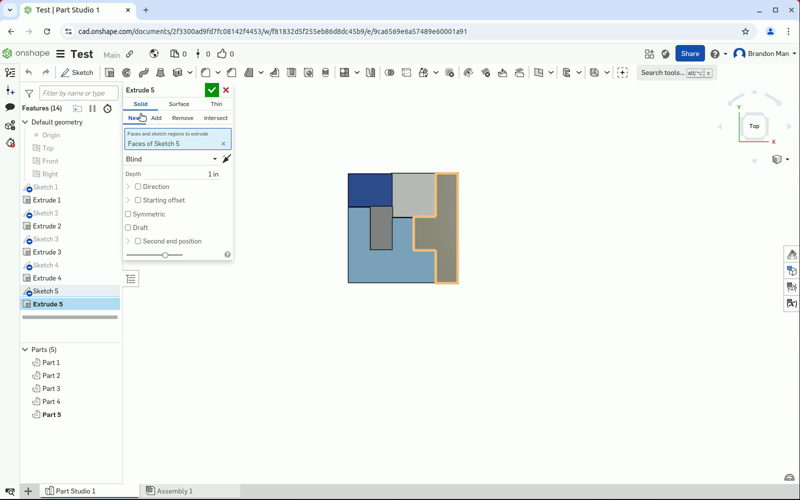
mouse_move(137, 120)
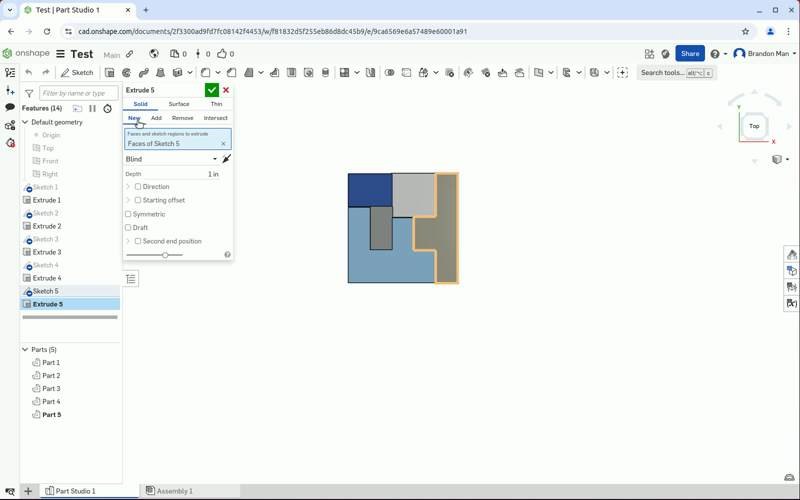
click(137, 120)
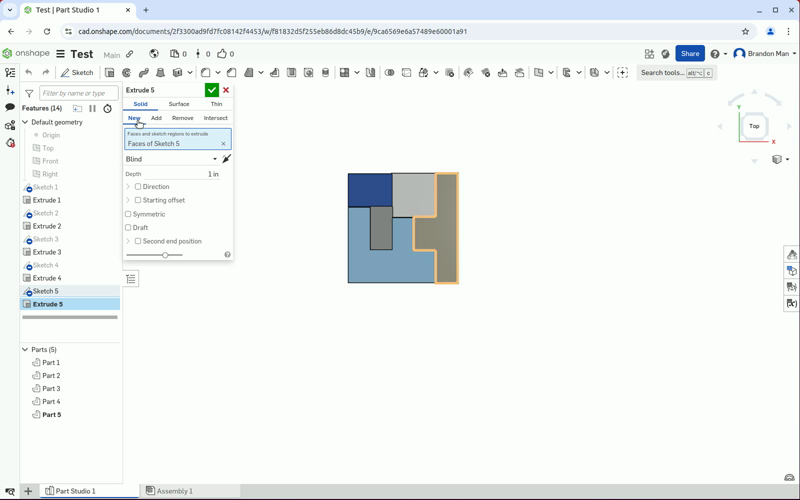
key(tab, 4)
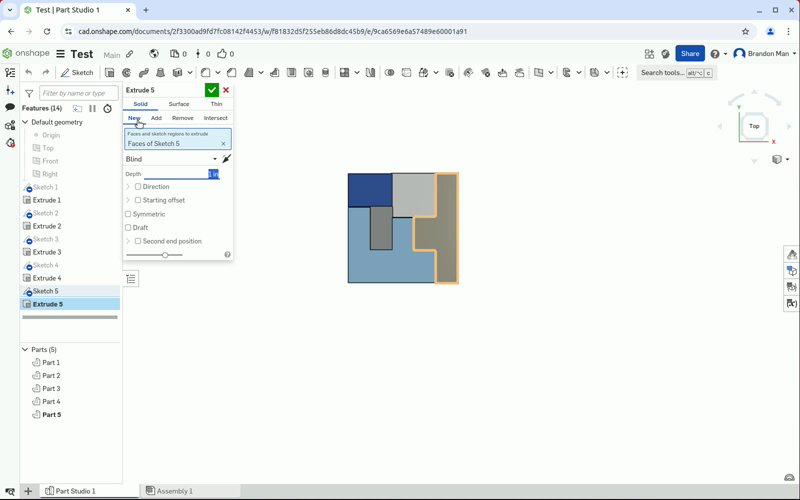
text(16.609)
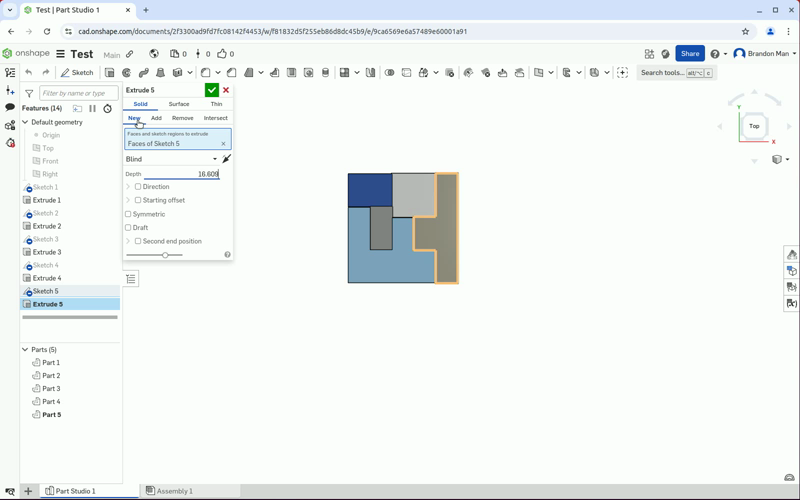
key(enter)
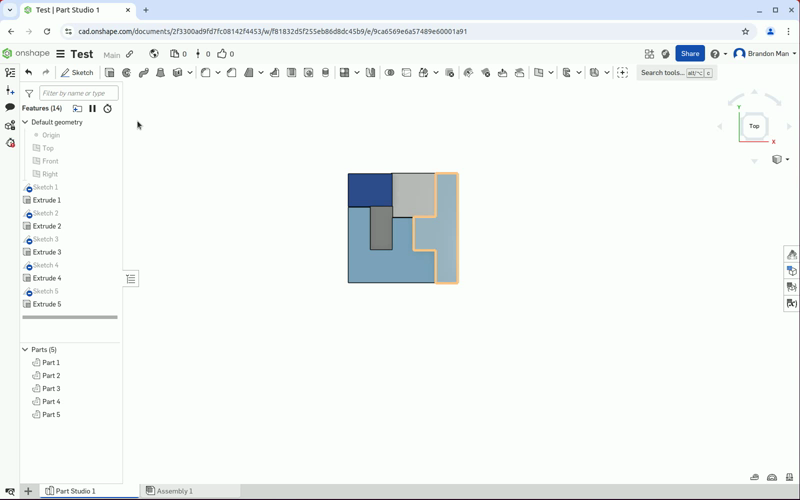
key(shift+h)
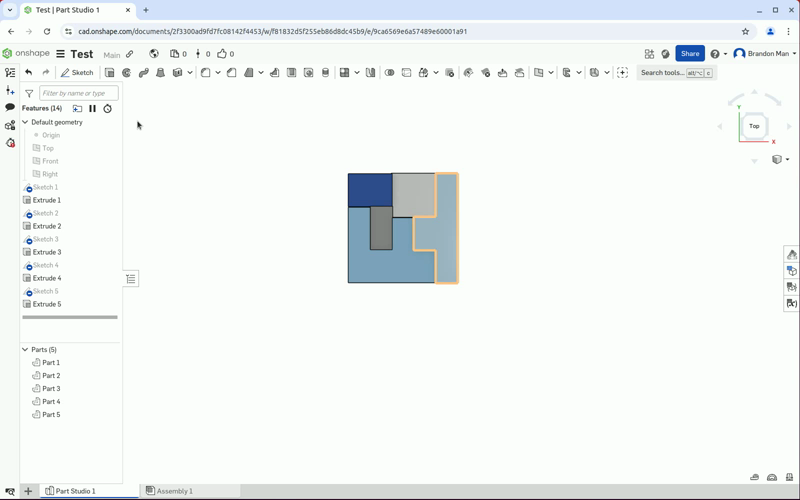
key(shift+h)
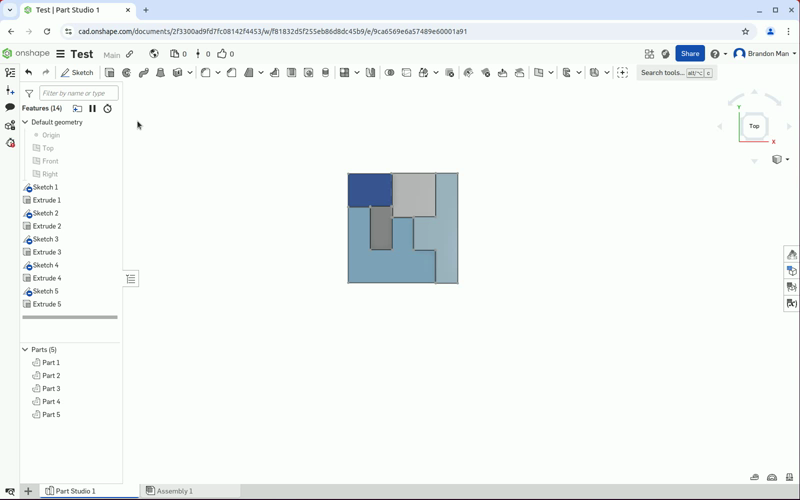
key(shift+7)
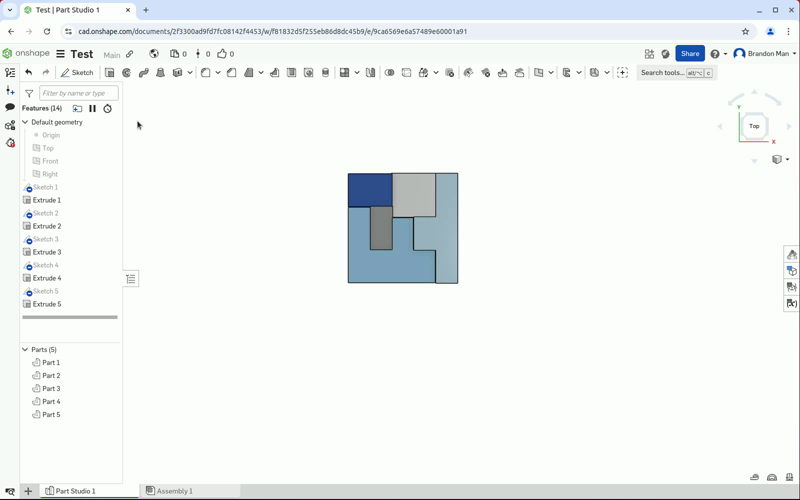
key(up, 3)
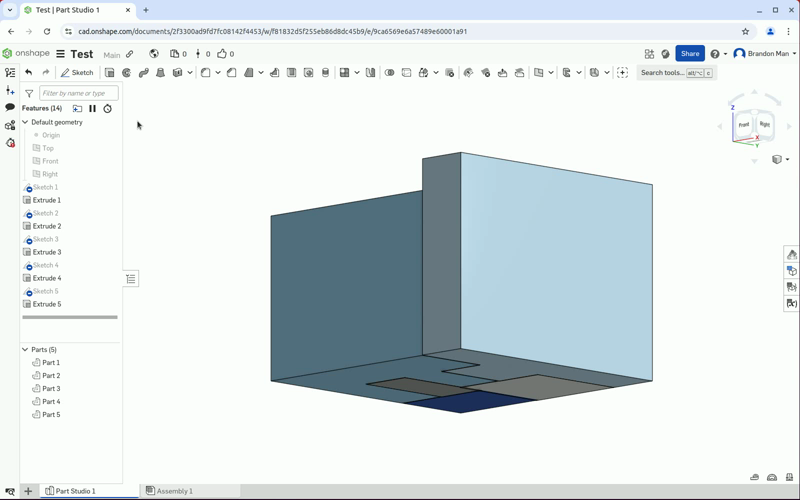
key(left, 3)
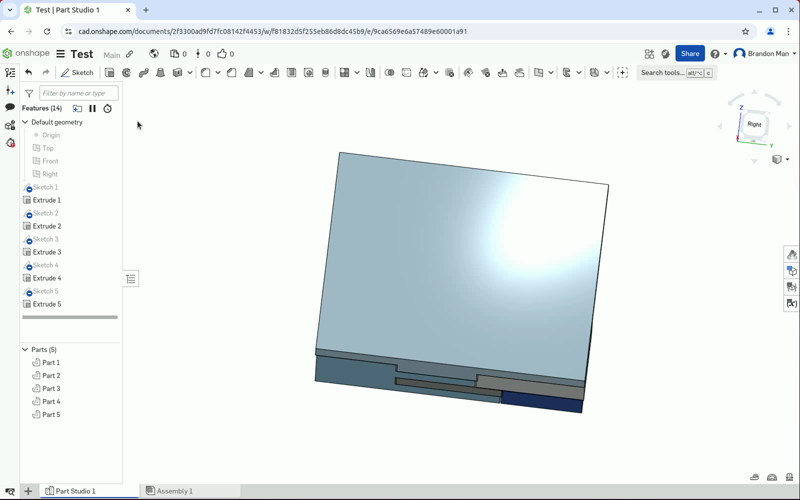
key(right, 3)
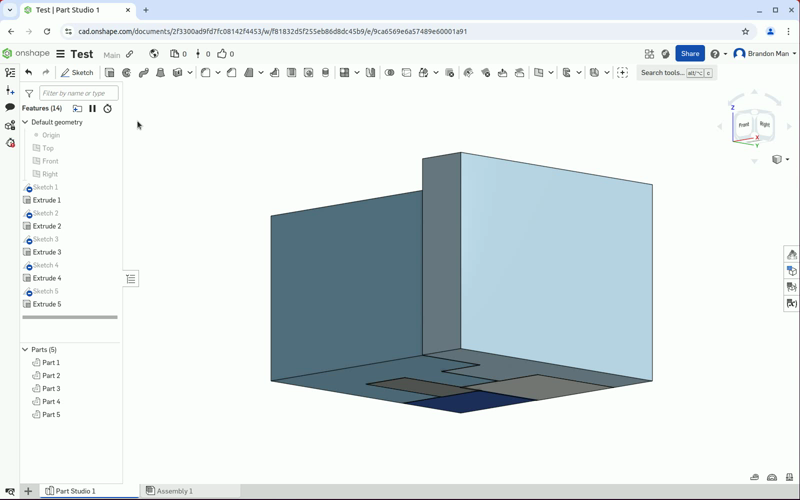
key(down, 3)
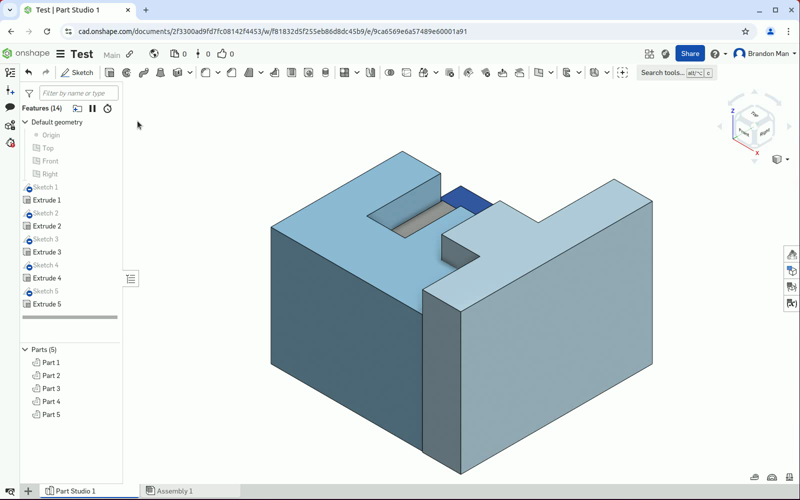
mouse_move(73, 189)
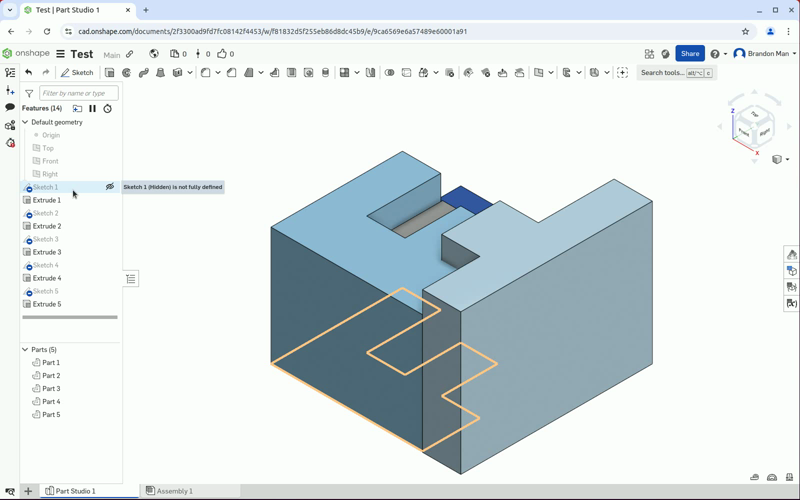
click(73, 189)